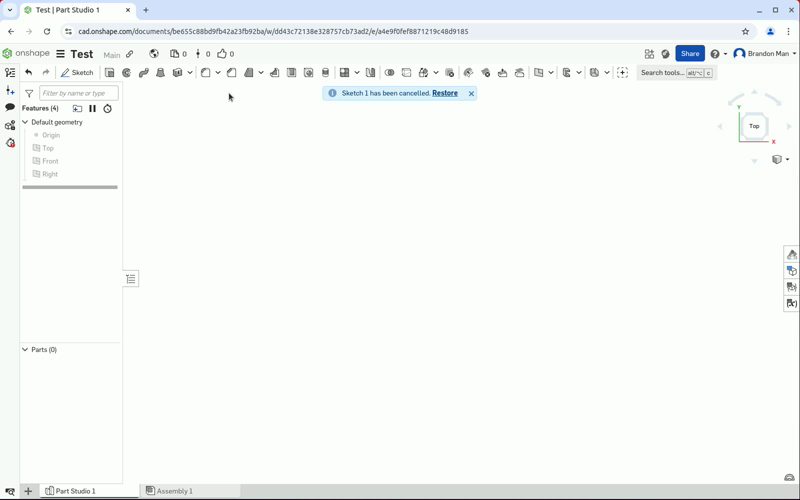
key(shift+h)
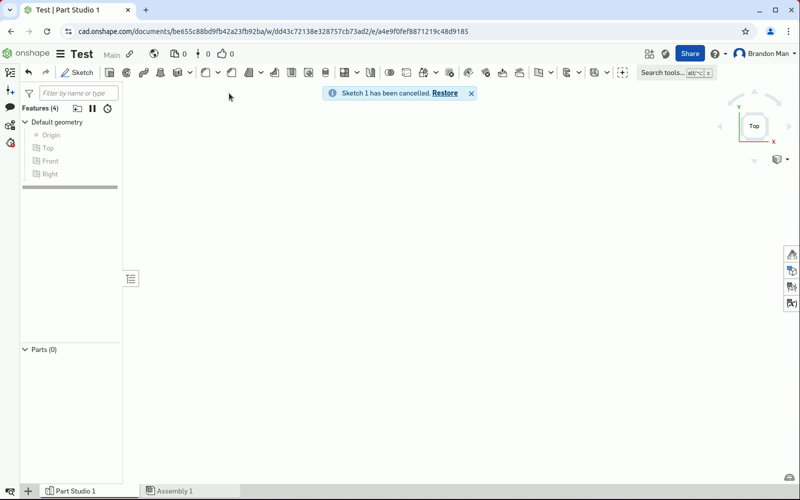
key(shift+s)
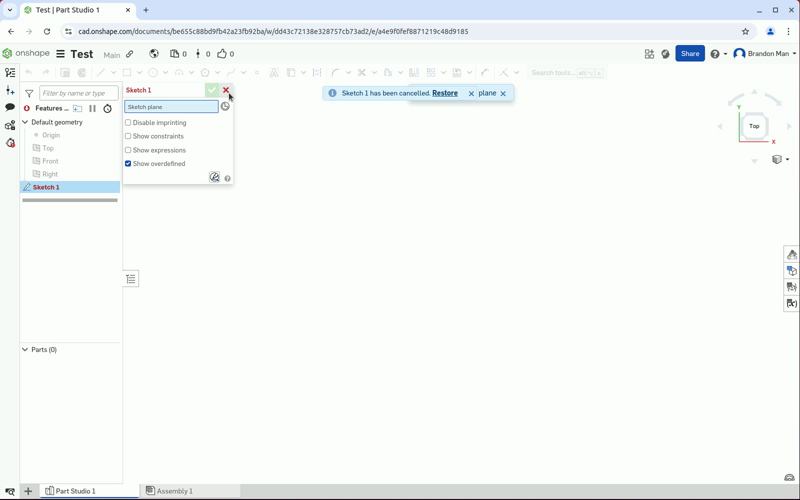
mouse_move(73, 150)
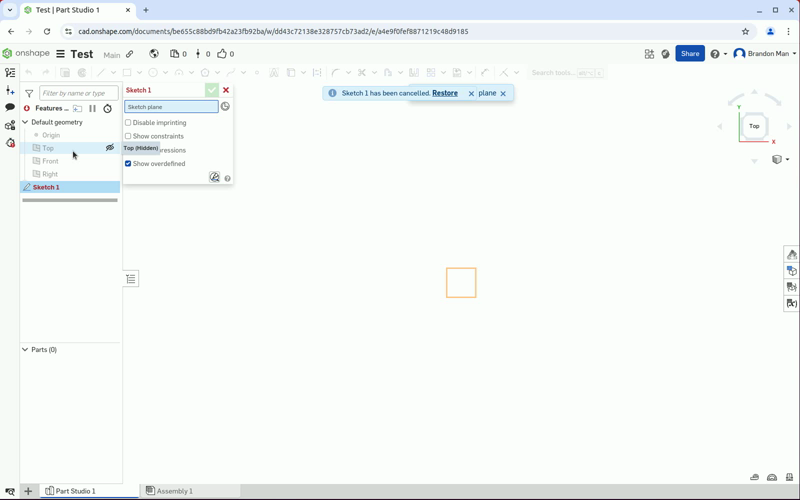
click(73, 150)
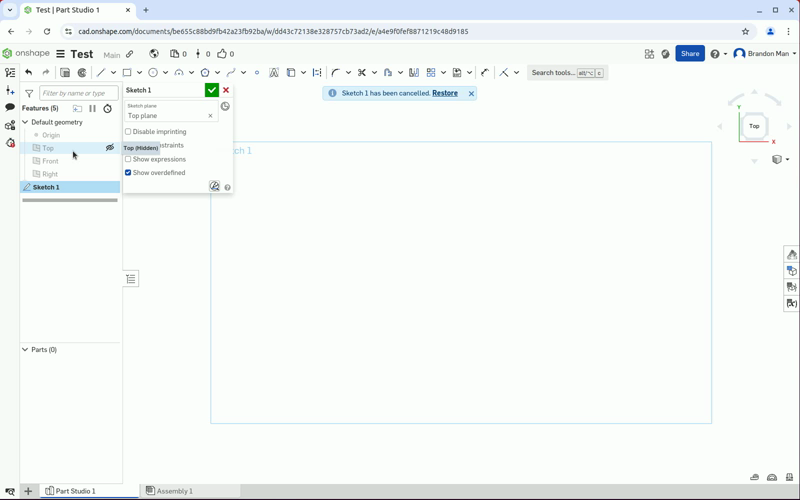
mouse_move(73, 352)
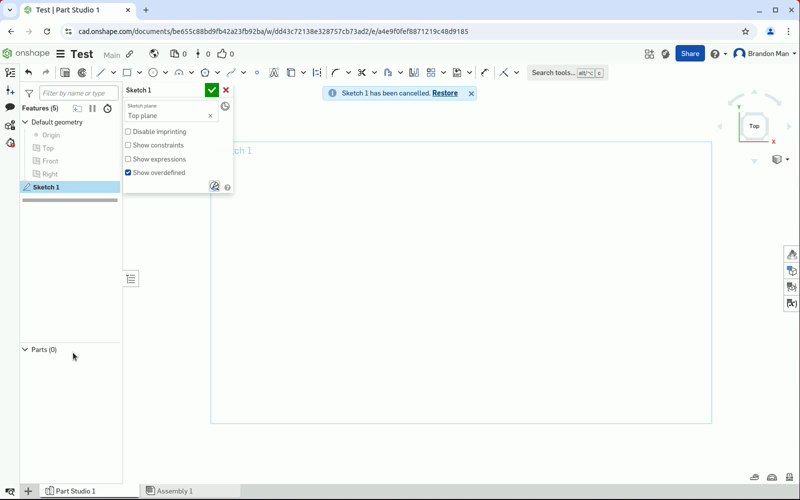
key(y)
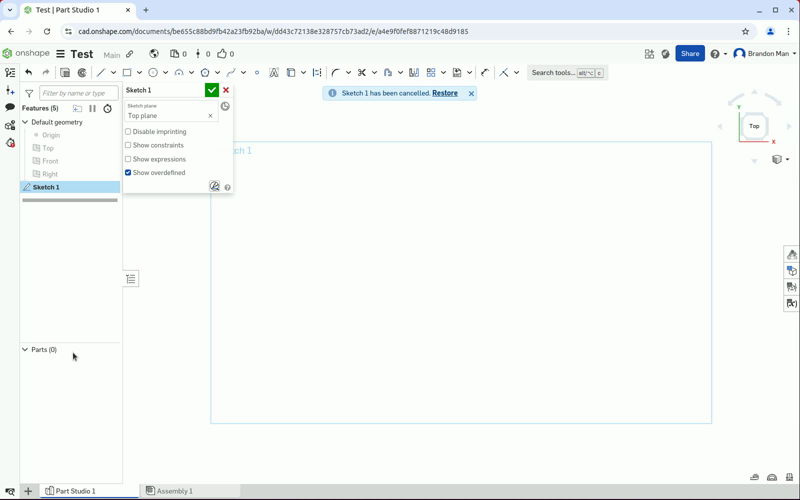
key(c)
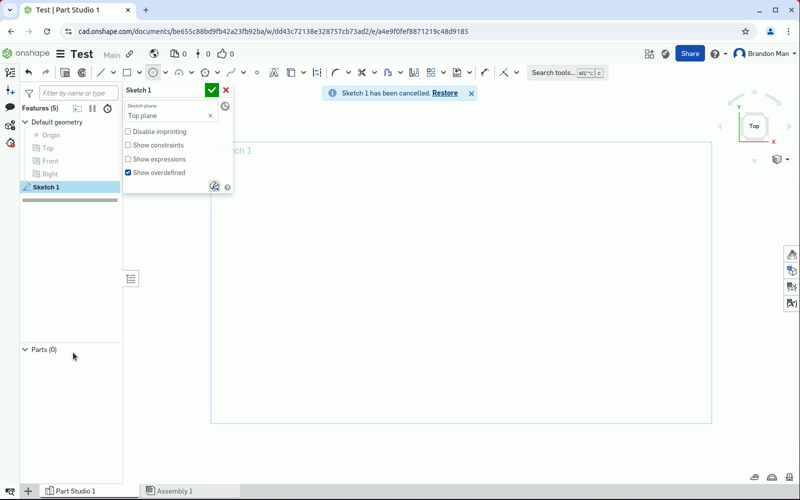
key_down(shift)
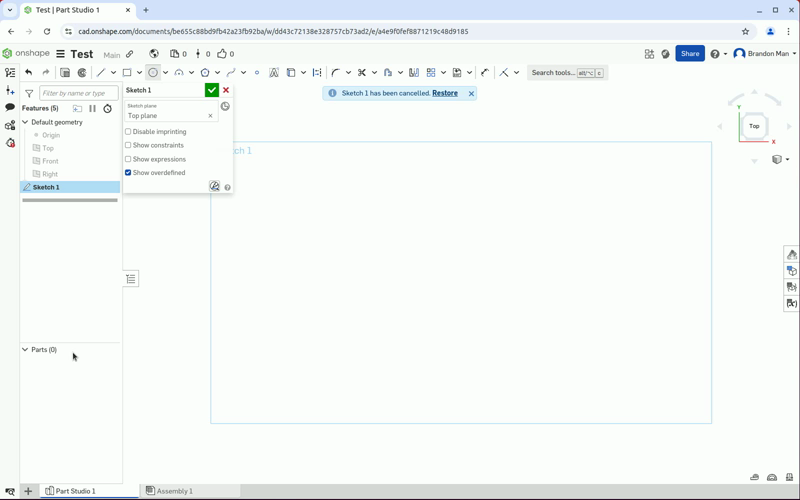
mouse_move(461, 282)
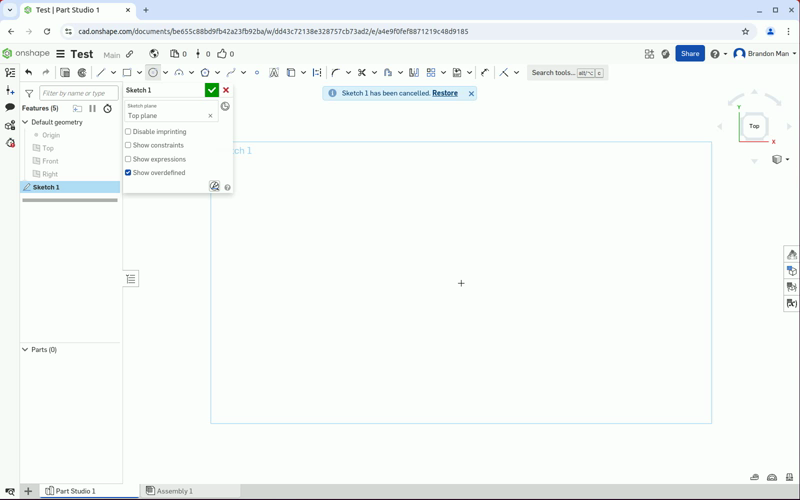
click(461, 282)
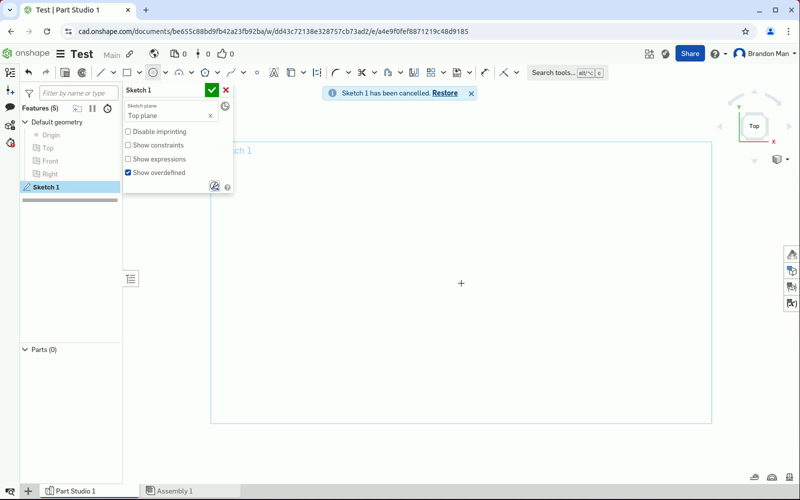
key_up(shift)
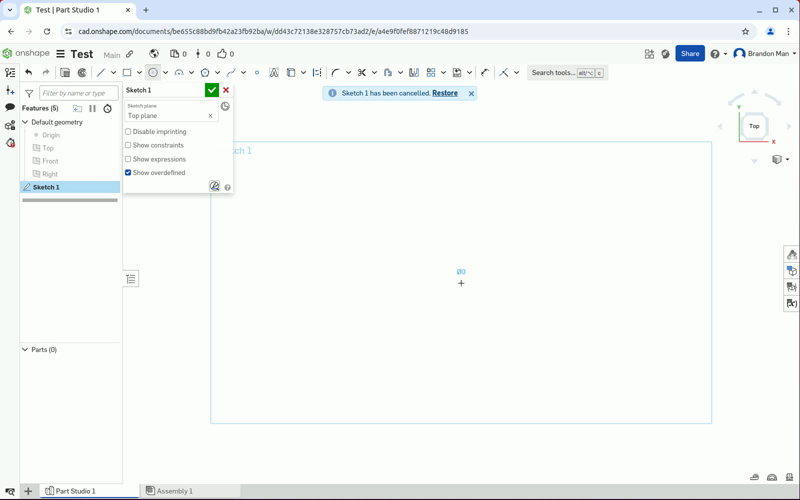
mouse_move(491, 282)
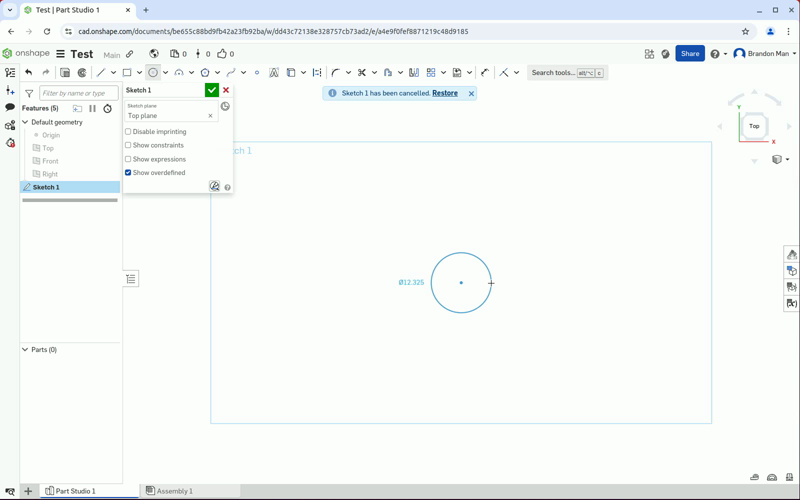
click(491, 282)
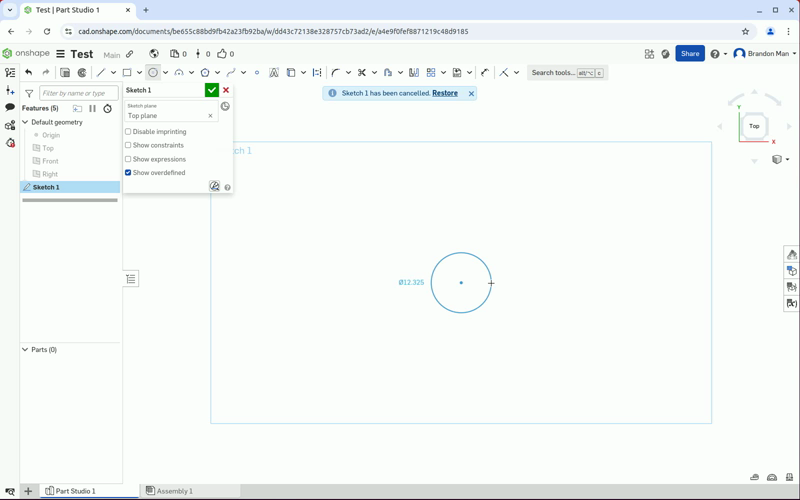
key(esc)
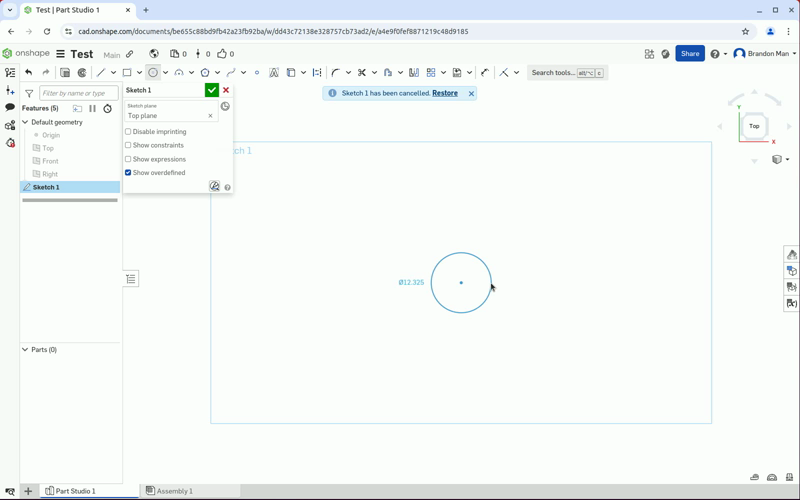
mouse_move(471, 306)
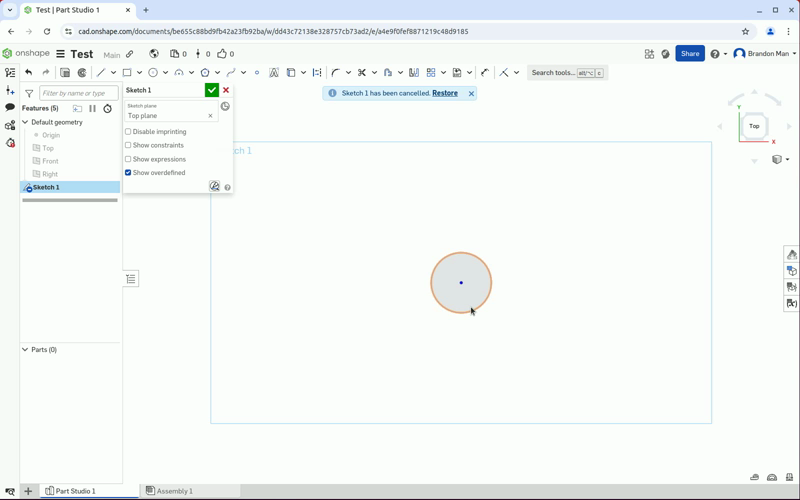
click(471, 306)
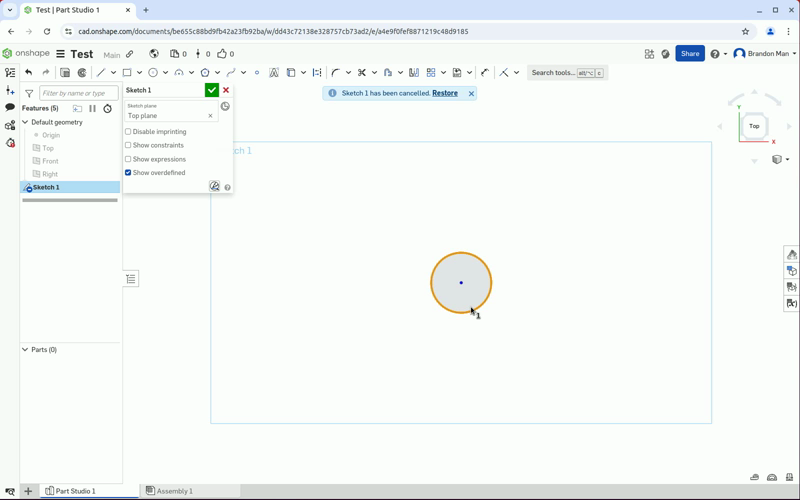
mouse_move(73, 352)
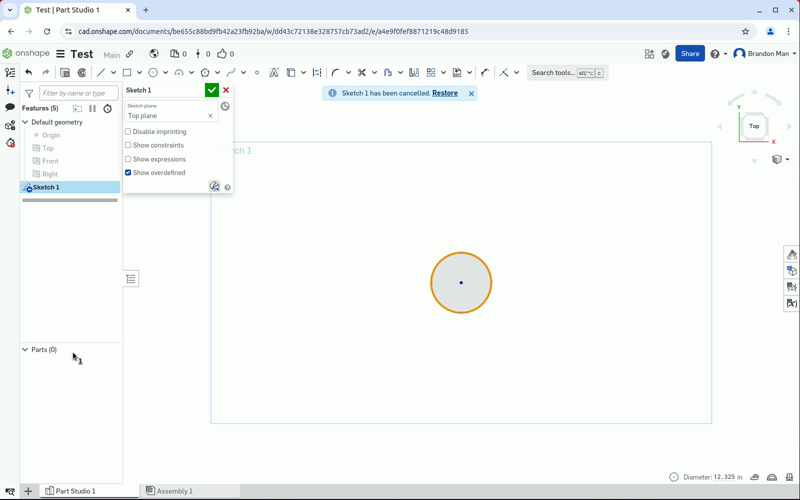
key(shift+y)
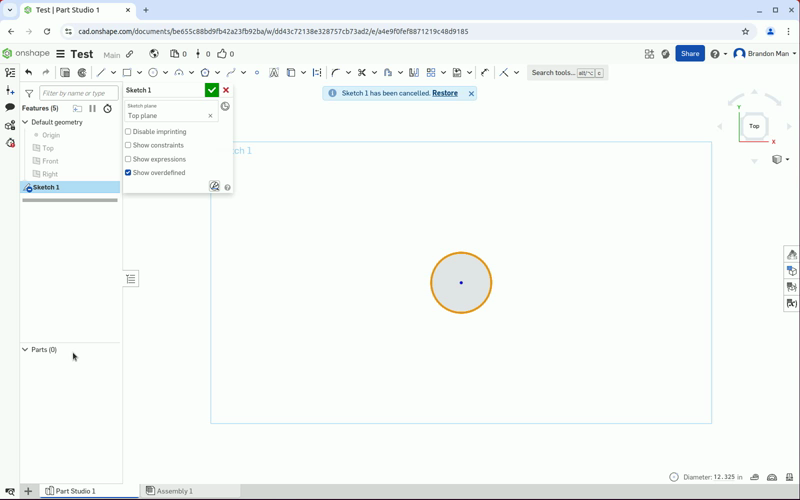
key(shift+e)
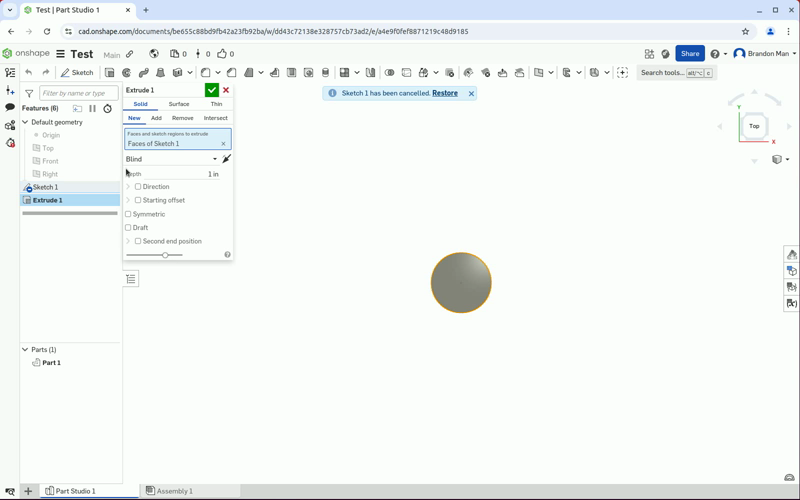
mouse_move(143, 106)
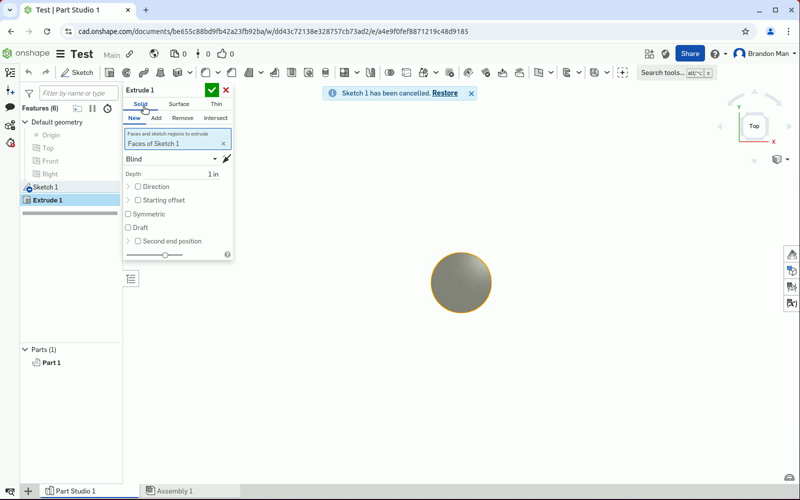
click(143, 106)
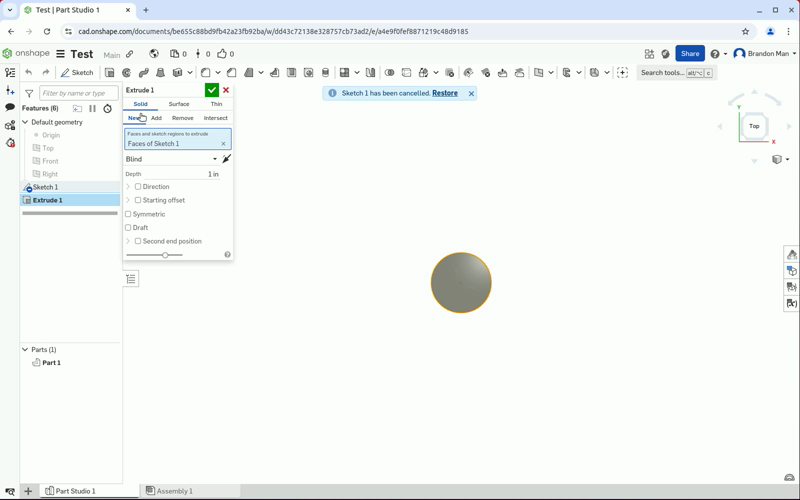
mouse_move(137, 120)
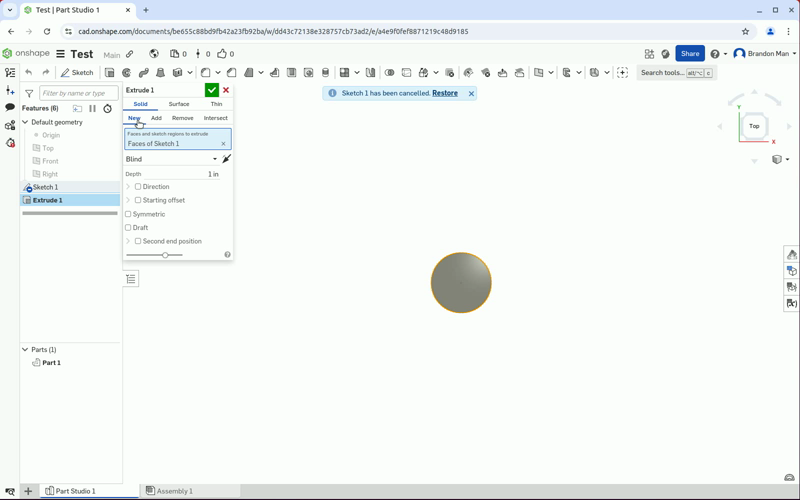
click(137, 120)
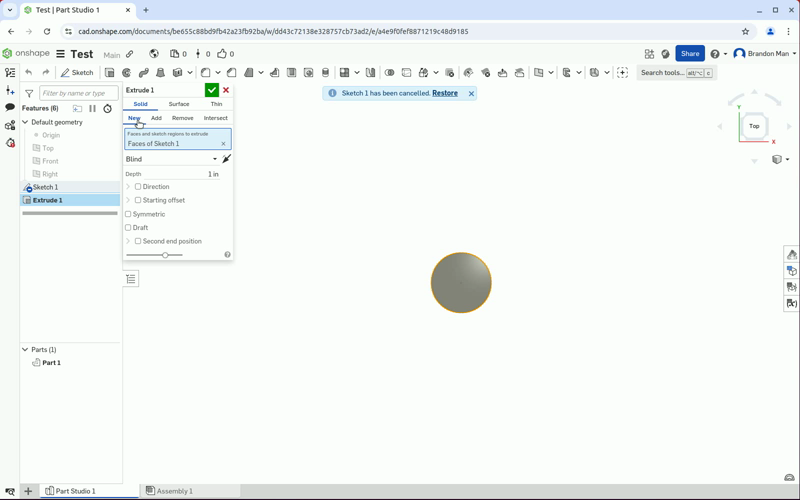
key(tab, 4)
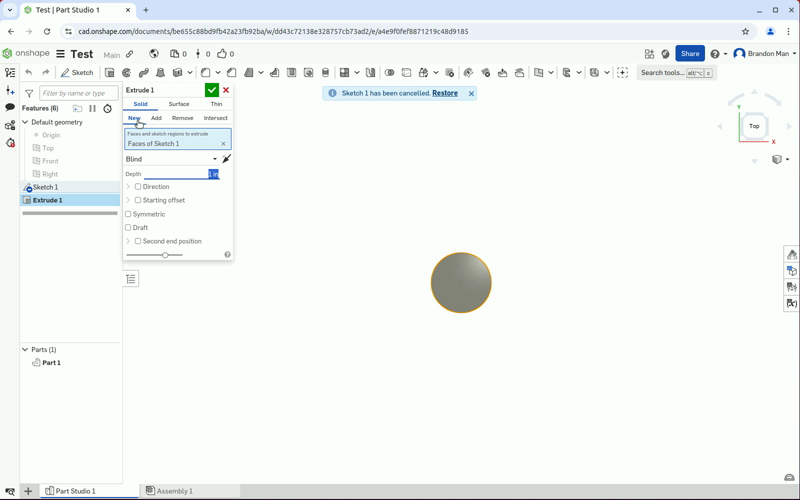
text(1.204)
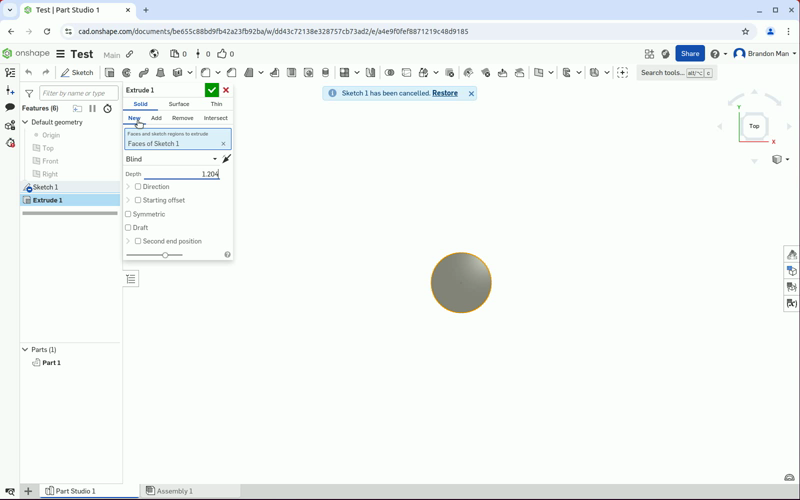
key(enter)
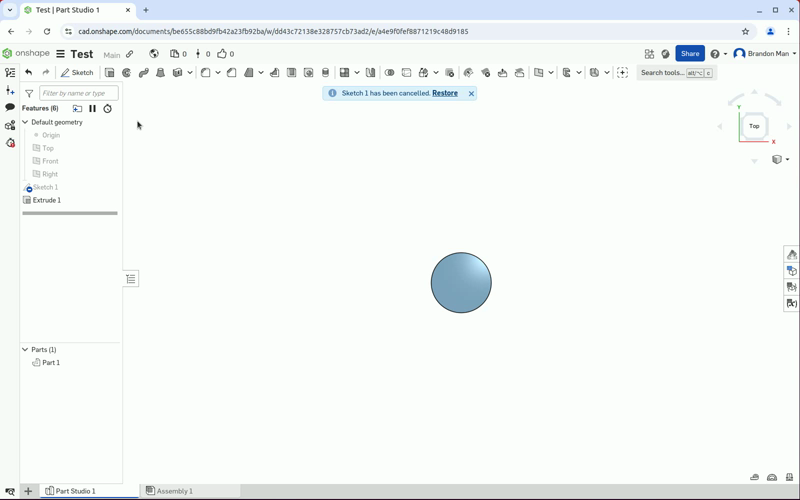
key(shift+h)
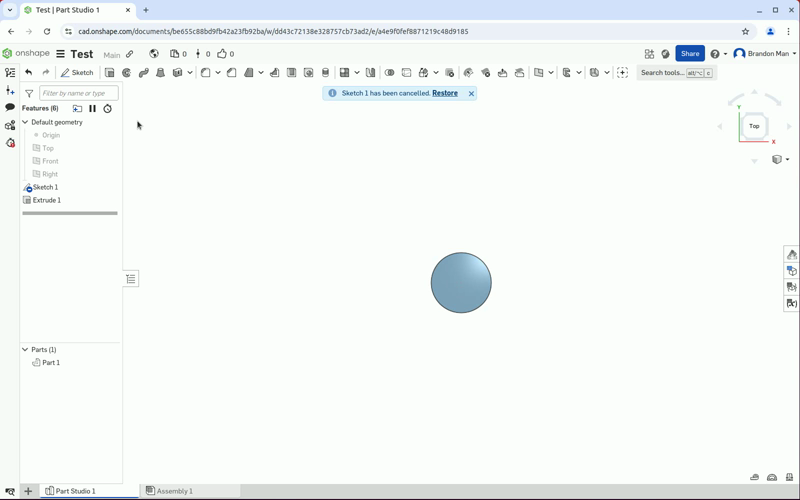
key(shift+h)
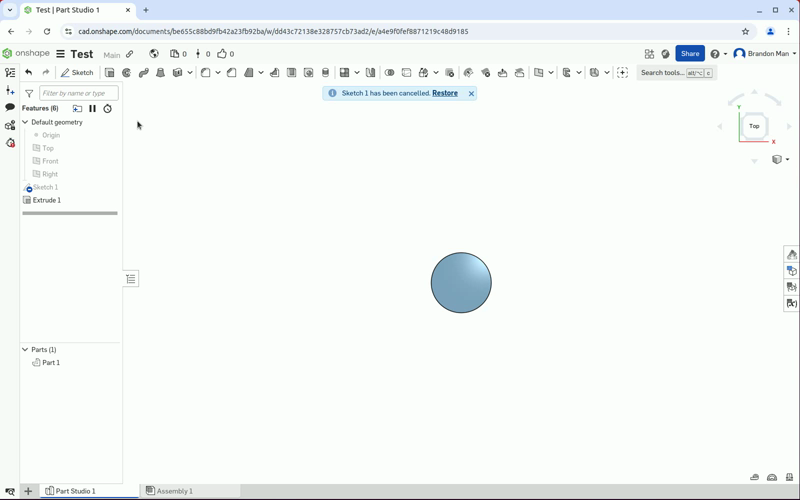
mouse_move(73, 189)
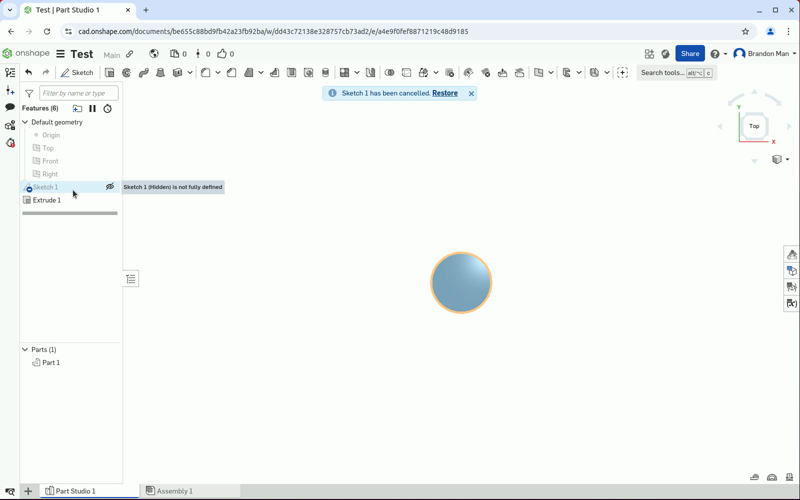
click(73, 189)
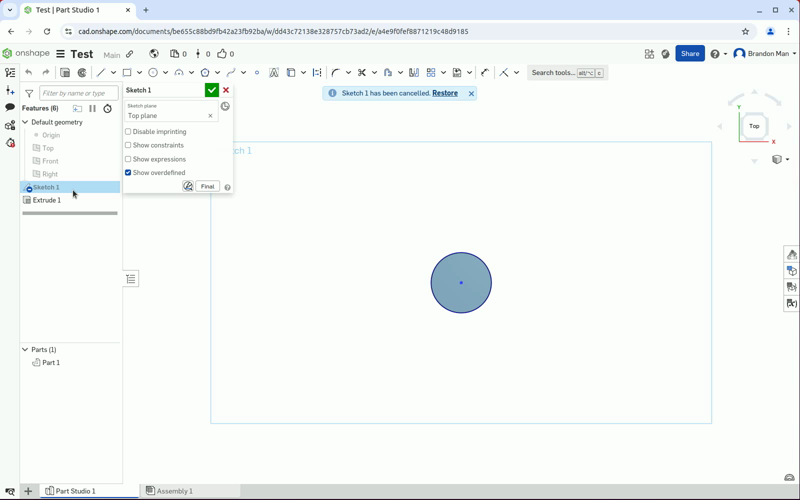
mouse_move(229, 92)
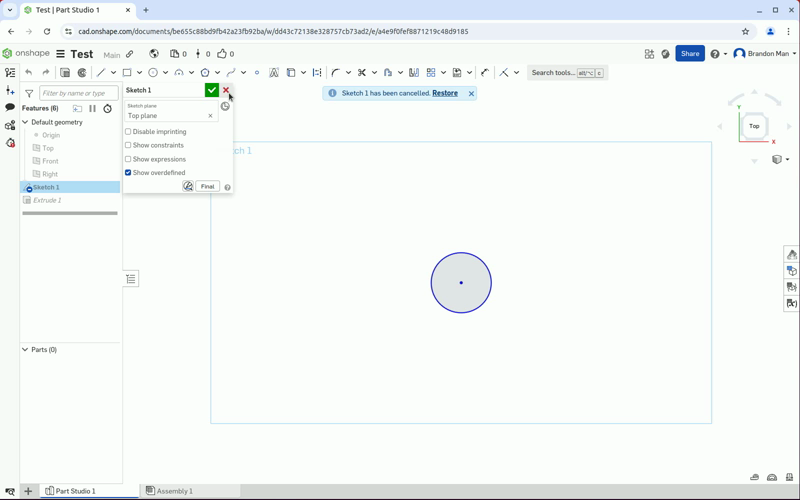
click(229, 92)
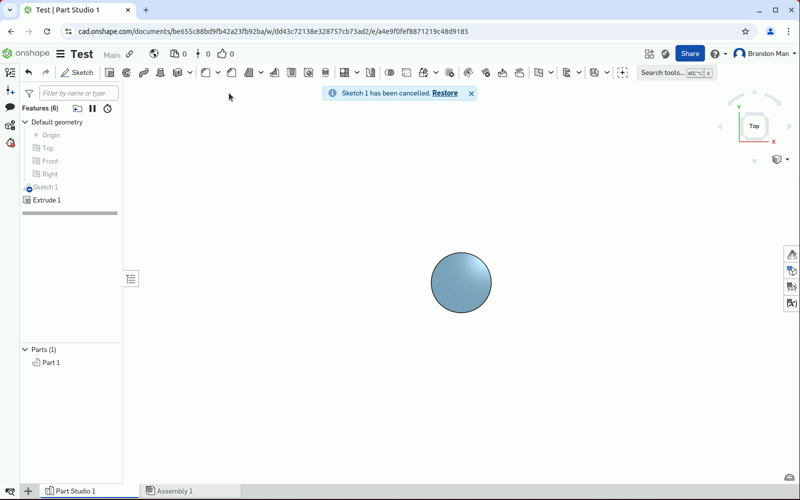
mouse_move(73, 352)
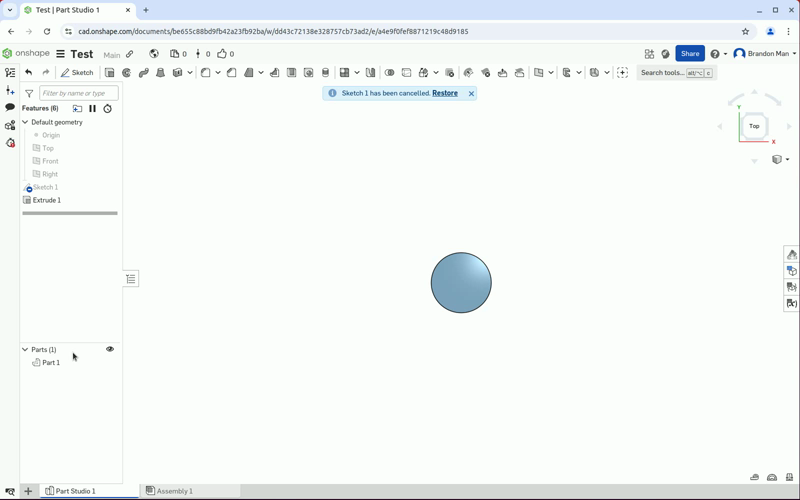
key(y)
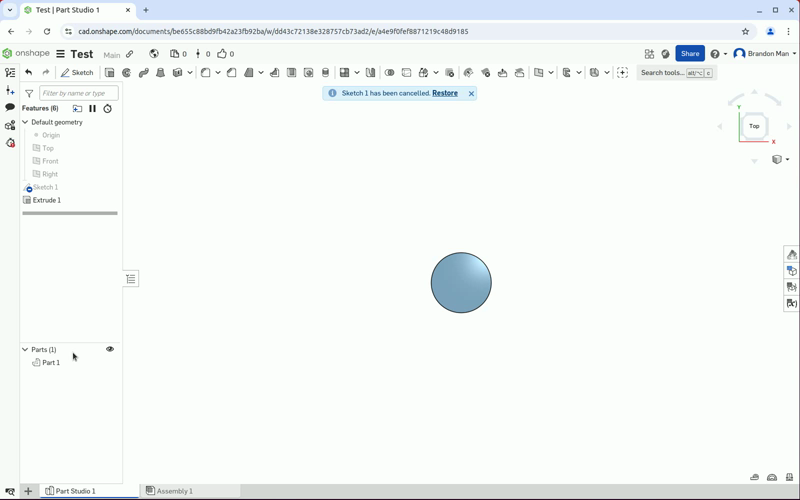
key(shift+p)
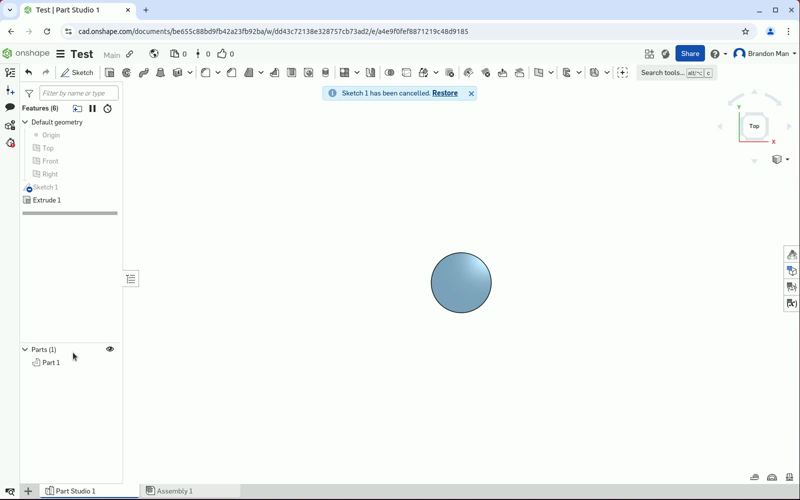
key(space)
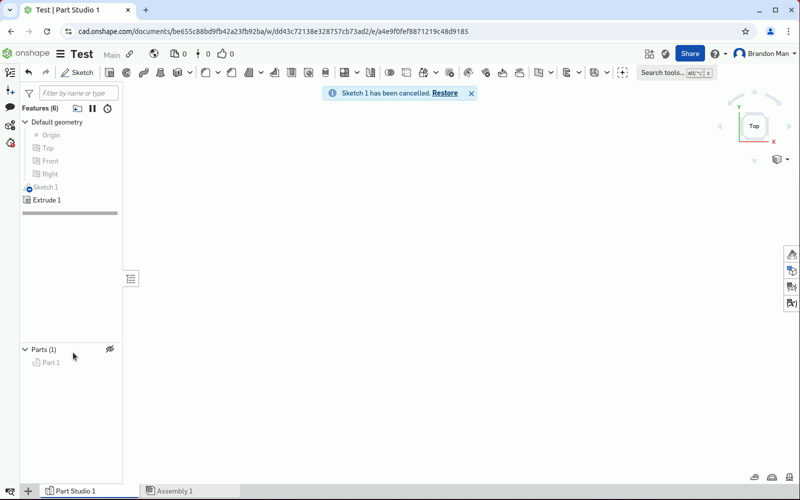
key_down(shift)
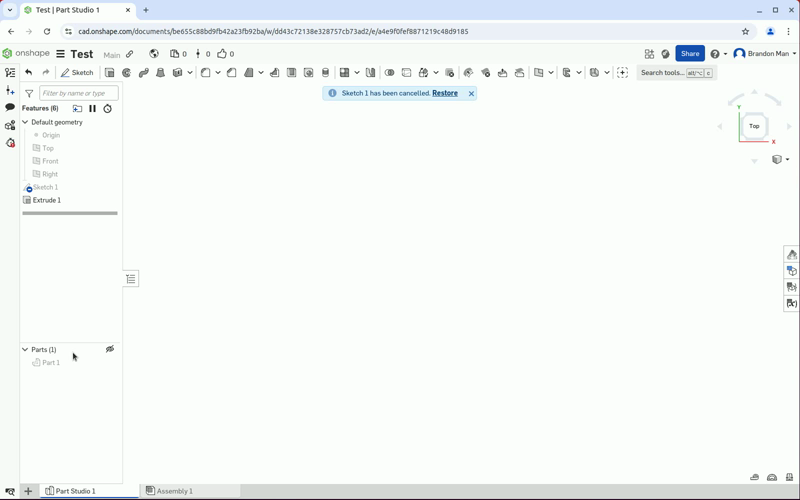
key(up)
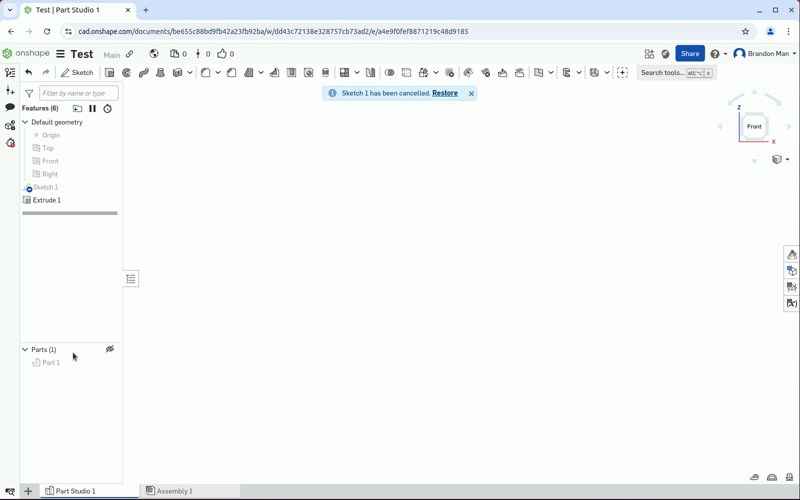
key_up(shift)
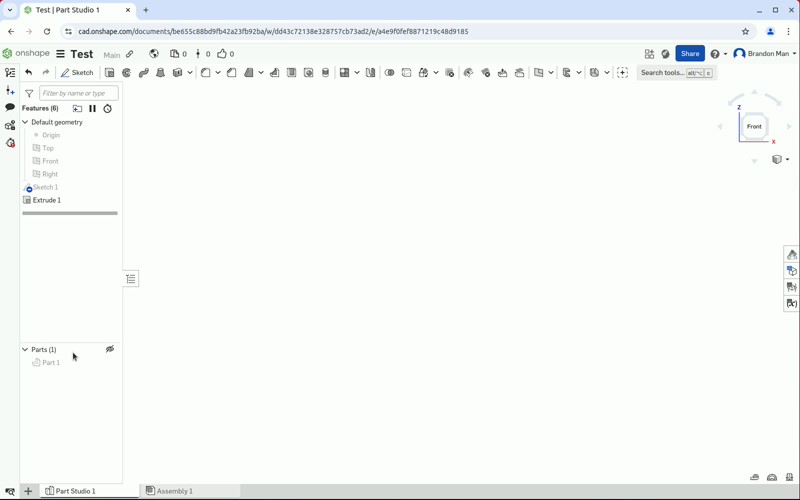
mouse_move(73, 352)
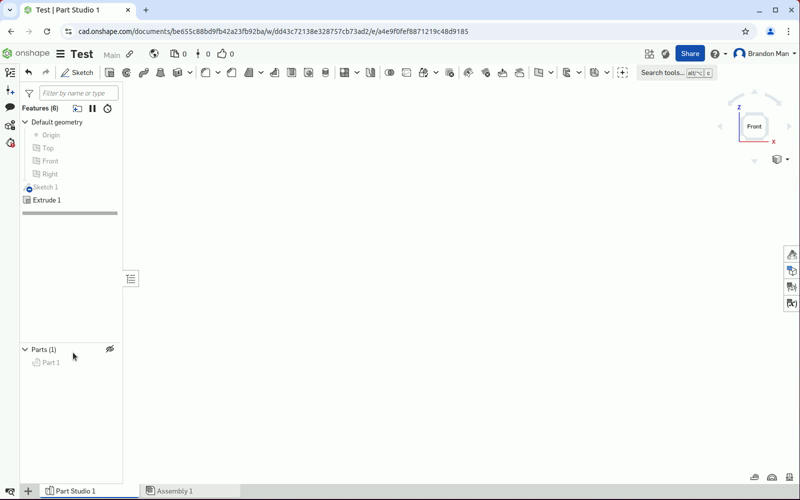
key(shift+y)
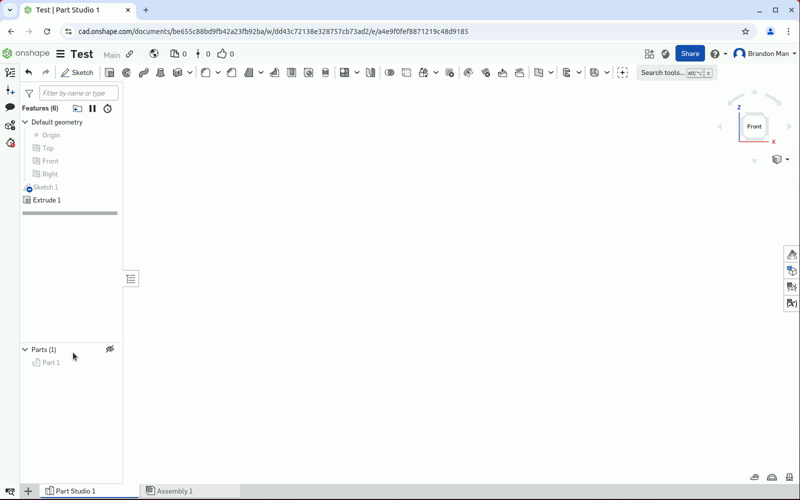
key(shift+s)
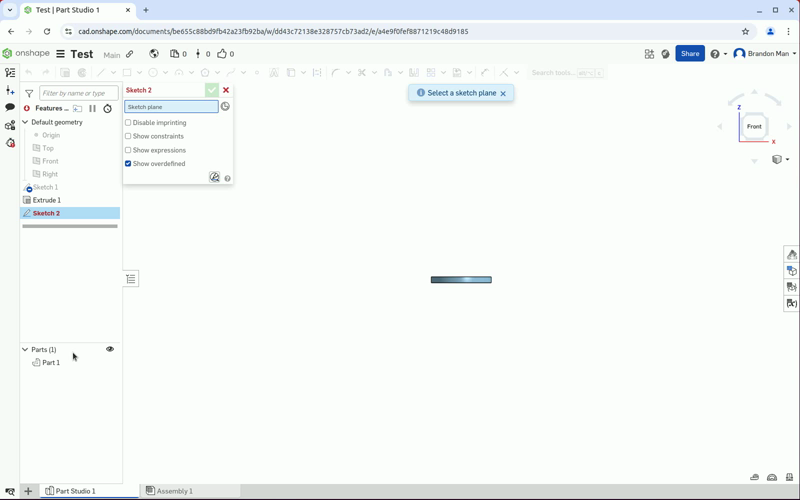
mouse_move(73, 163)
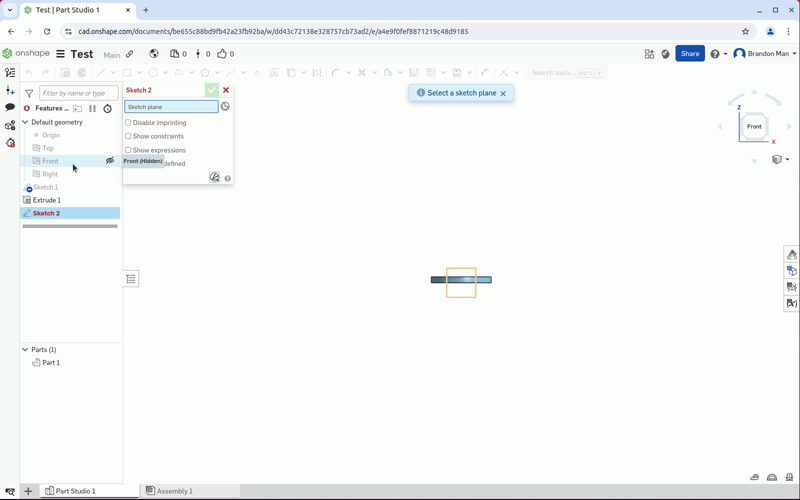
click(73, 163)
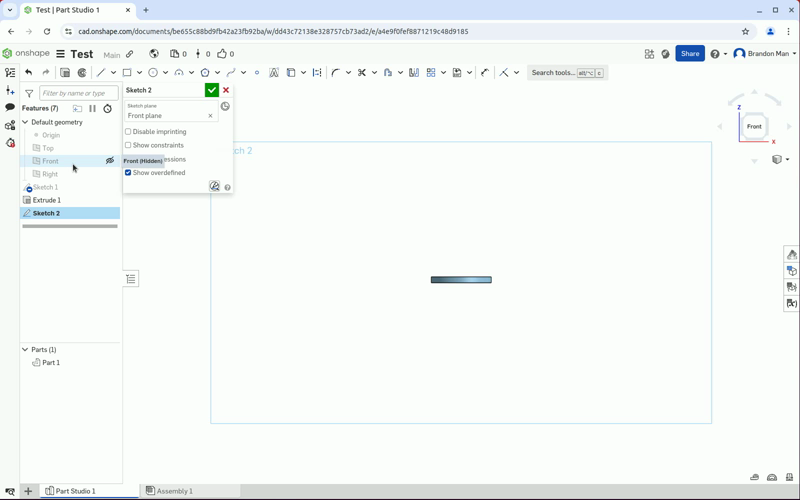
mouse_move(73, 352)
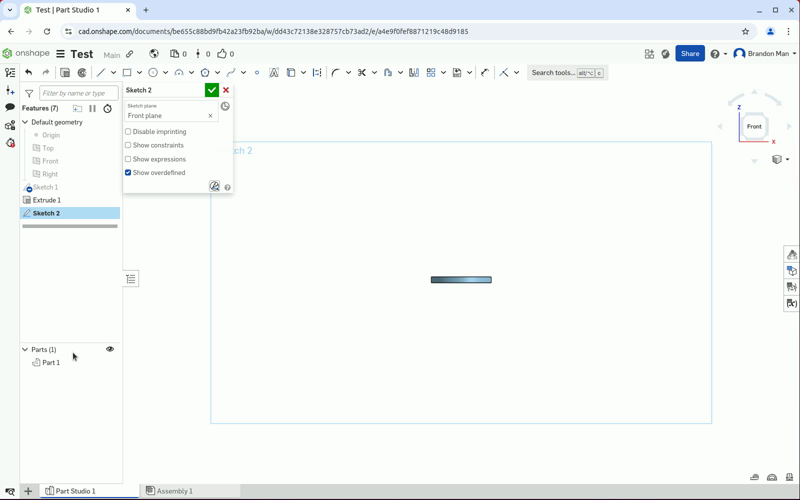
key(y)
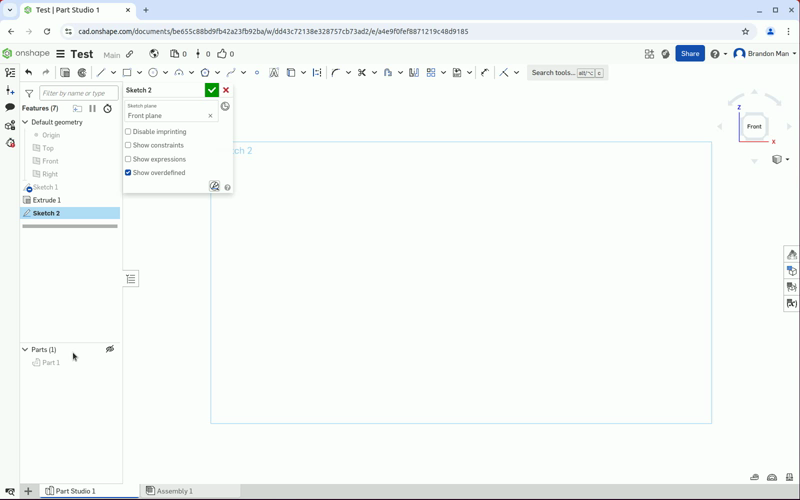
key(l)
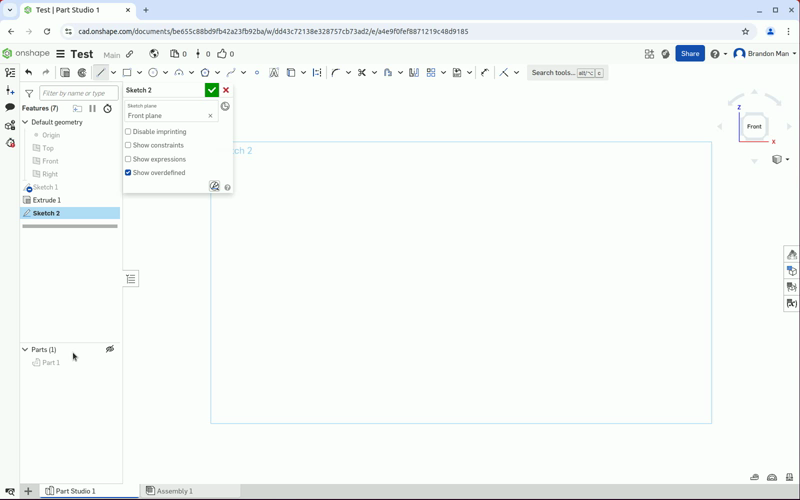
key_down(shift)
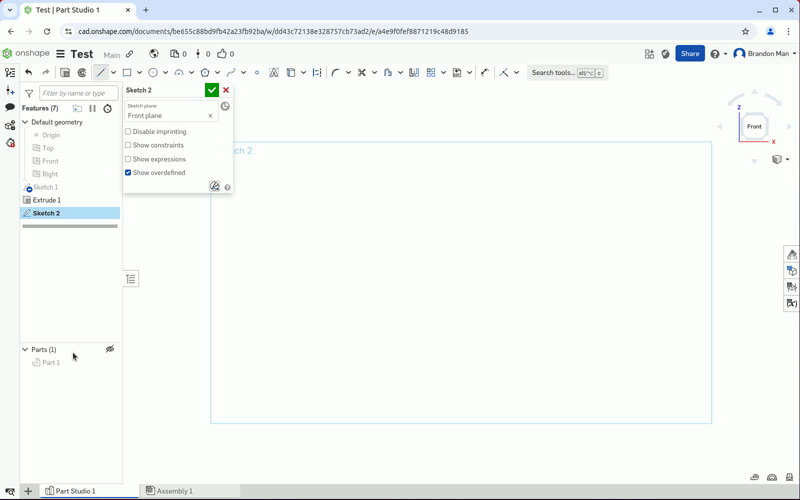
mouse_move(429, 279)
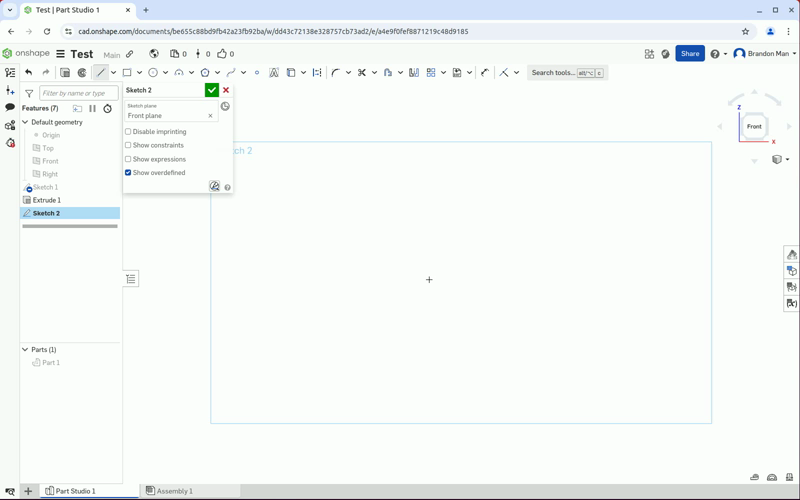
click(429, 279)
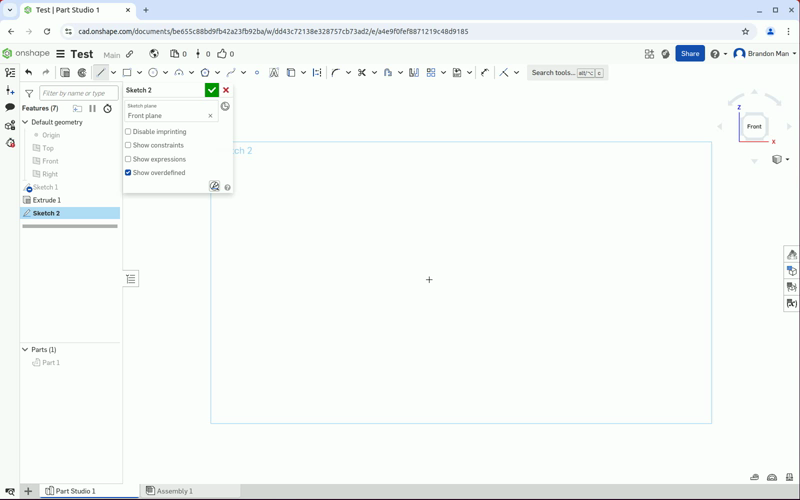
key_up(shift)
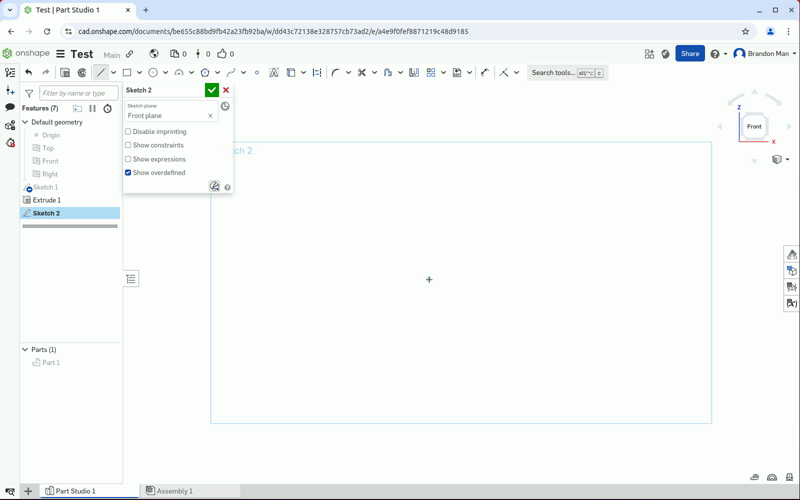
key_down(shift)
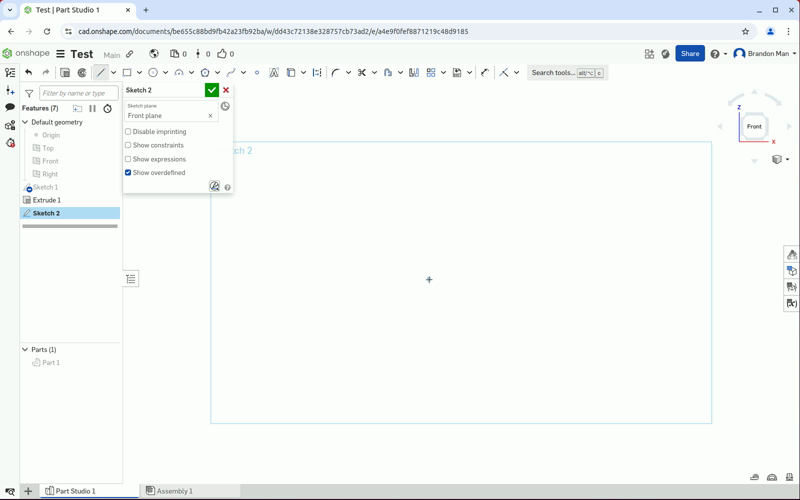
mouse_move(459, 279)
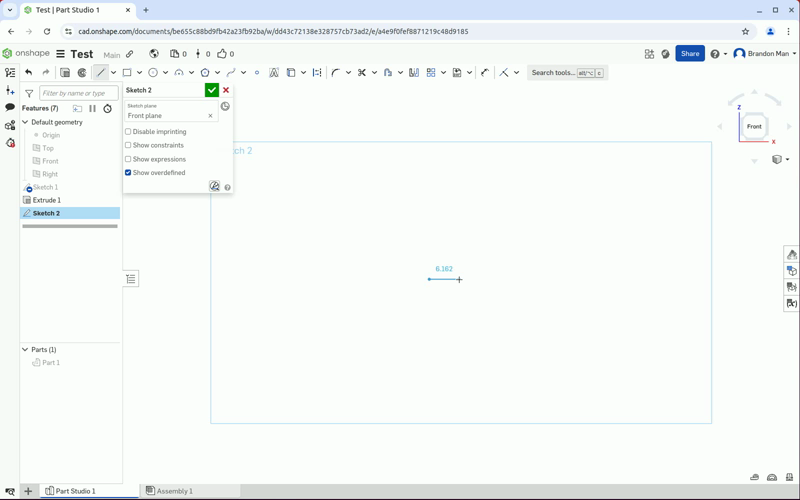
mouse_move(460, 276)
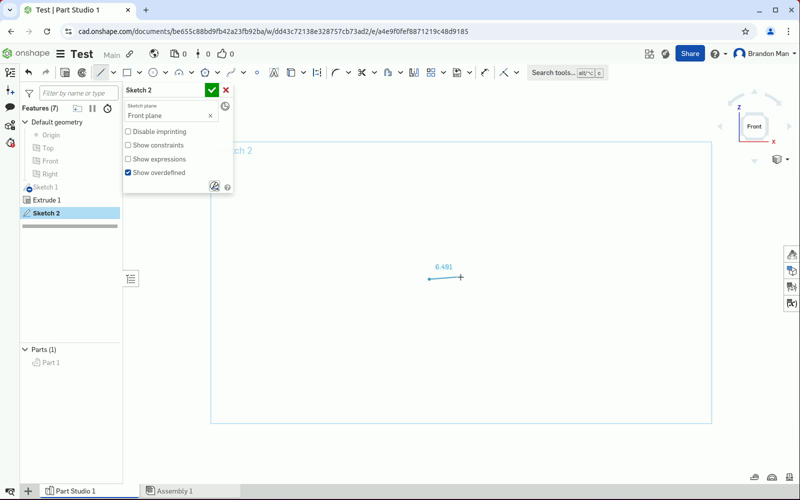
click(460, 276)
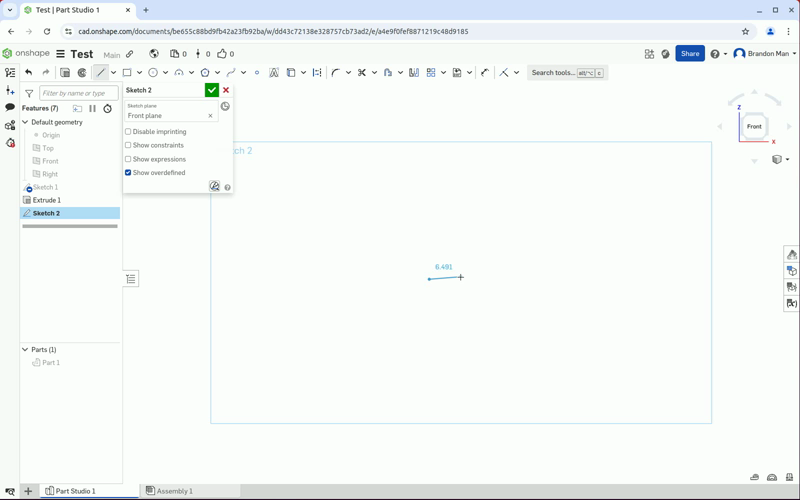
key_up(shift)
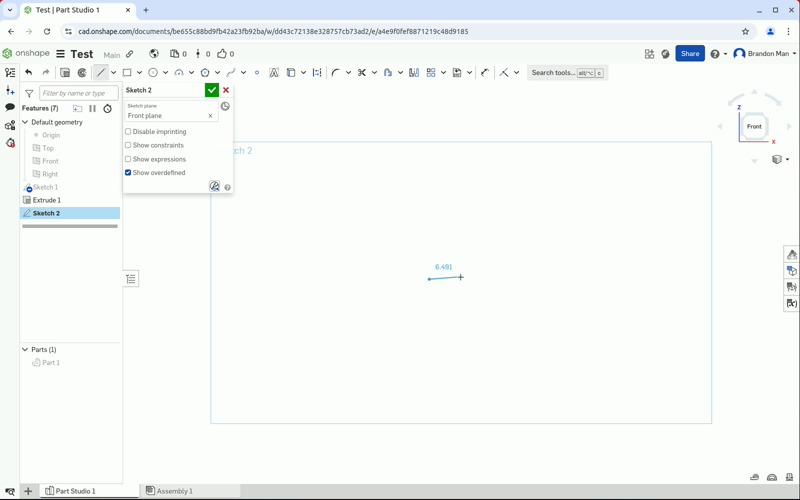
key_down(shift)
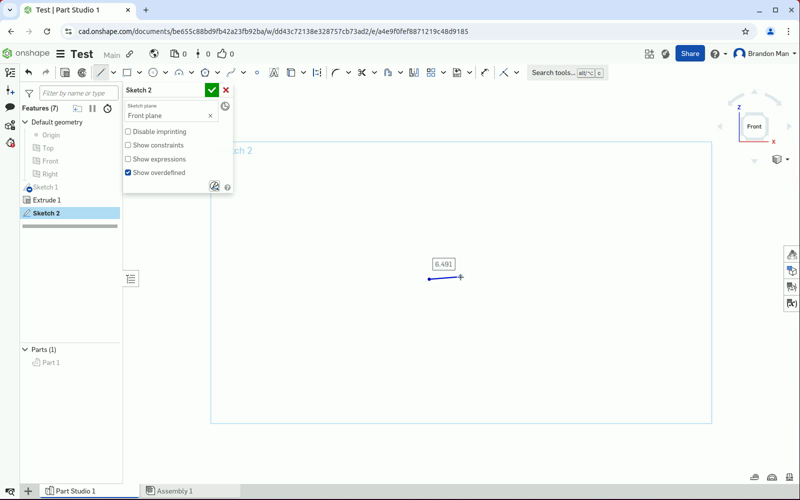
mouse_move(490, 276)
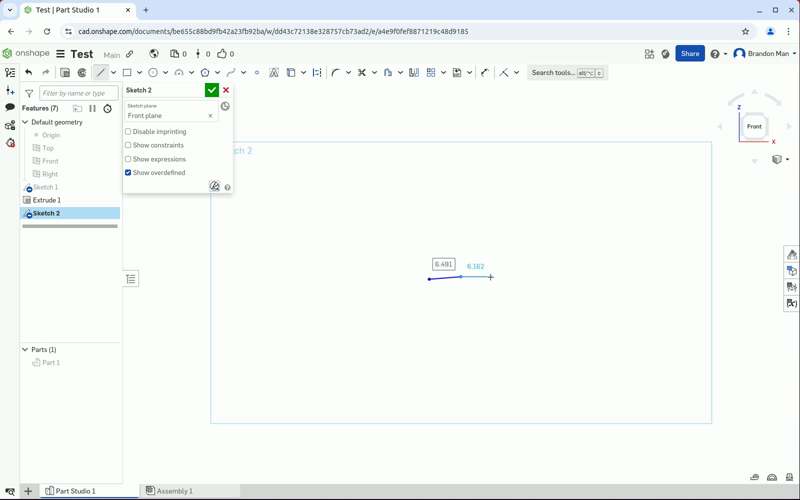
mouse_move(491, 279)
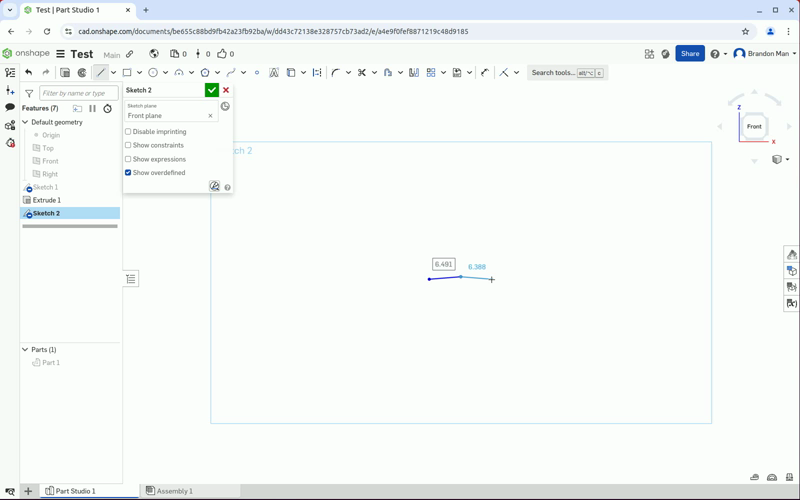
click(491, 279)
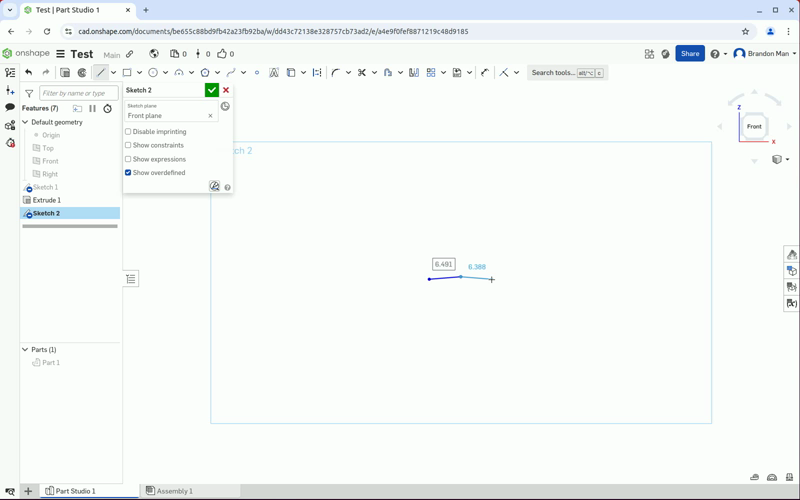
key_up(shift)
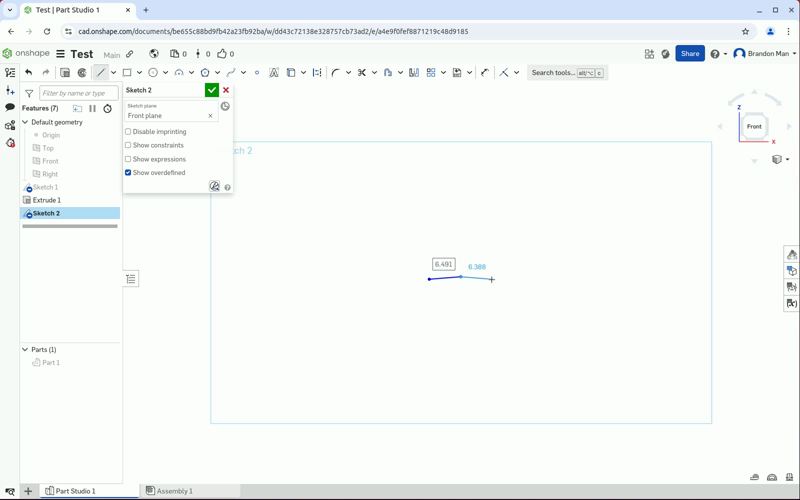
key_down(shift)
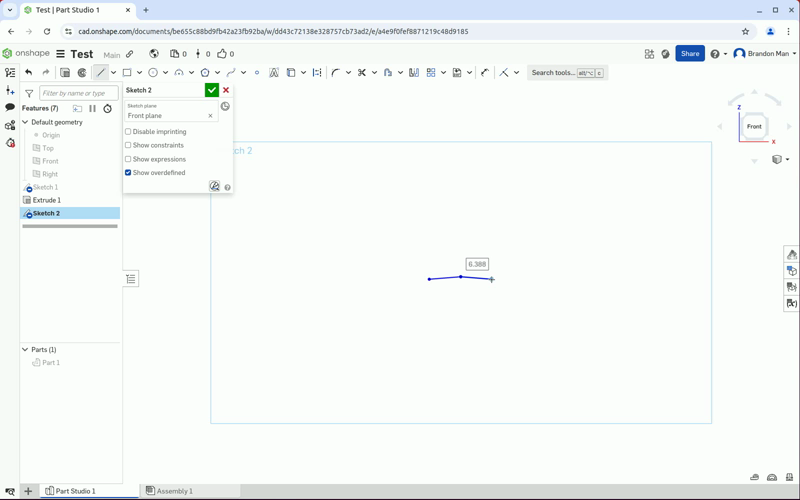
mouse_move(521, 279)
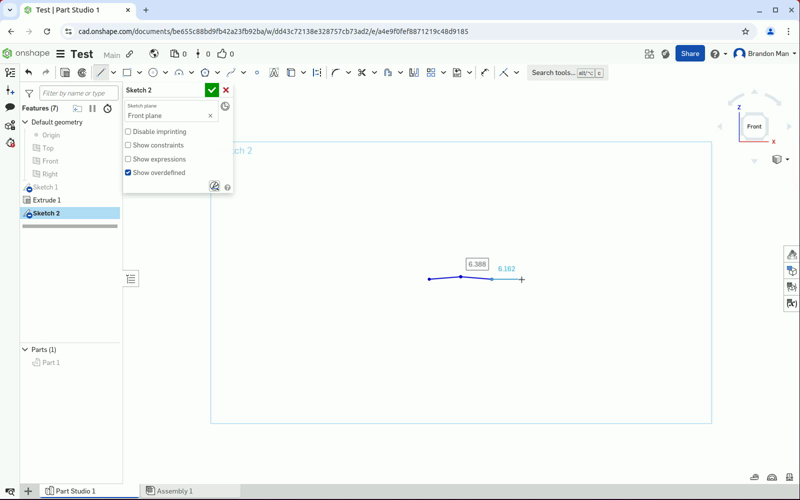
mouse_move(491, 274)
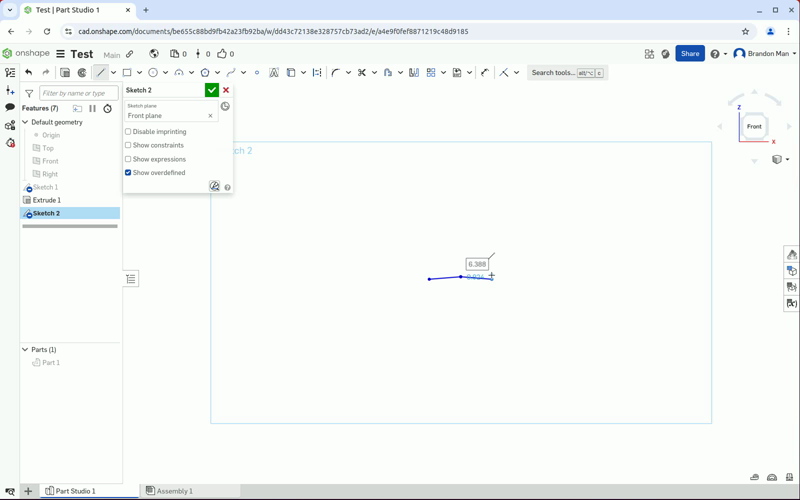
scroll(6)
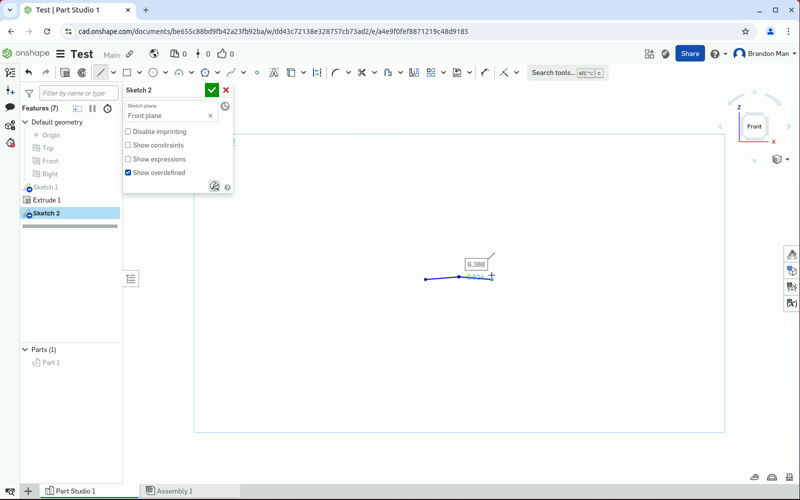
scroll(6)
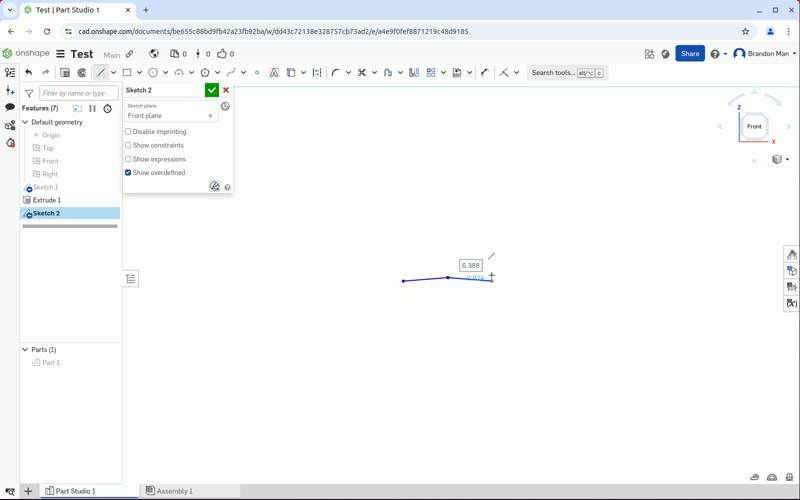
scroll(6)
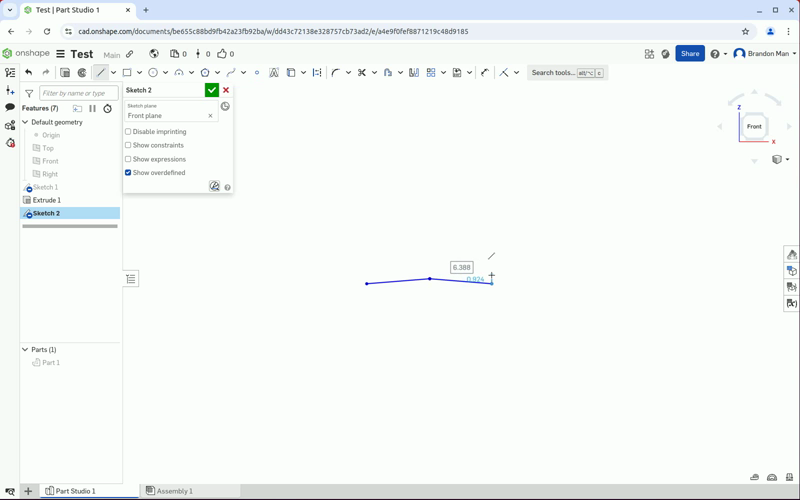
scroll(6)
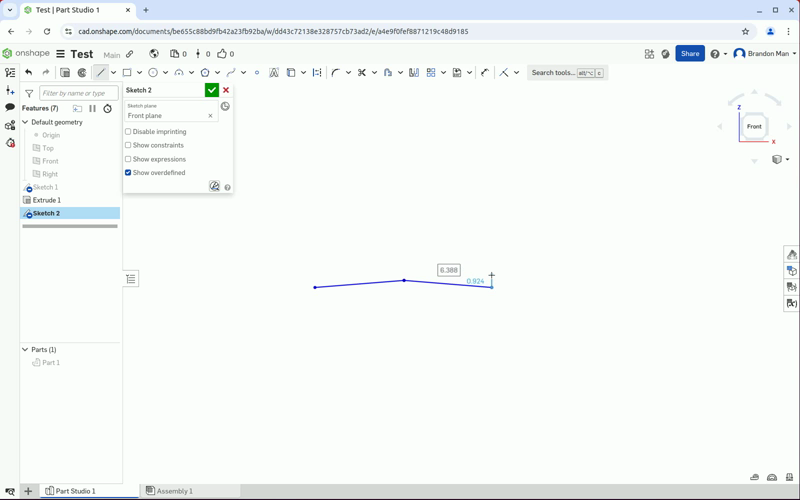
scroll(6)
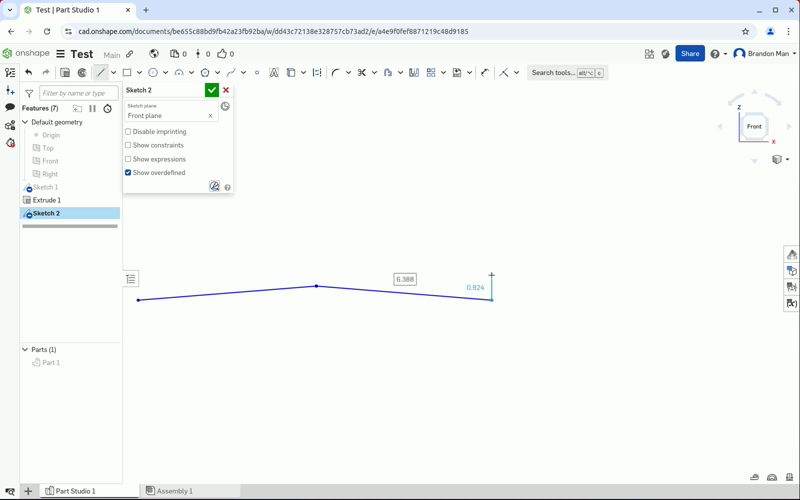
scroll(6)
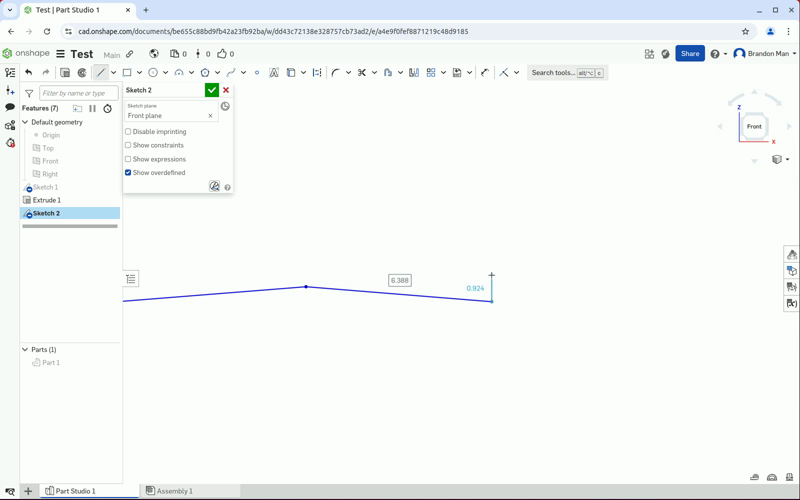
scroll(6)
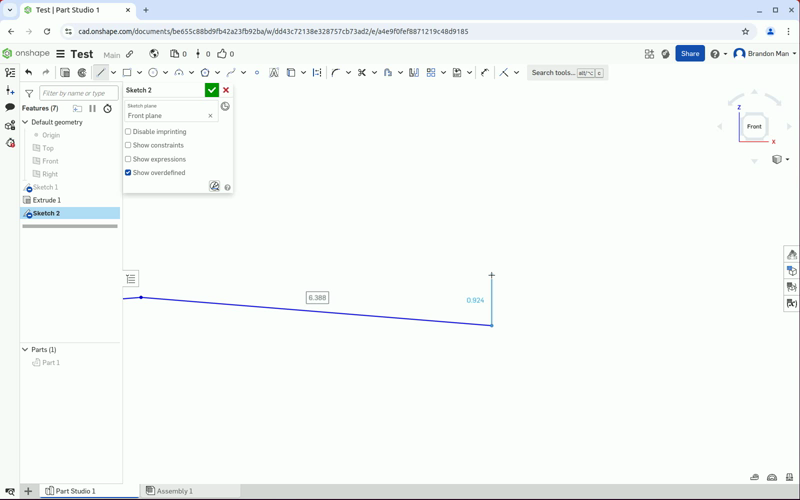
click(491, 274)
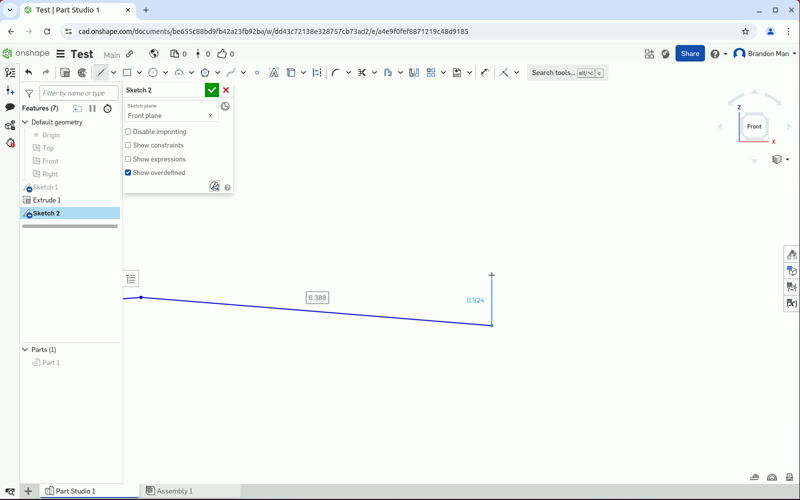
scroll(-6)
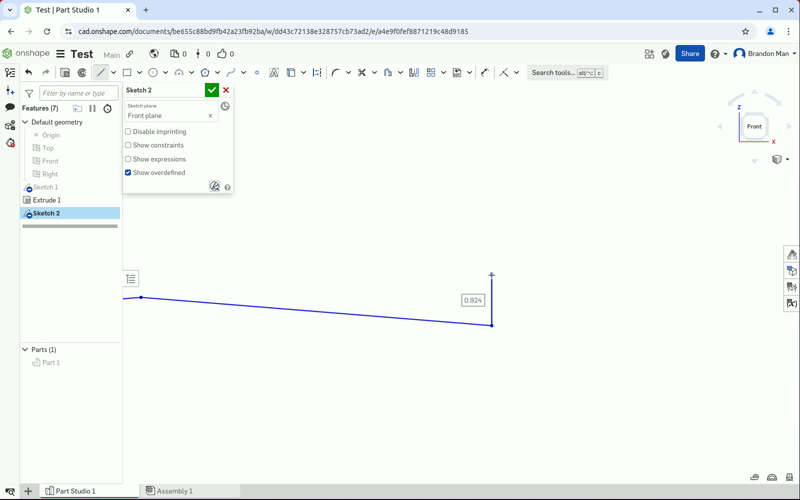
scroll(-6)
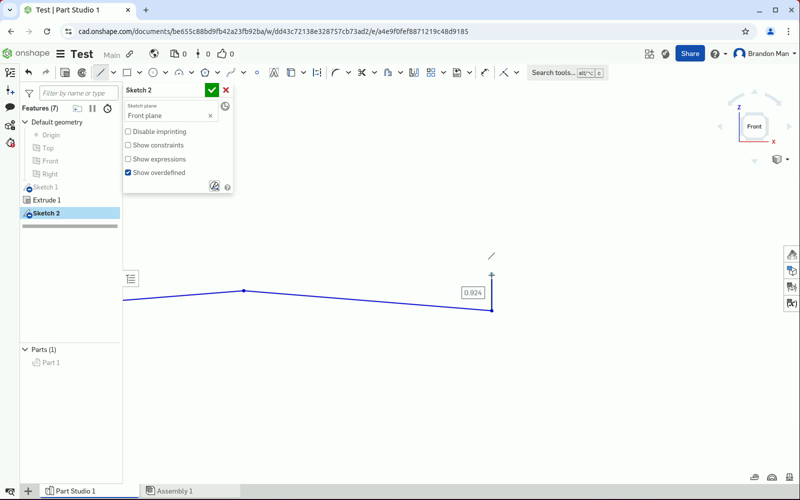
scroll(-6)
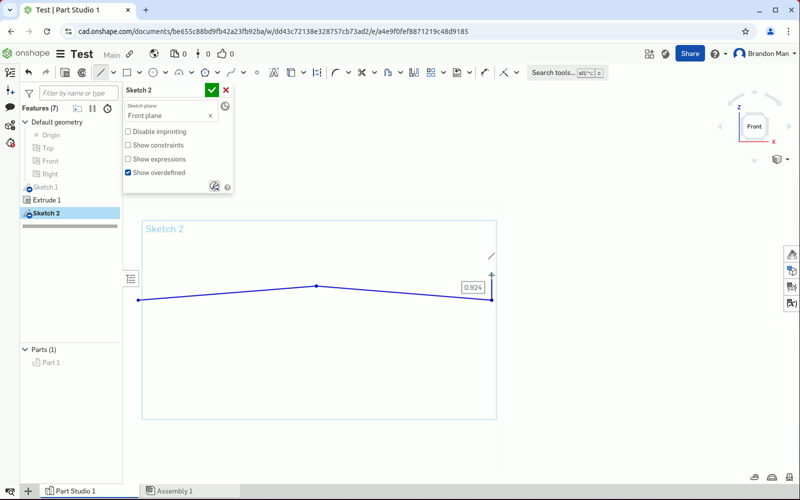
scroll(-6)
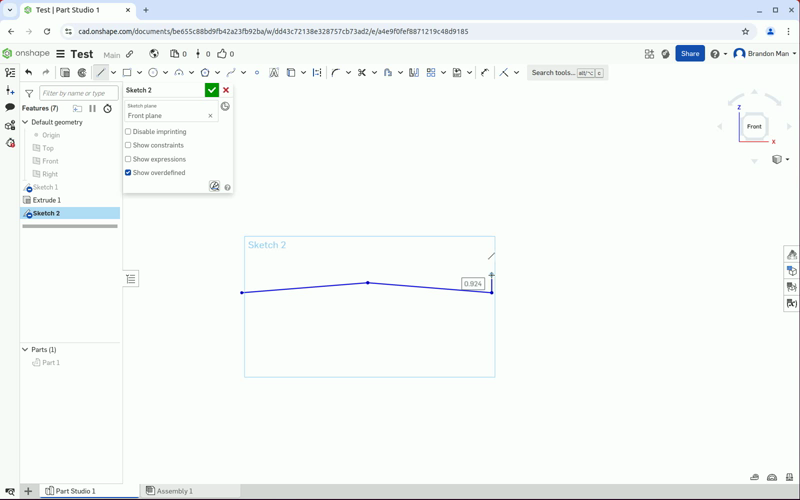
scroll(-6)
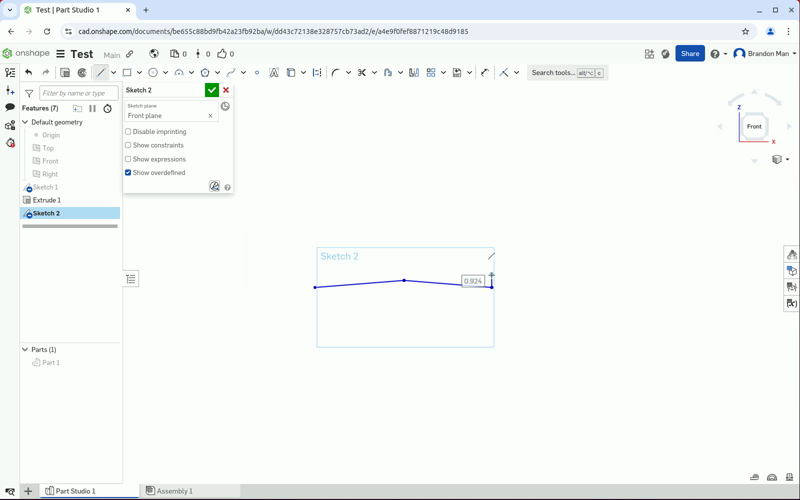
scroll(-6)
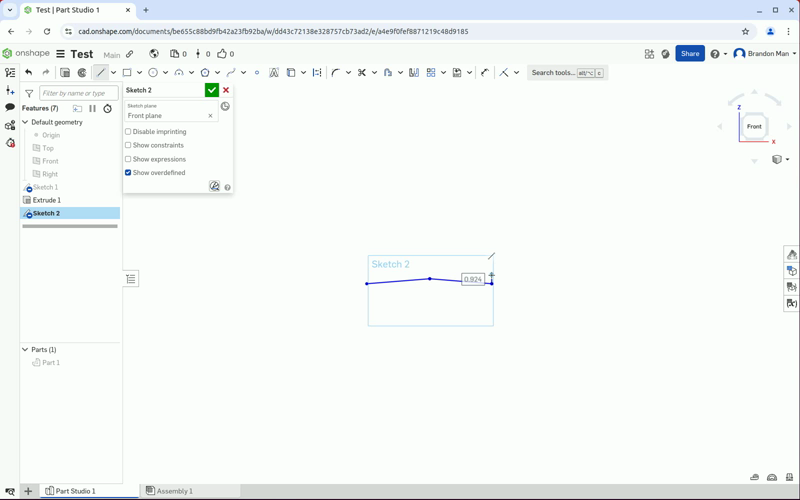
scroll(-6)
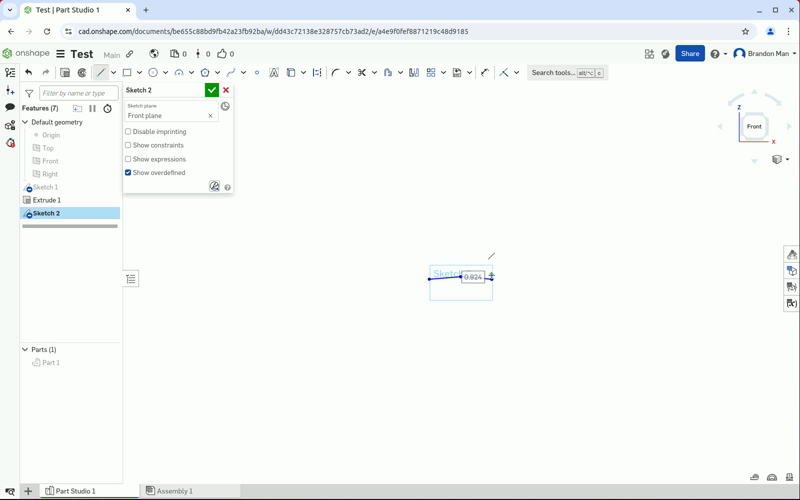
key_up(shift)
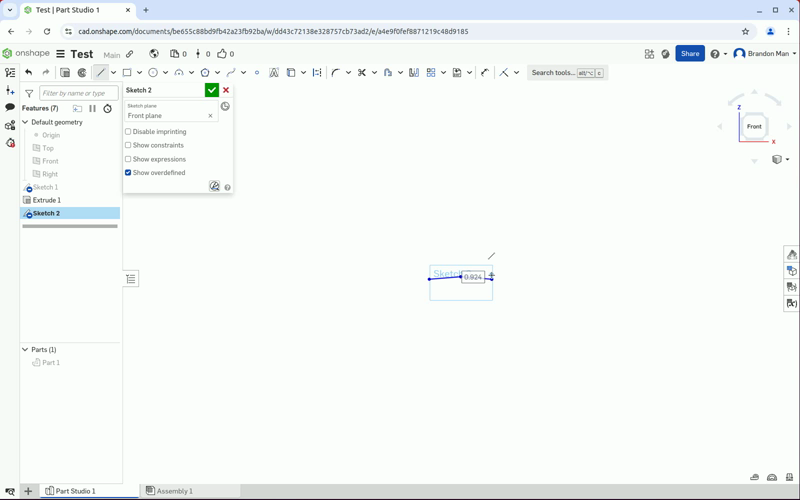
key_down(shift)
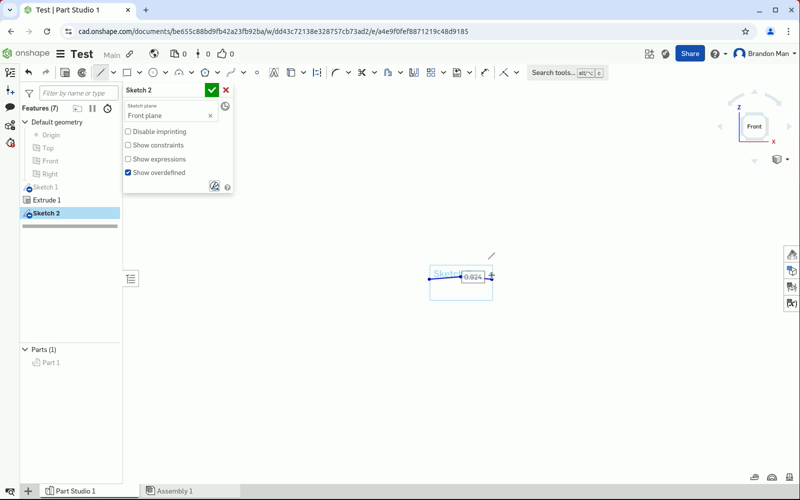
mouse_move(429, 274)
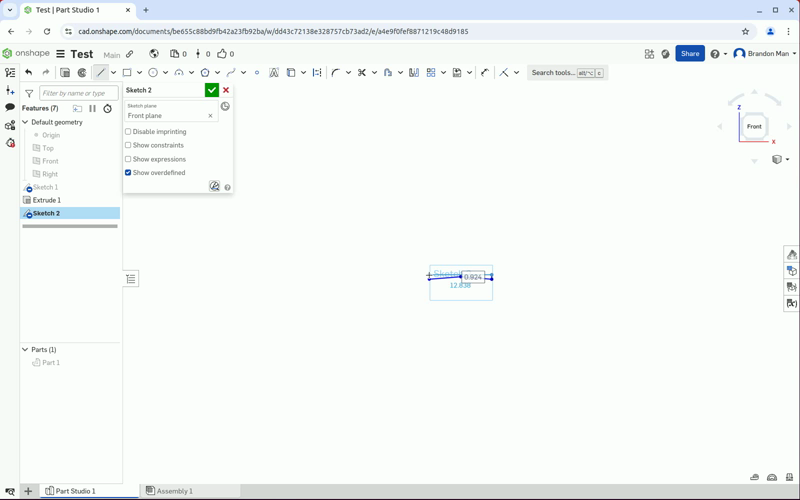
click(429, 274)
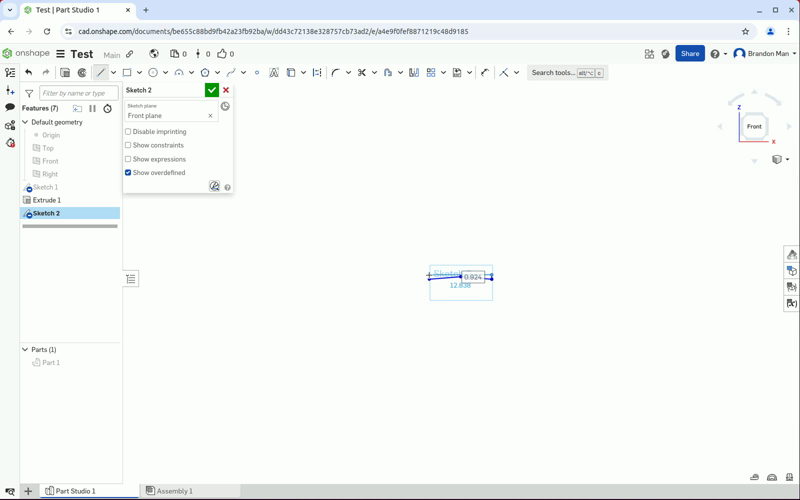
key_up(shift)
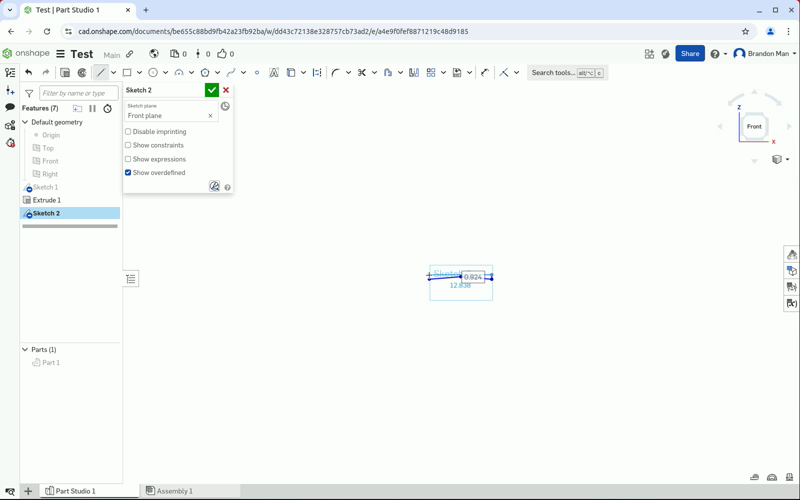
mouse_move(459, 274)
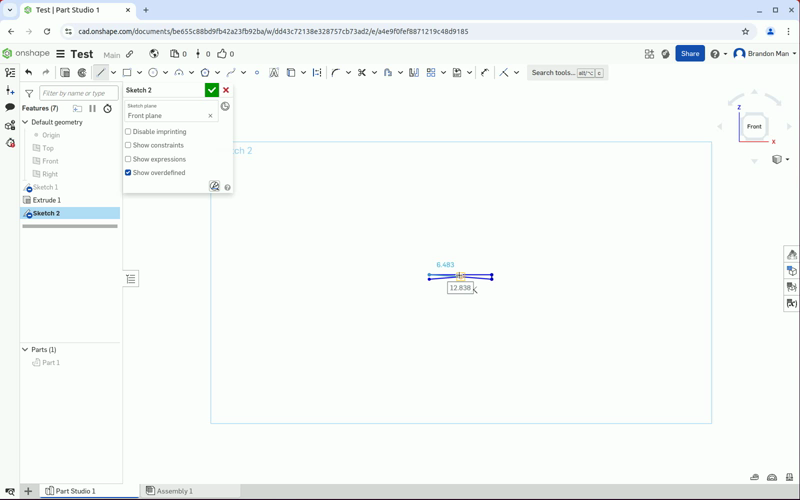
key_down(shift)
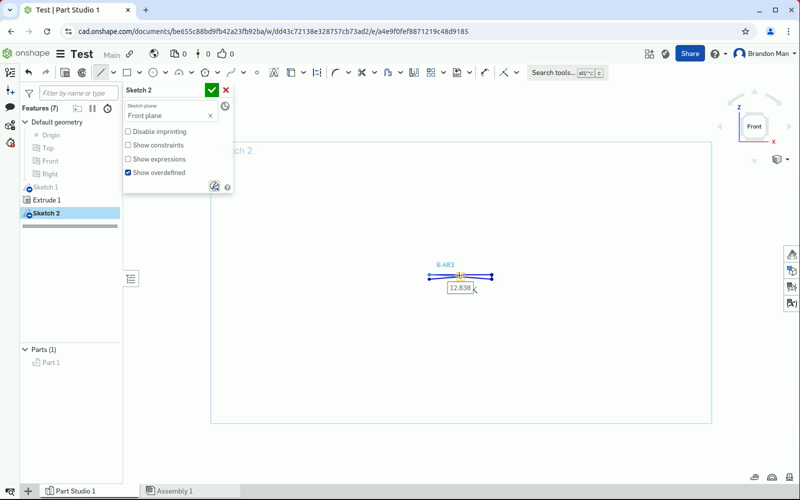
mouse_move(429, 279)
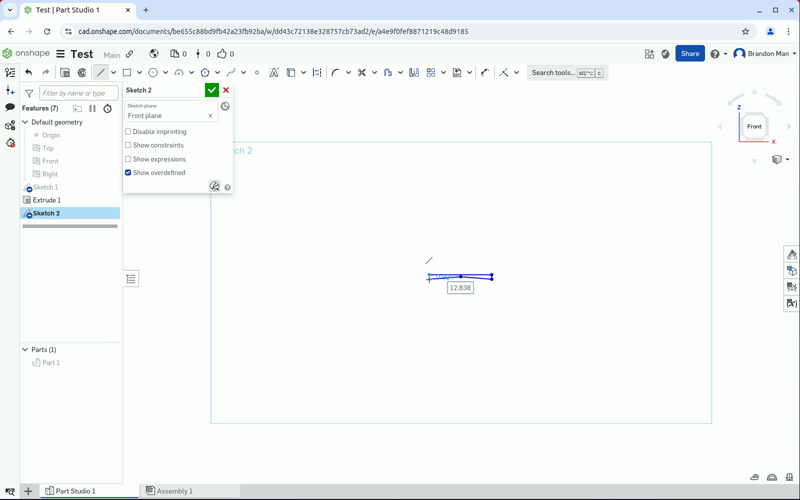
scroll(6)
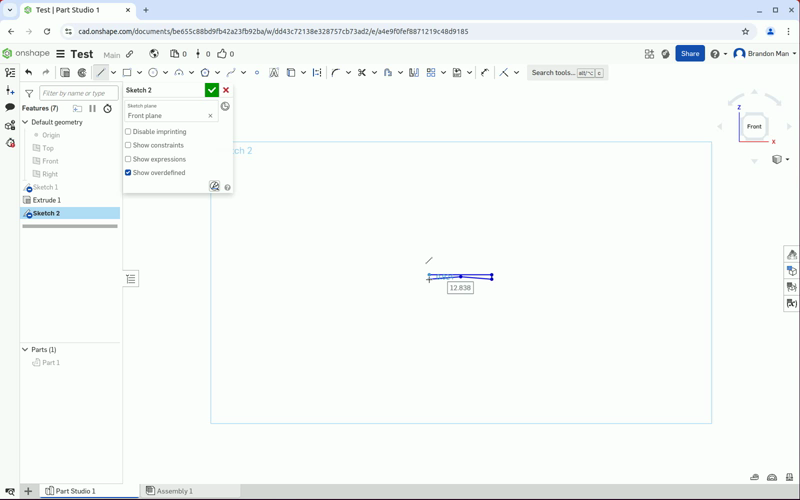
scroll(6)
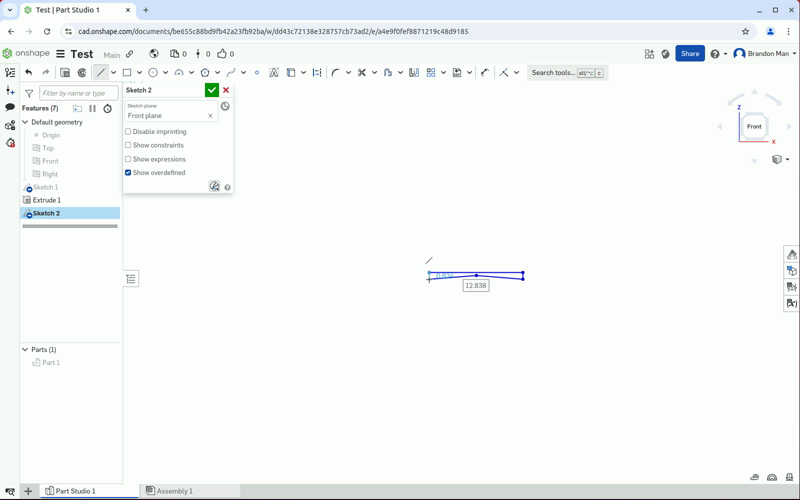
scroll(6)
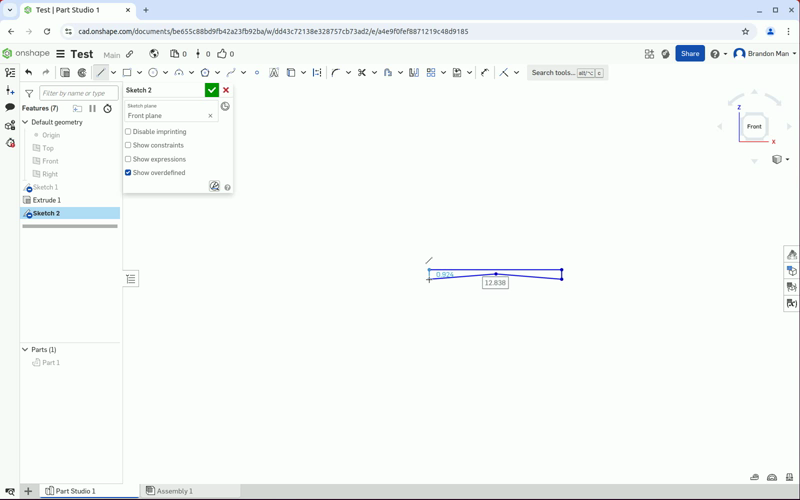
scroll(6)
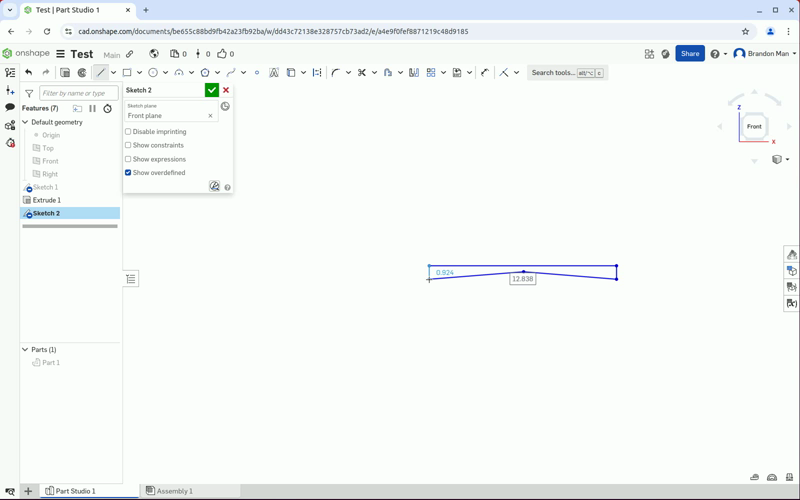
scroll(6)
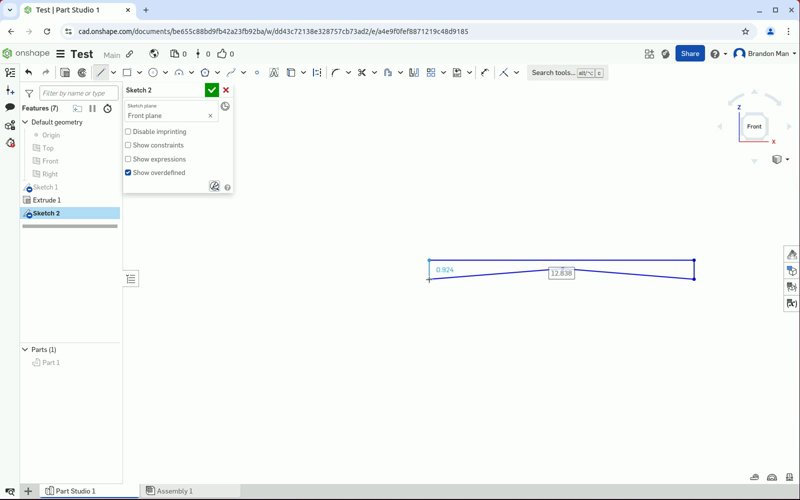
scroll(6)
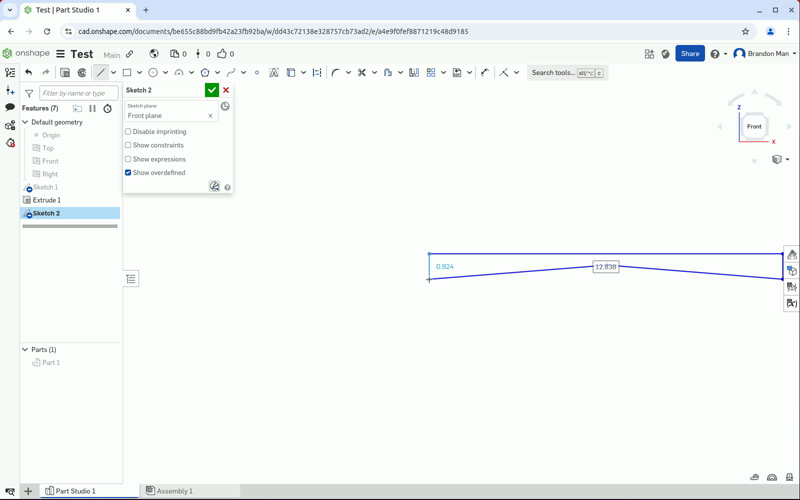
scroll(6)
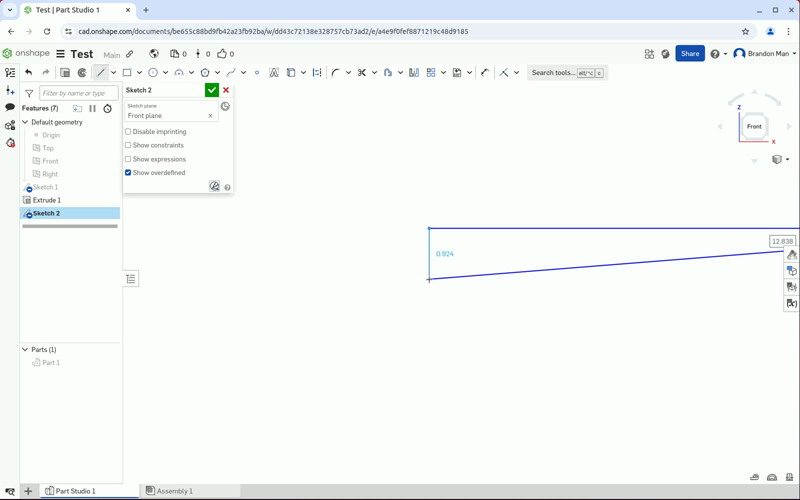
key_up(shift)
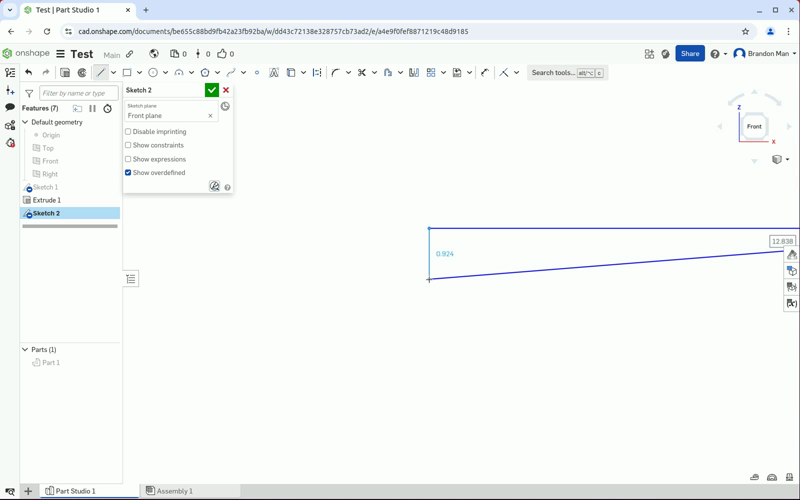
click(429, 279)
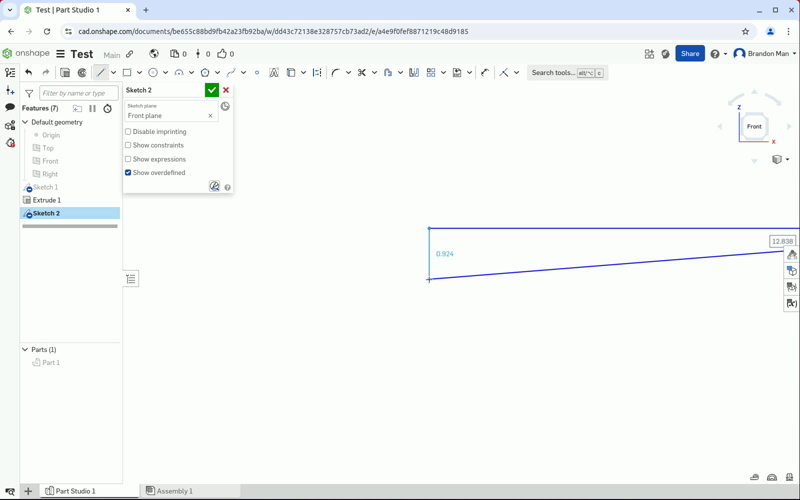
scroll(-6)
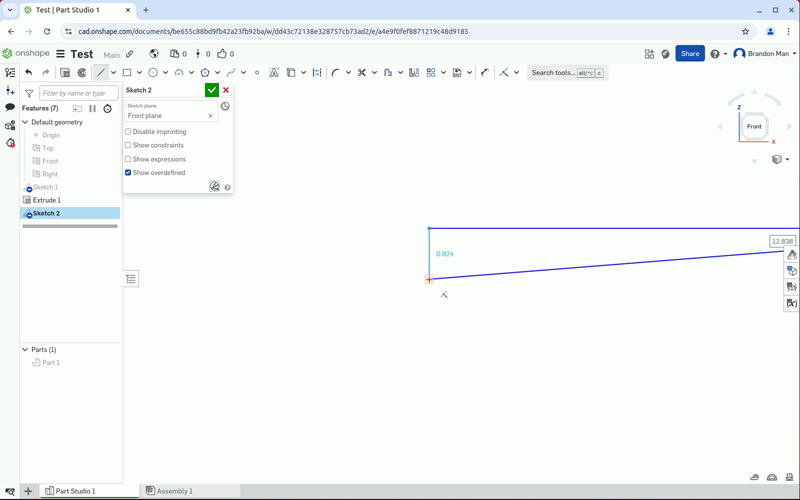
scroll(-6)
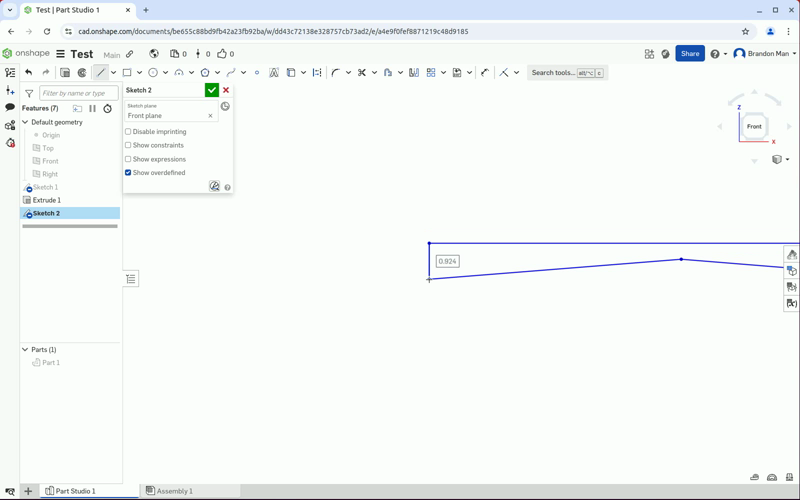
scroll(-6)
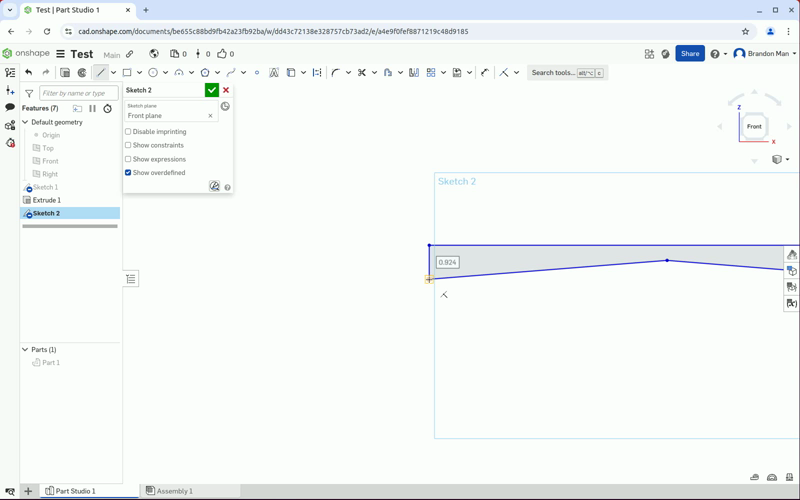
scroll(-6)
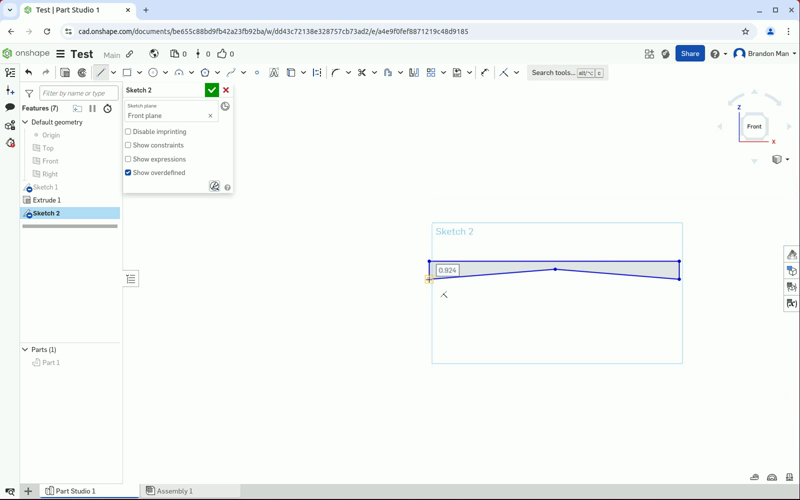
scroll(-6)
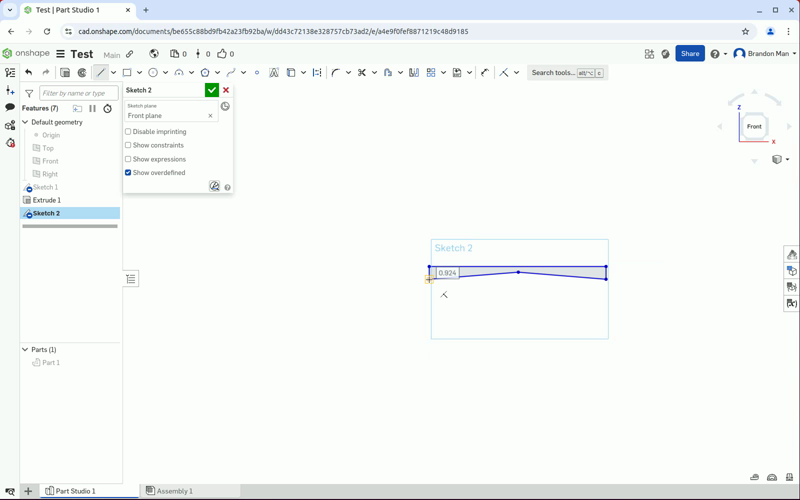
scroll(-6)
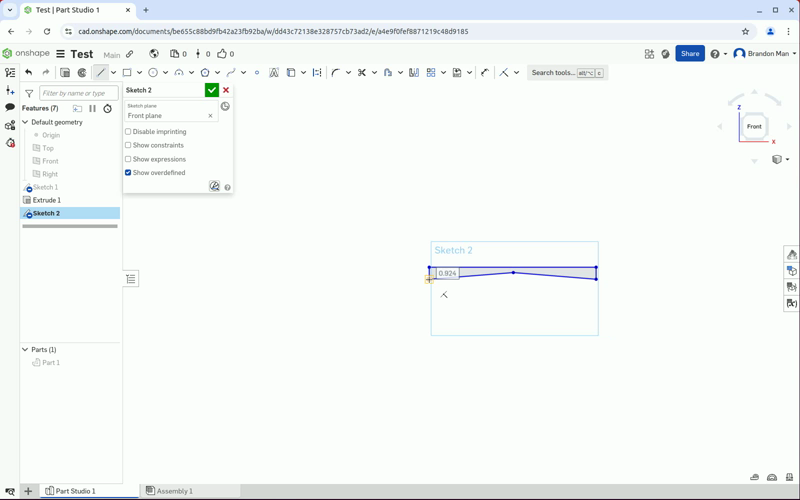
scroll(-6)
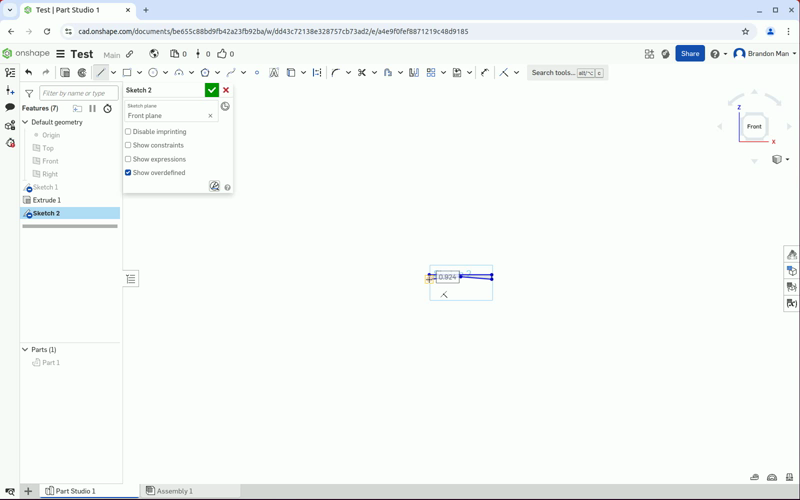
key(esc)
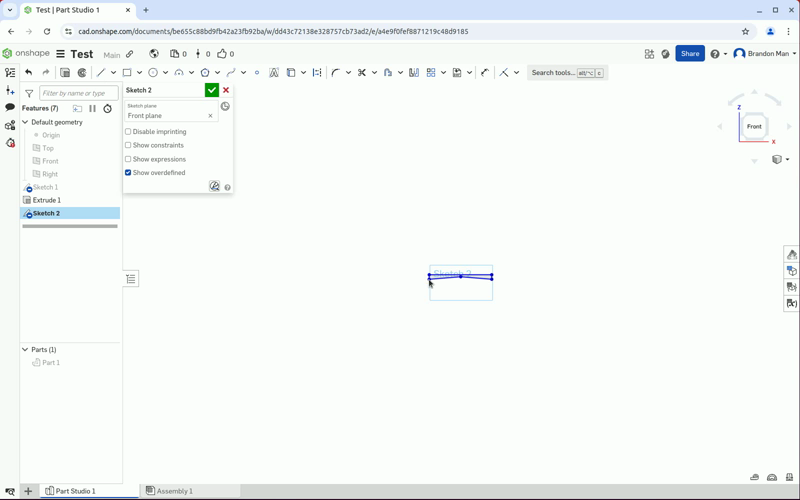
mouse_move(468, 276)
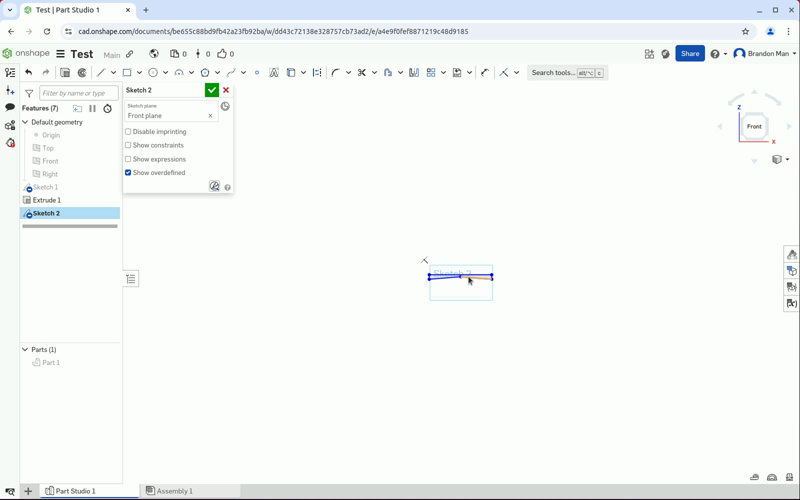
scroll(6)
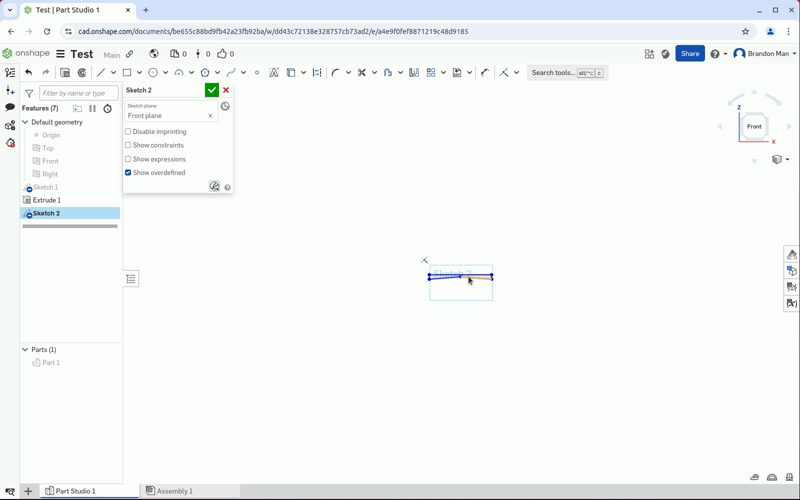
scroll(6)
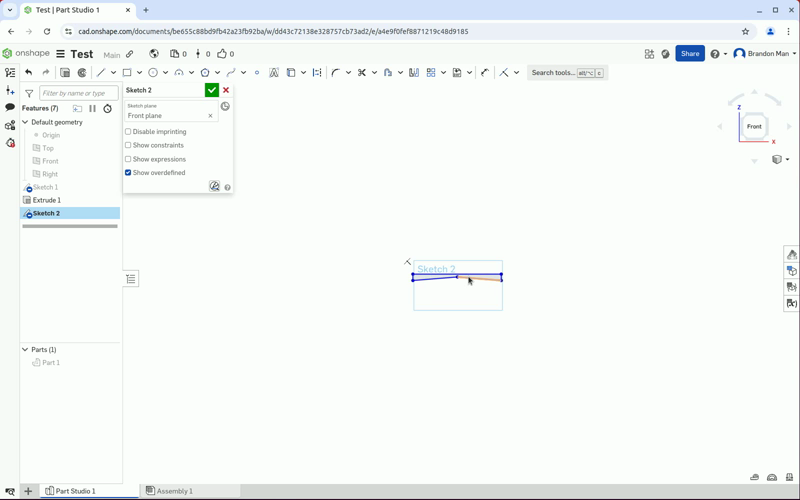
scroll(6)
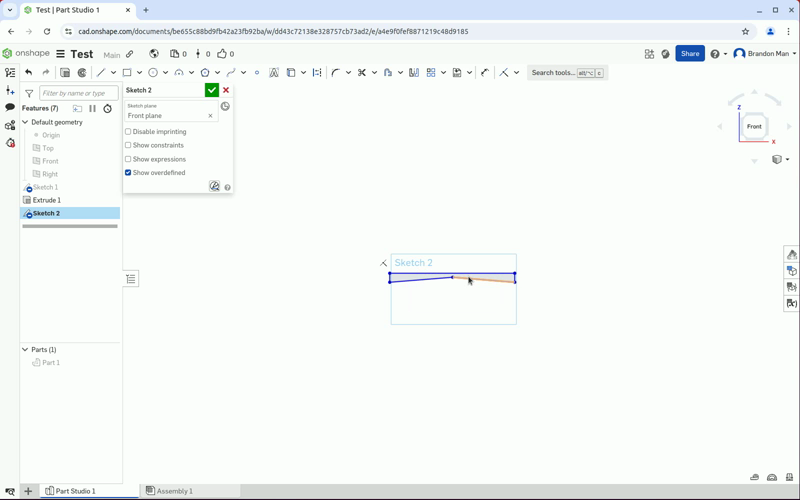
scroll(6)
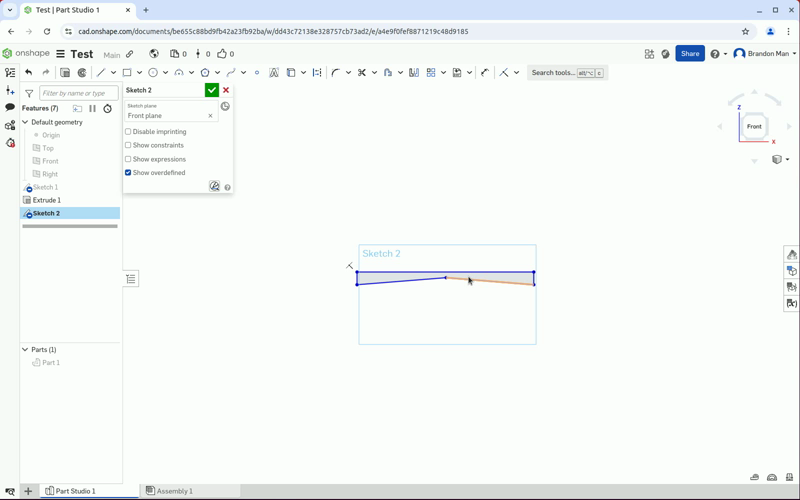
scroll(6)
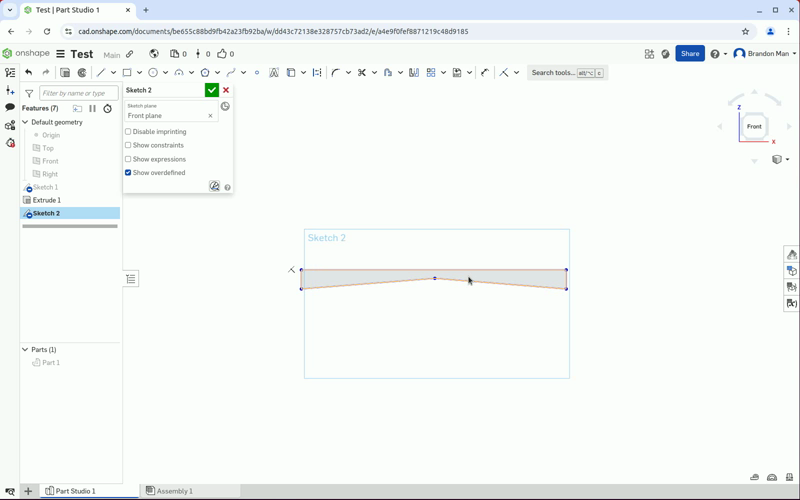
scroll(6)
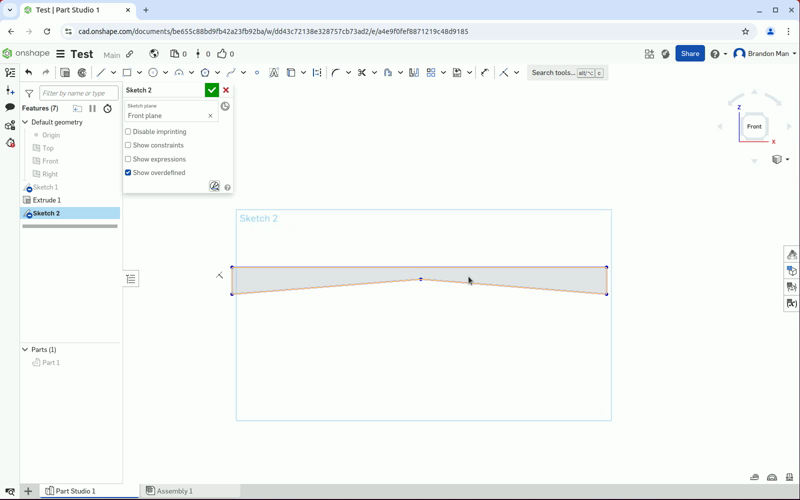
scroll(6)
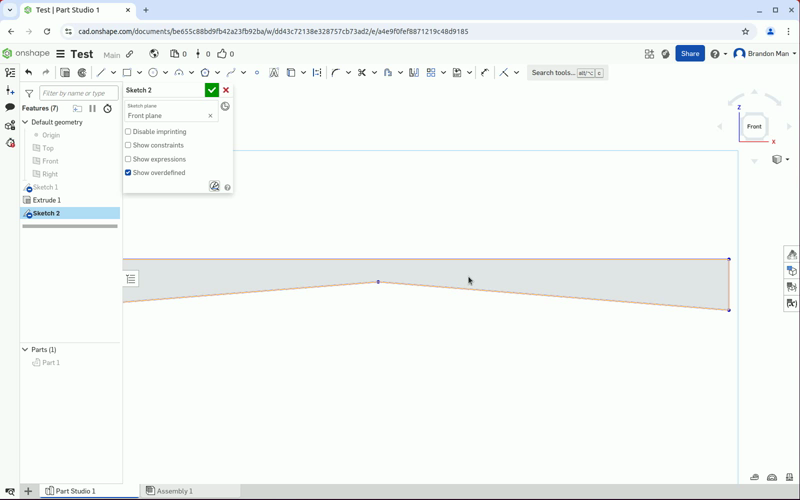
click(468, 276)
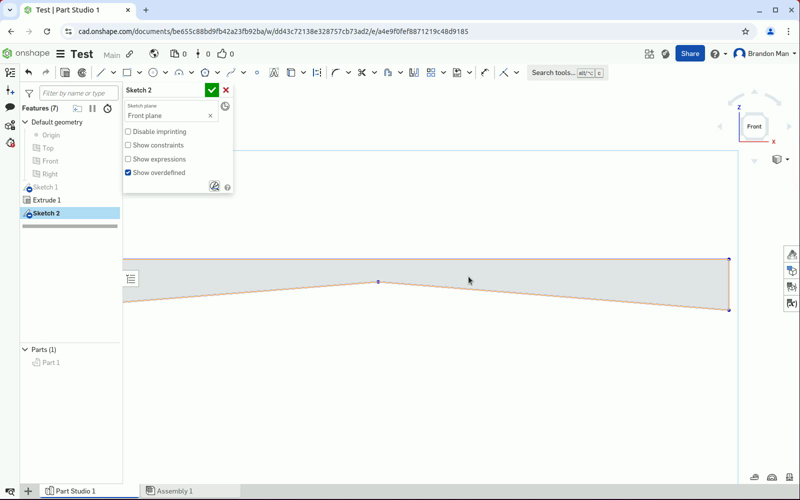
scroll(-6)
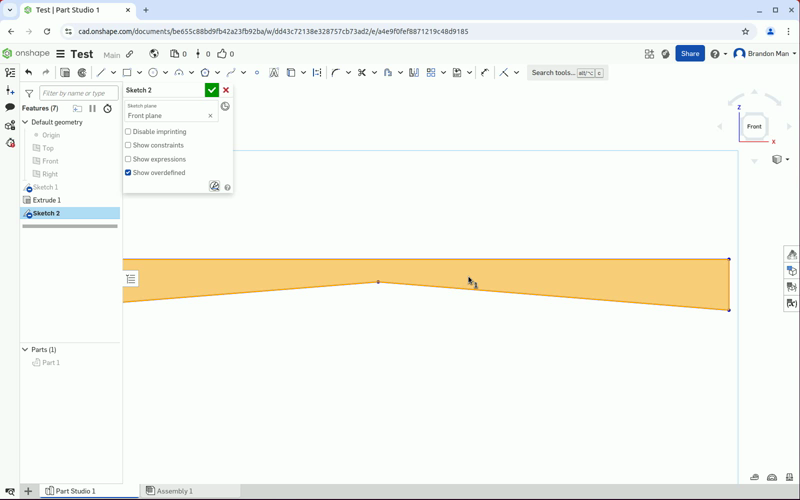
scroll(-6)
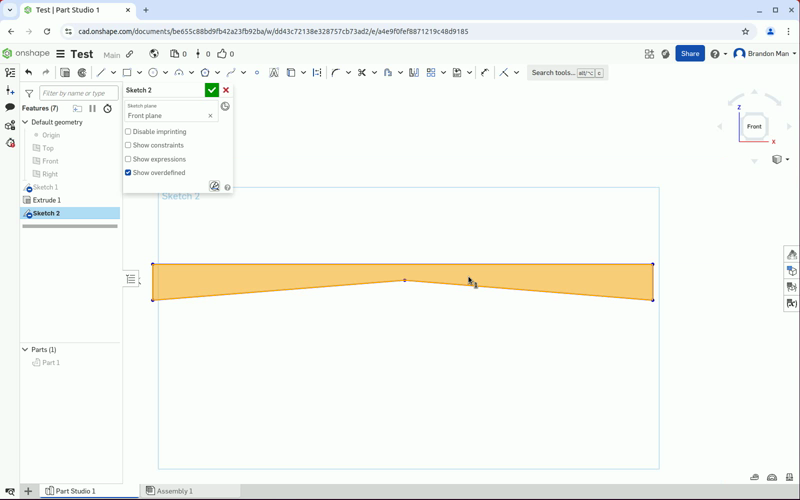
scroll(-6)
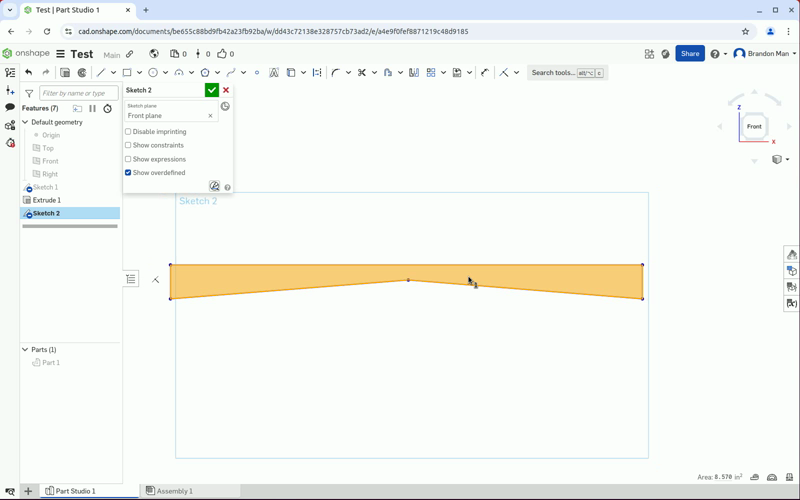
scroll(-6)
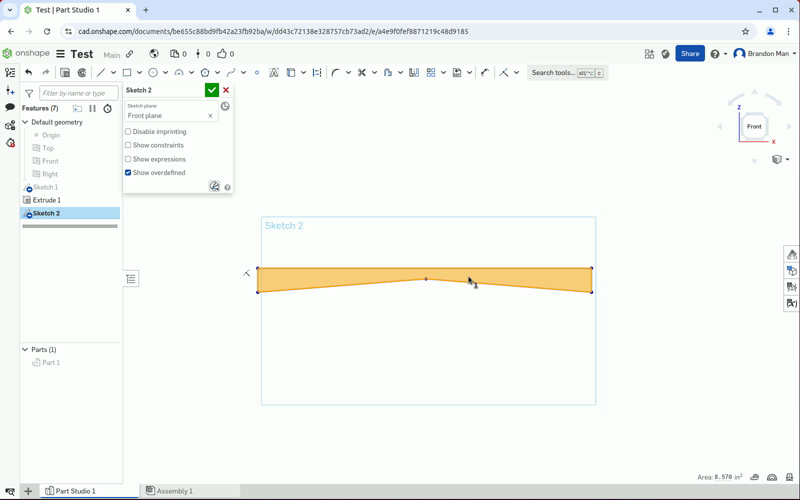
scroll(-6)
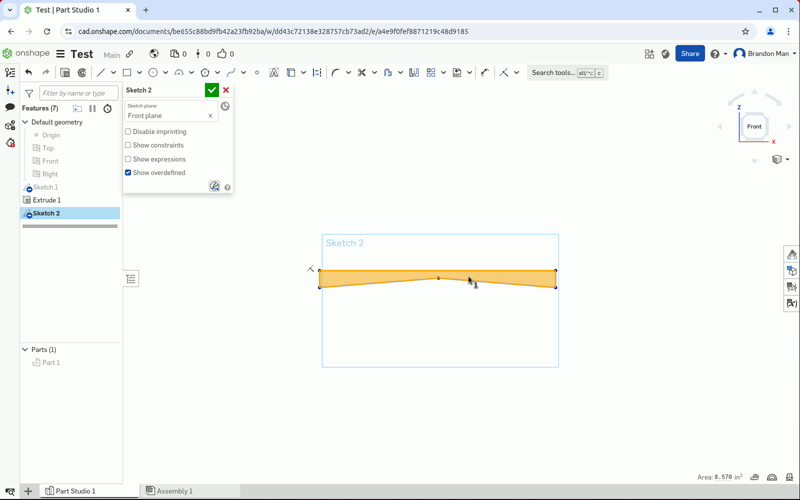
scroll(-6)
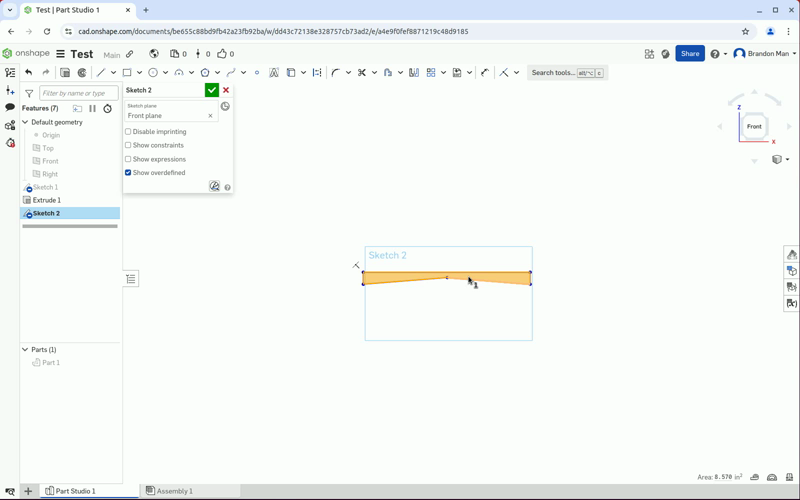
scroll(-6)
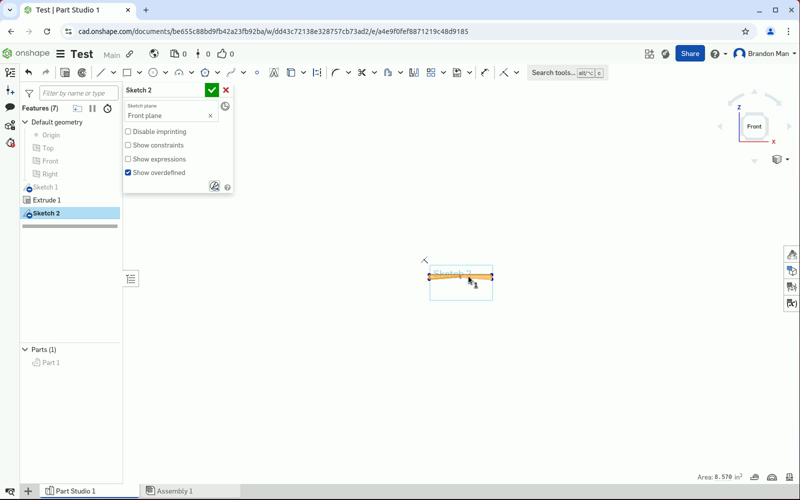
mouse_move(73, 352)
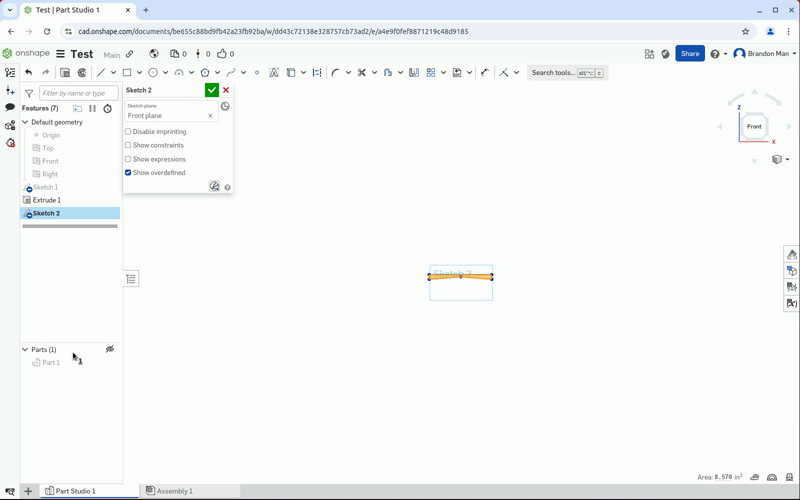
key(shift+y)
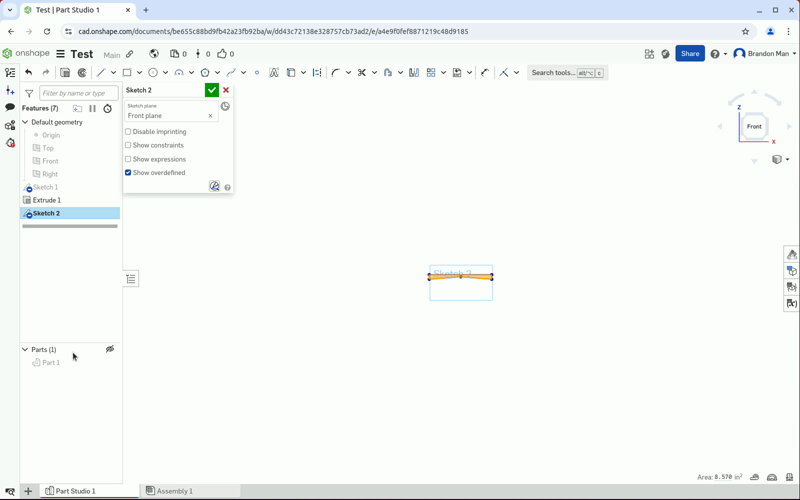
key(shift+e)
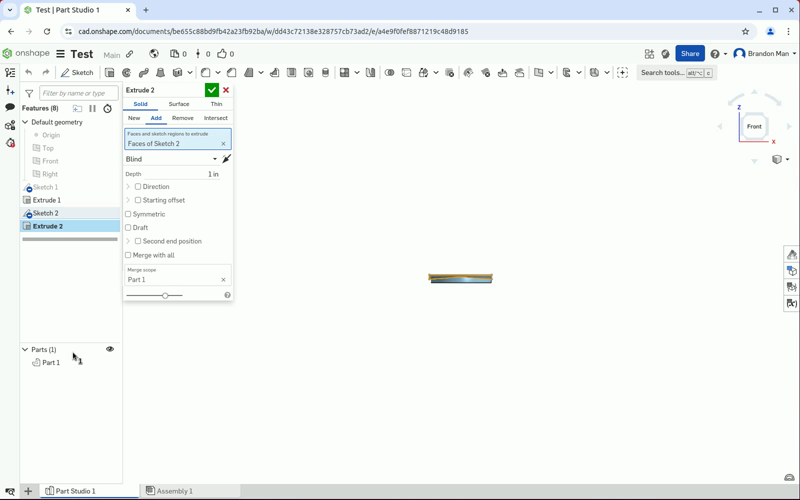
mouse_move(143, 106)
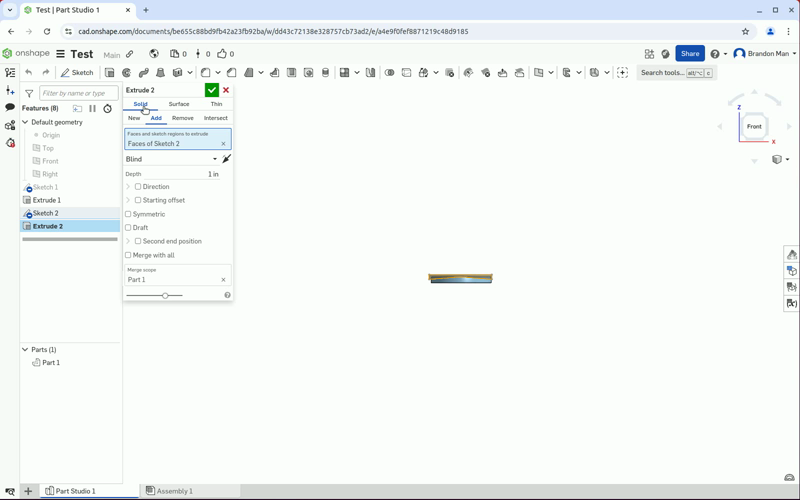
click(143, 106)
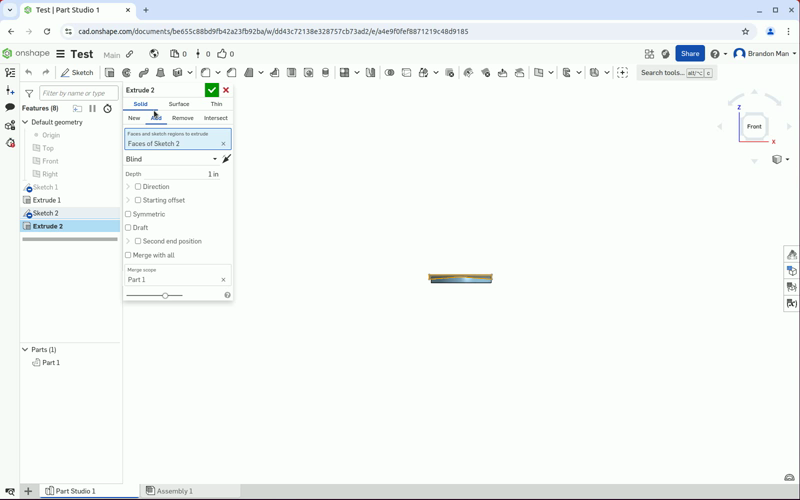
mouse_move(186, 120)
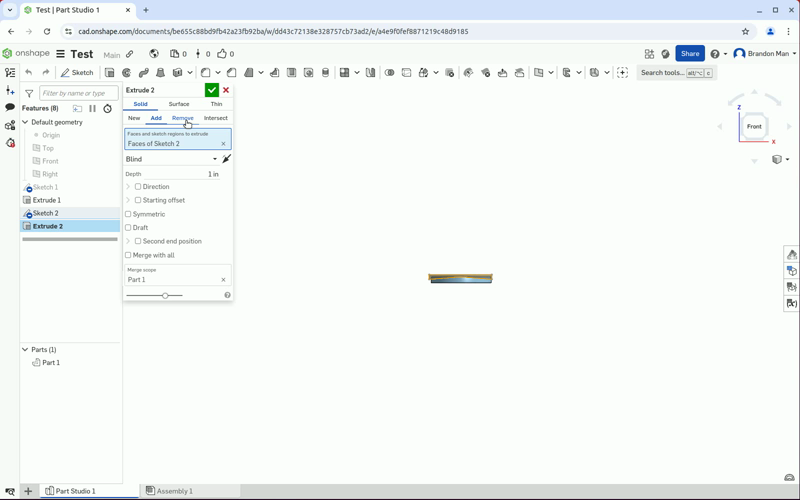
click(186, 120)
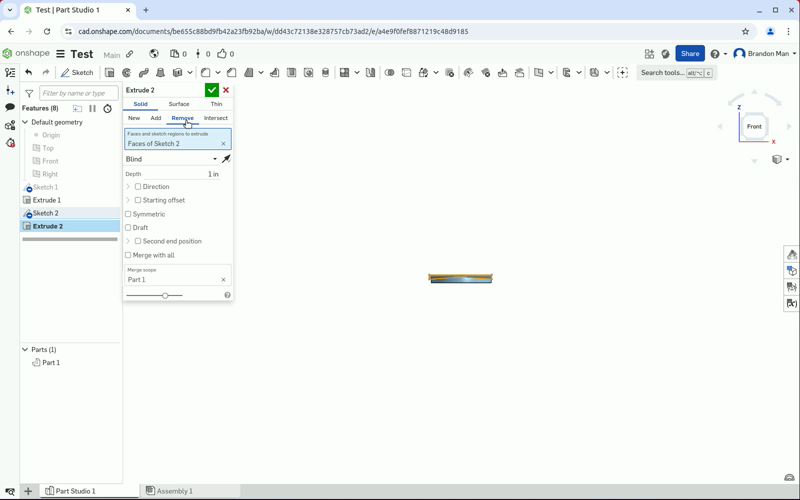
key(tab, 4)
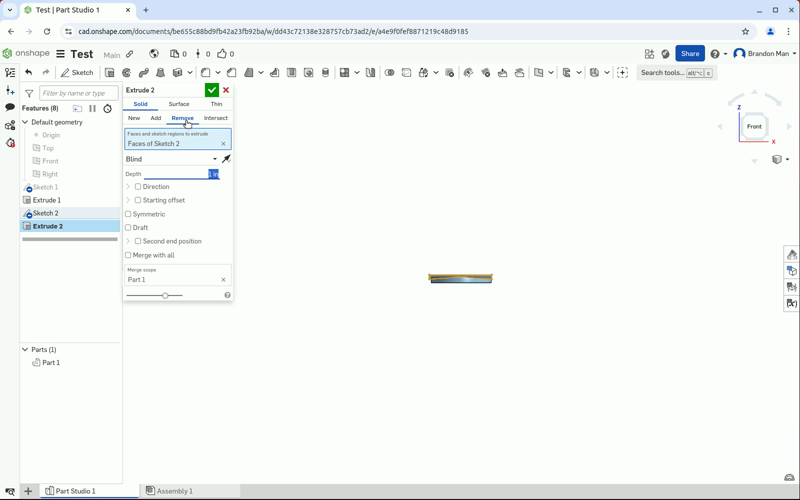
text(-15.886)
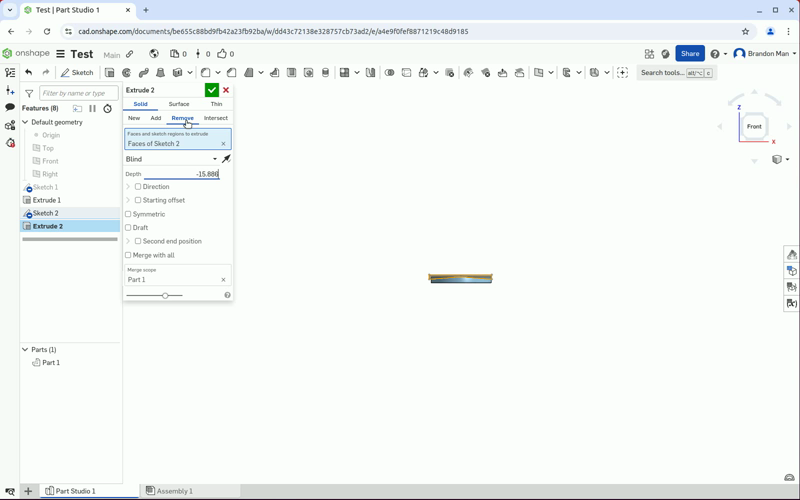
key(tab, 3)
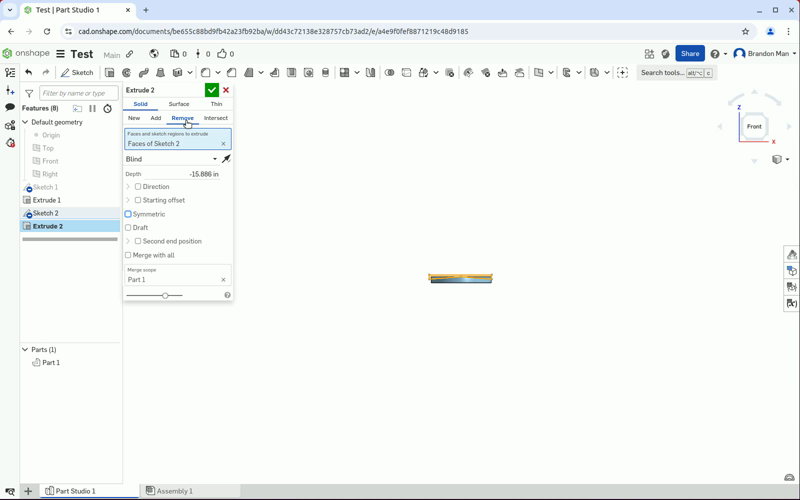
key(space)
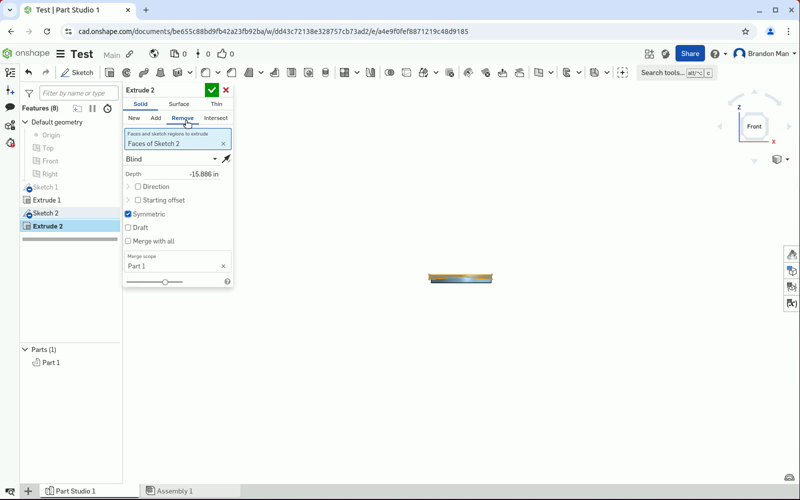
key(tab, 2)
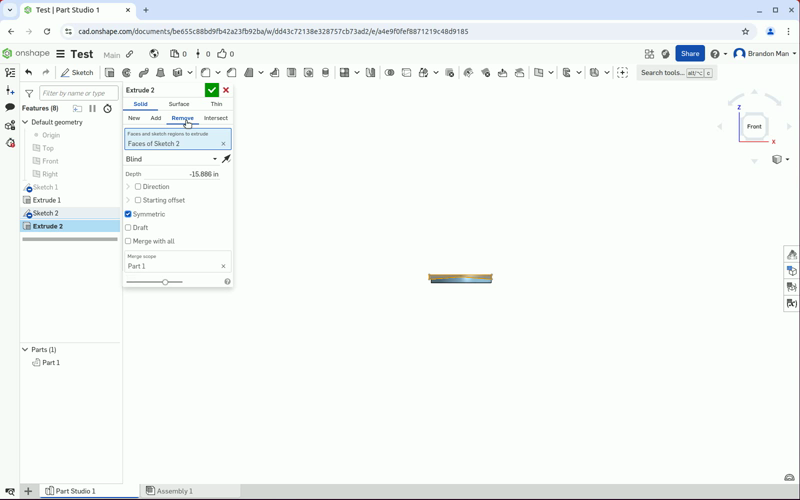
key(space)
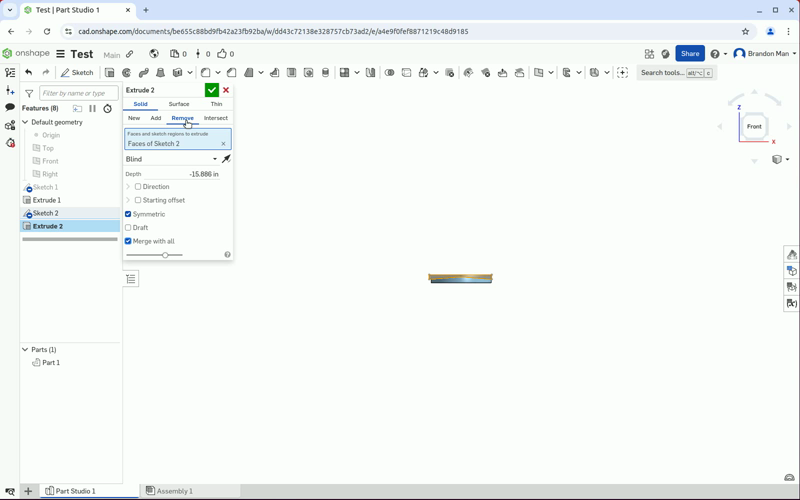
key(enter)
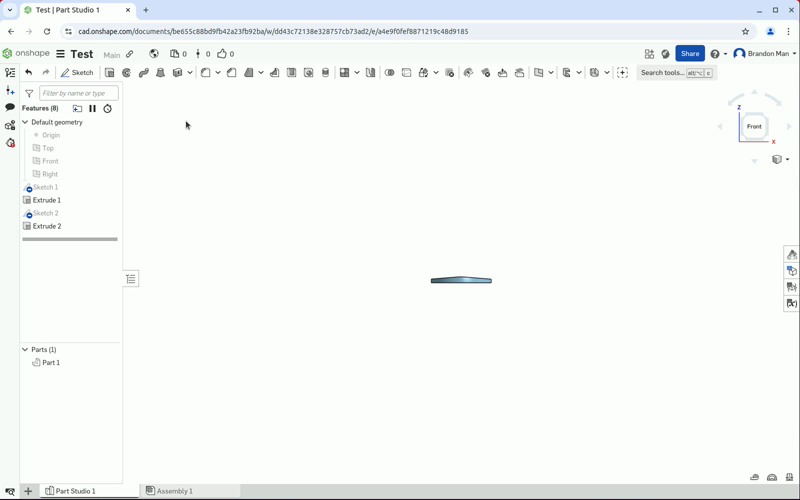
key(shift+h)
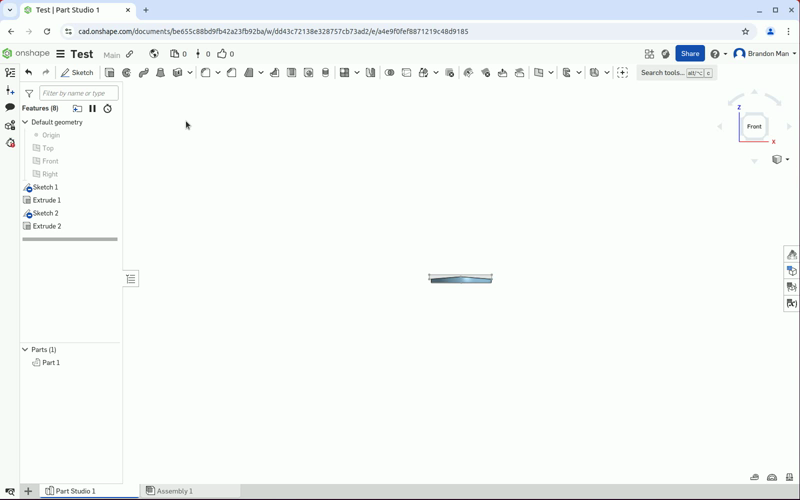
key(shift+h)
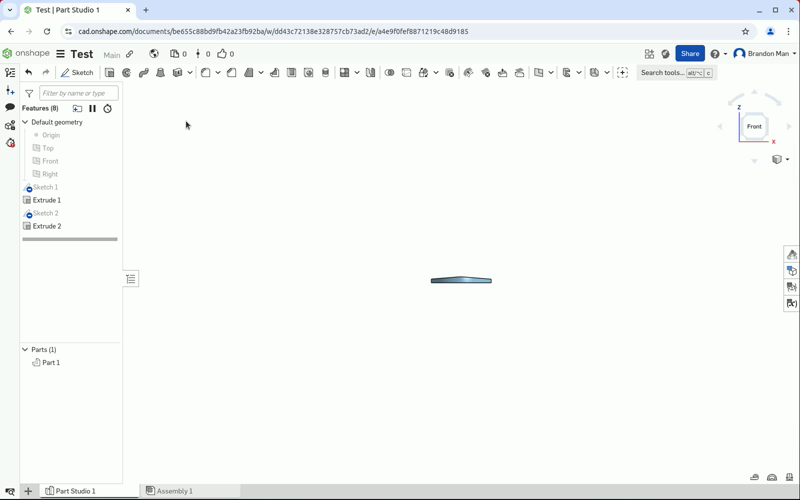
mouse_move(73, 189)
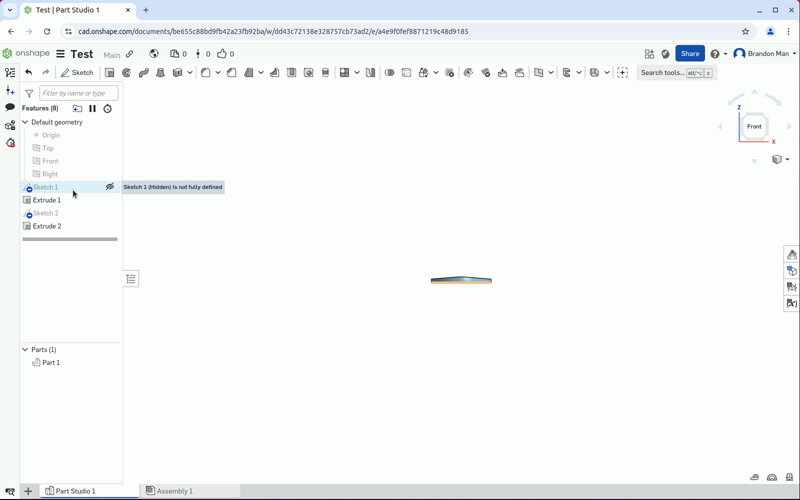
click(73, 189)
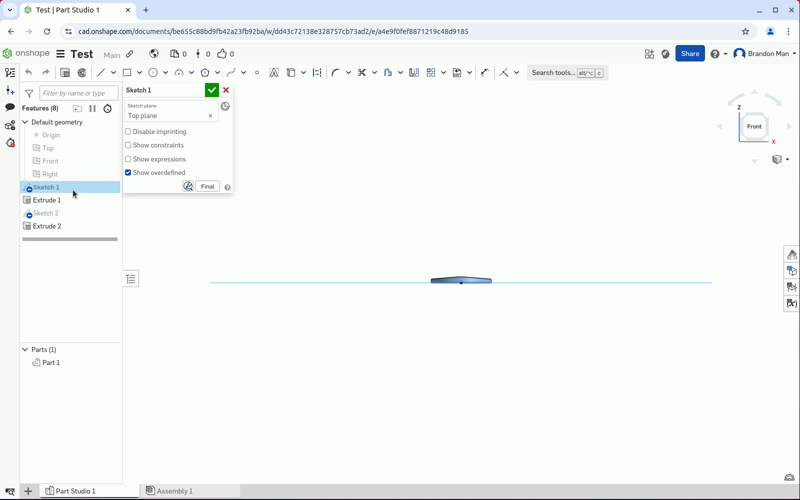
mouse_move(229, 92)
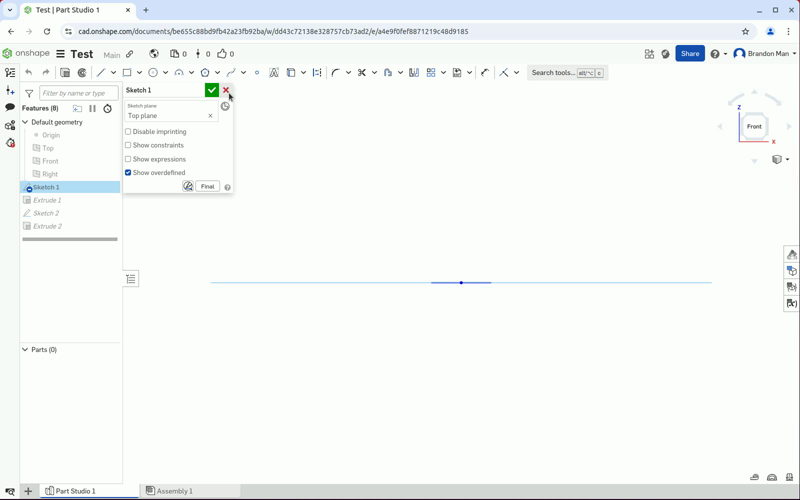
click(229, 92)
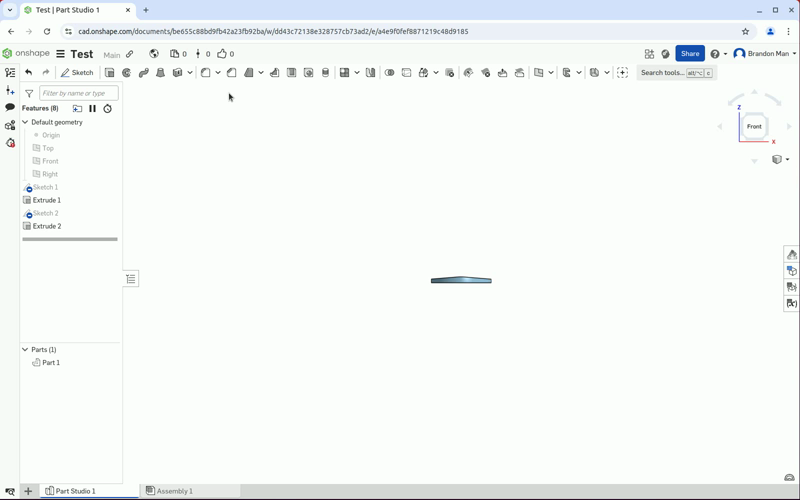
mouse_move(73, 352)
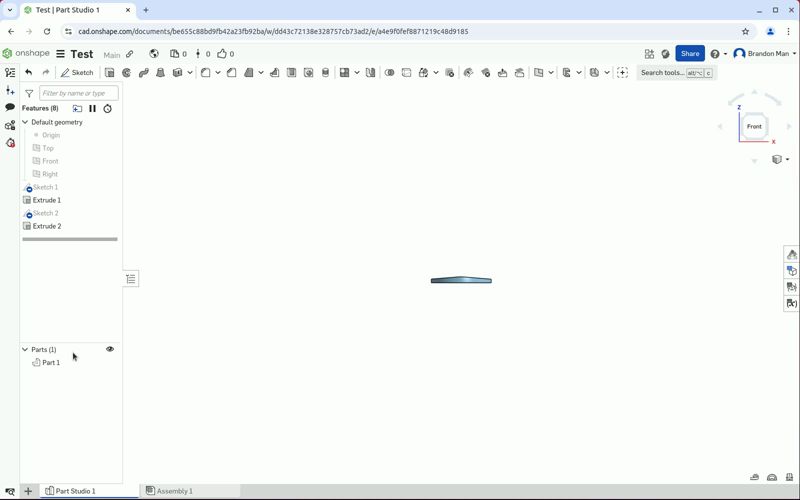
key(y)
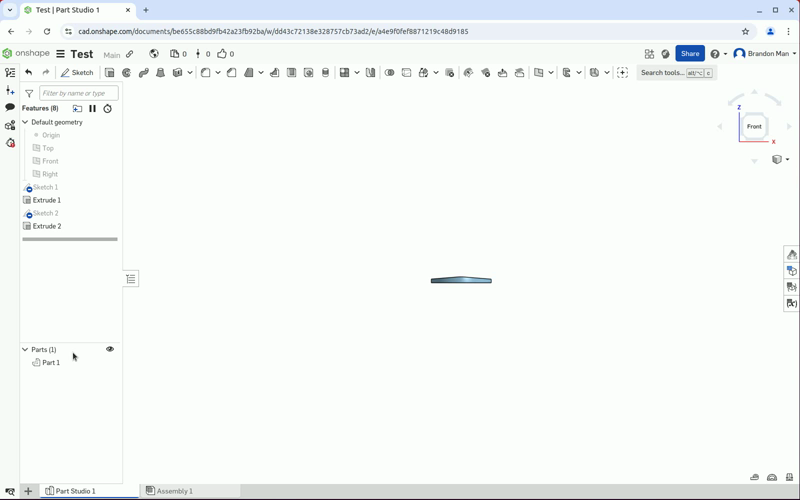
key(shift+p)
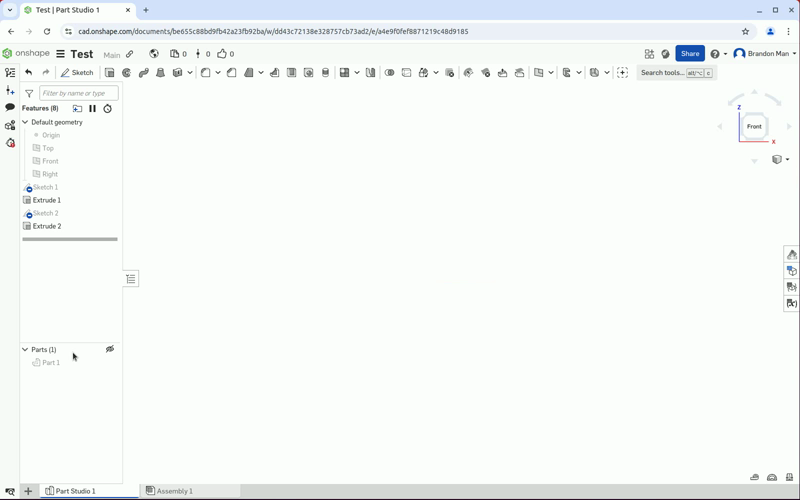
key(space)
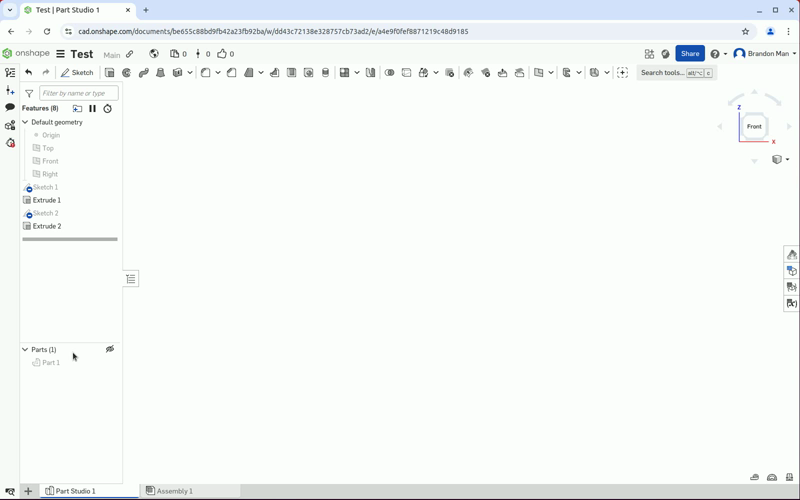
key_down(shift)
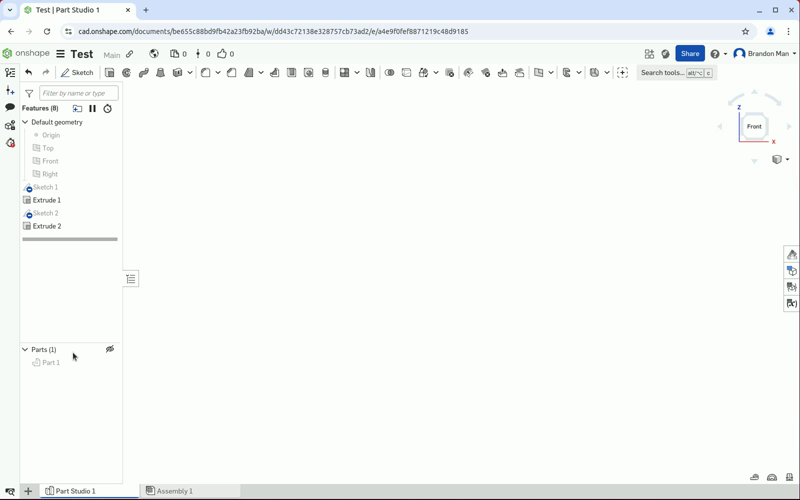
key(down)
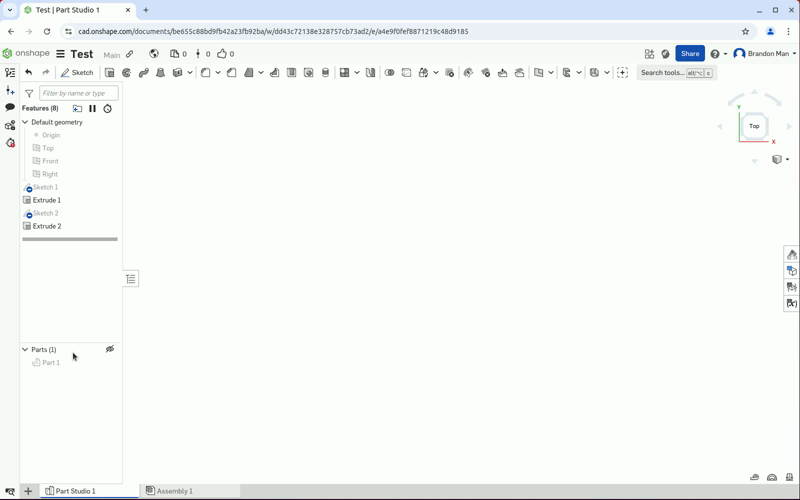
key_up(shift)
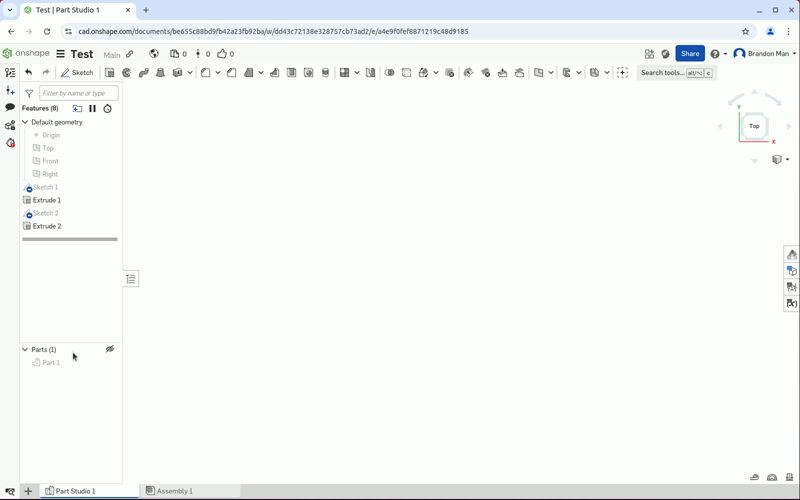
mouse_move(73, 352)
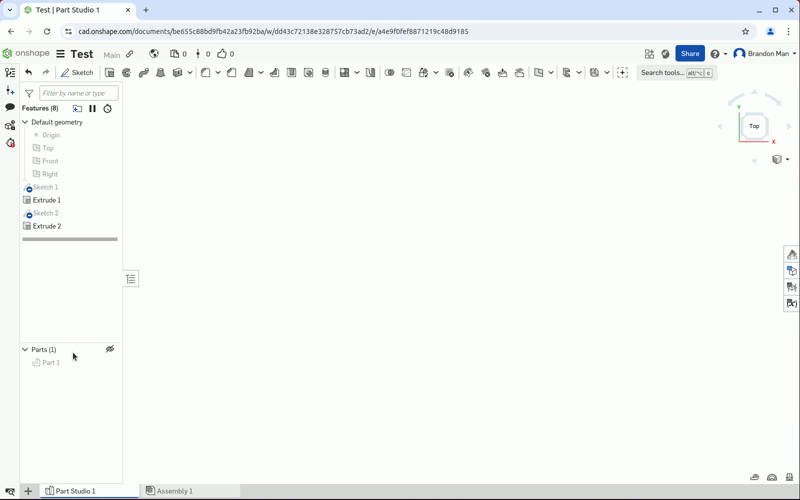
key(shift+y)
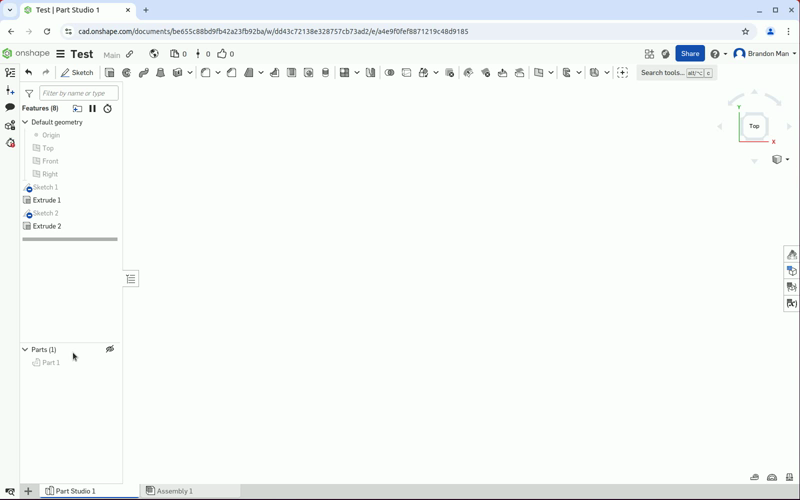
key(shift+s)
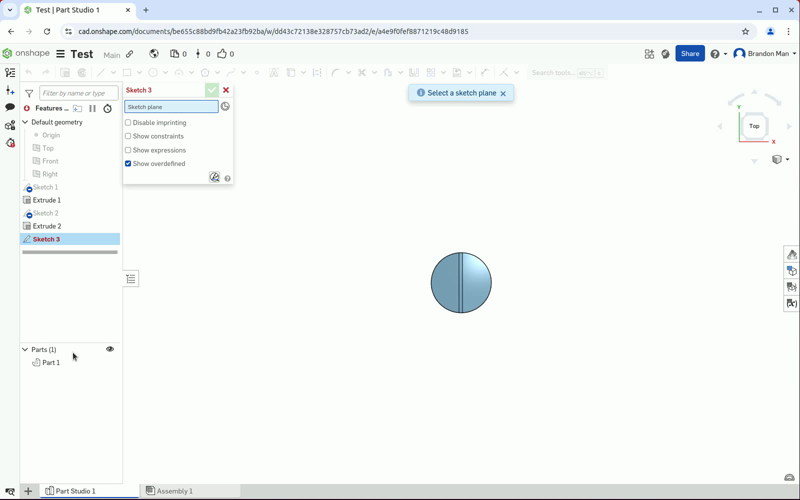
mouse_move(73, 150)
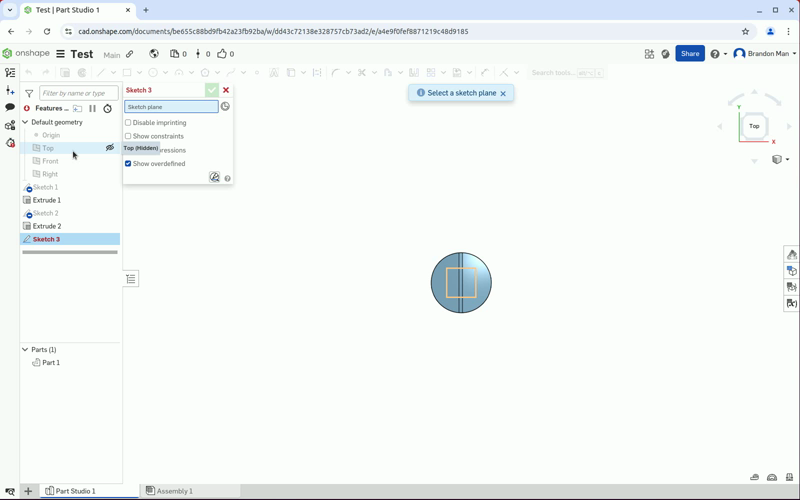
click(73, 150)
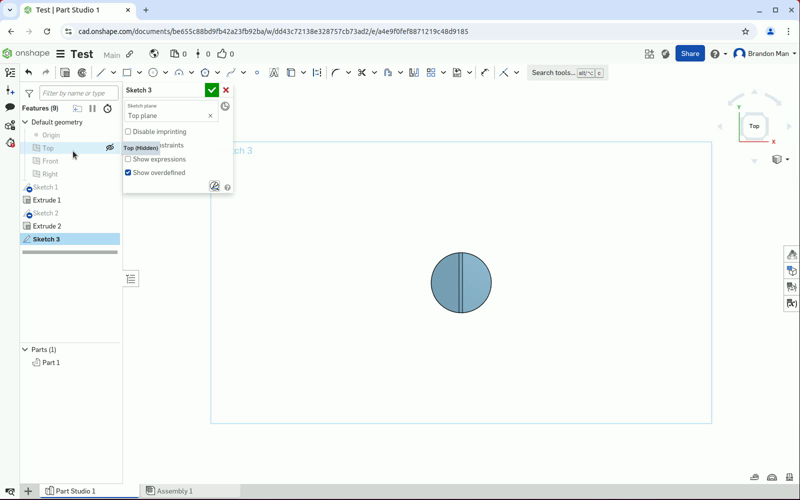
mouse_move(73, 352)
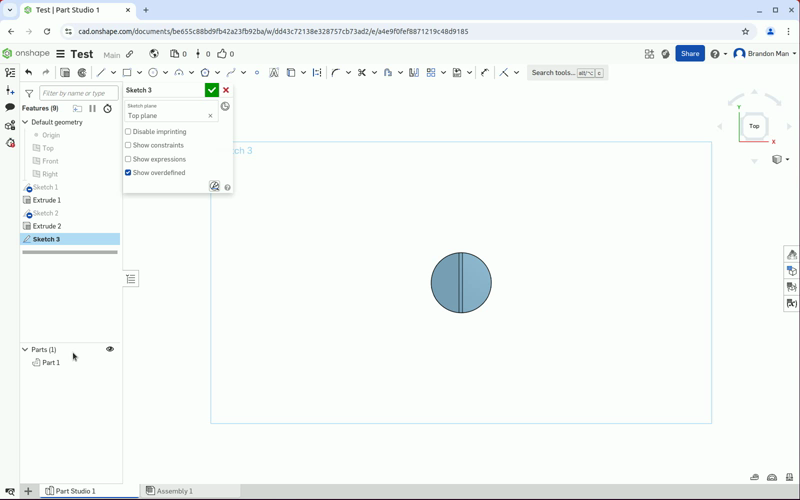
key(y)
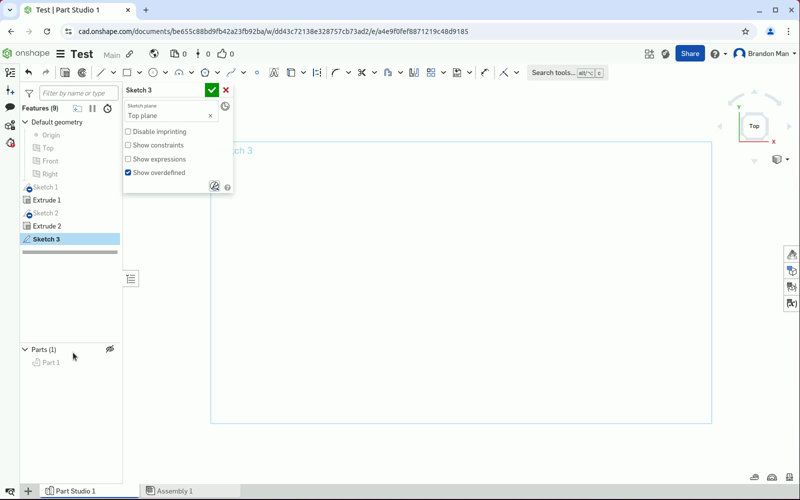
key(c)
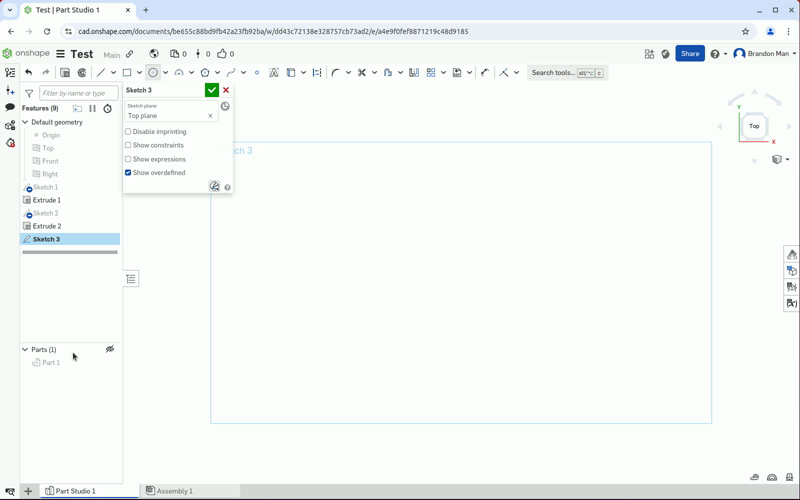
key_down(shift)
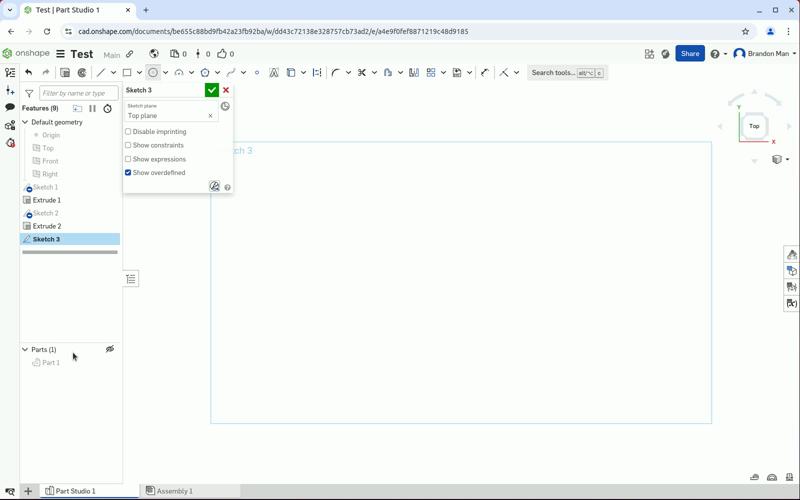
mouse_move(461, 282)
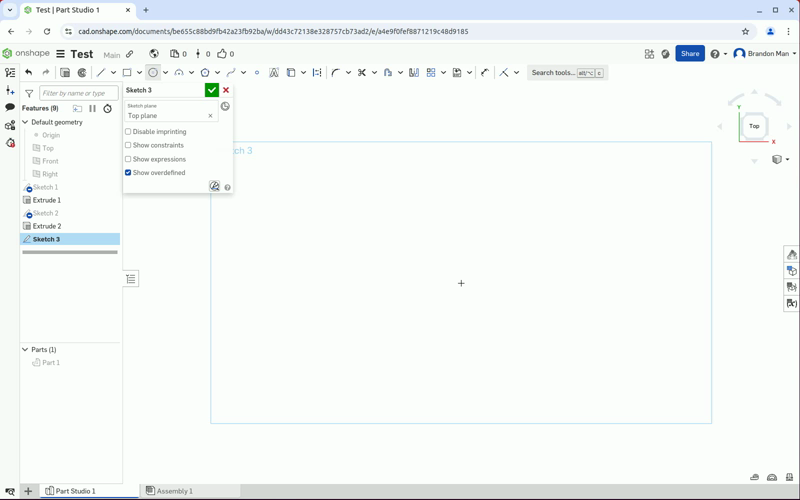
click(461, 282)
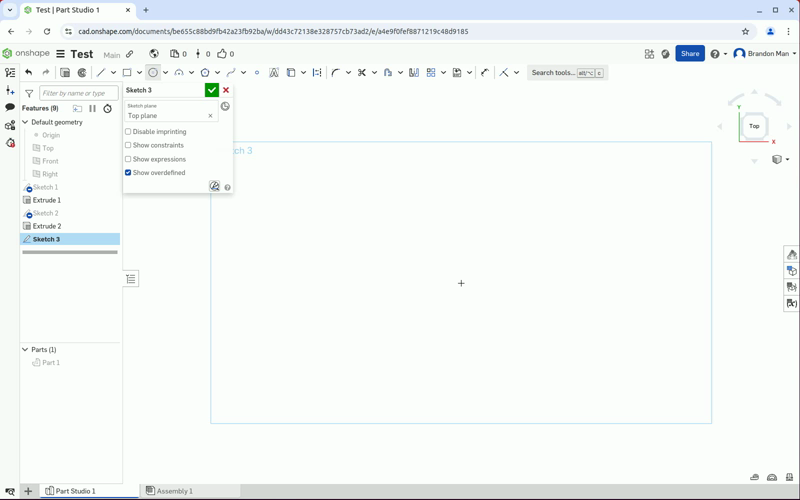
key_up(shift)
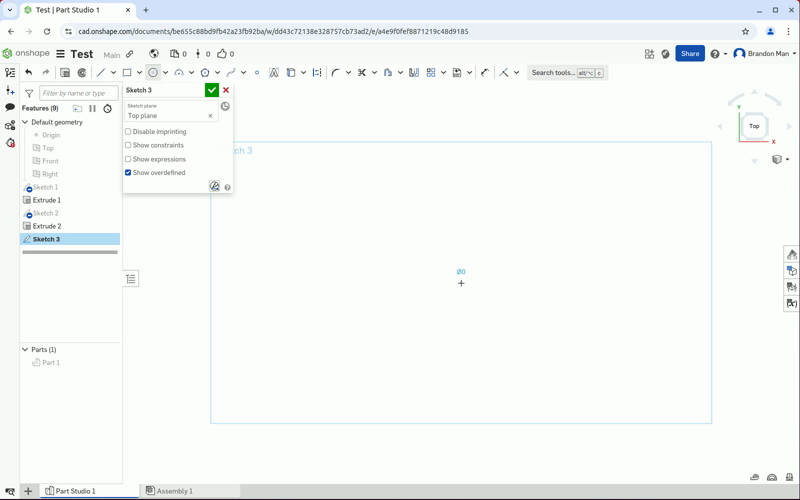
mouse_move(479, 282)
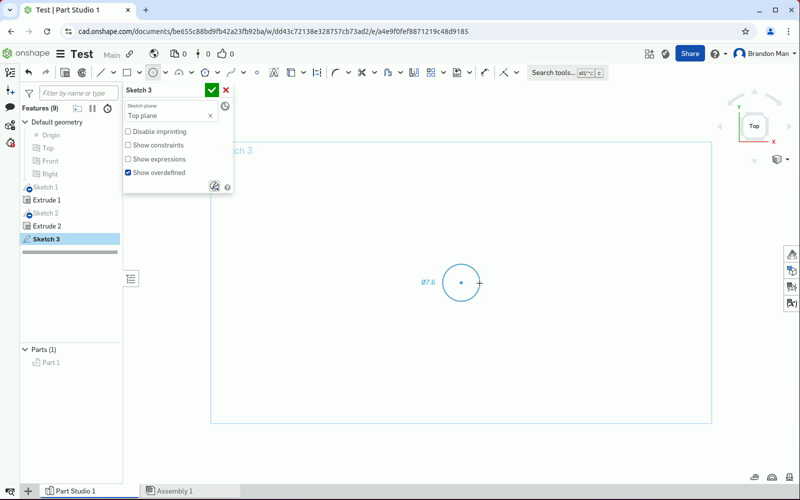
click(479, 282)
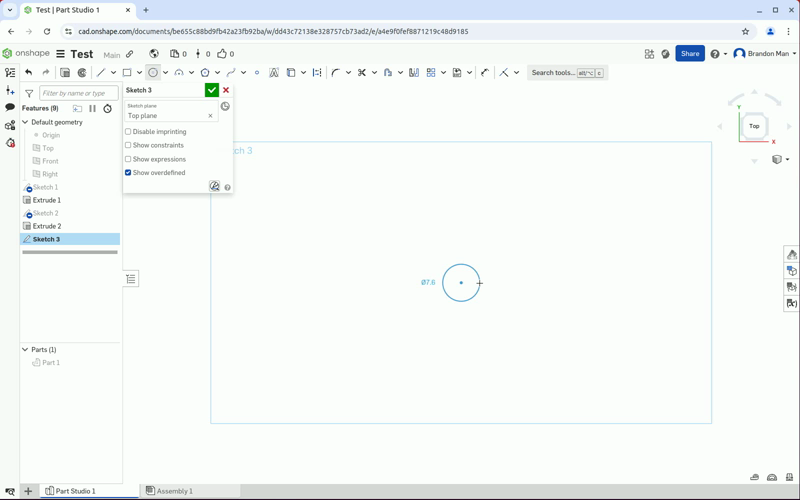
key(esc)
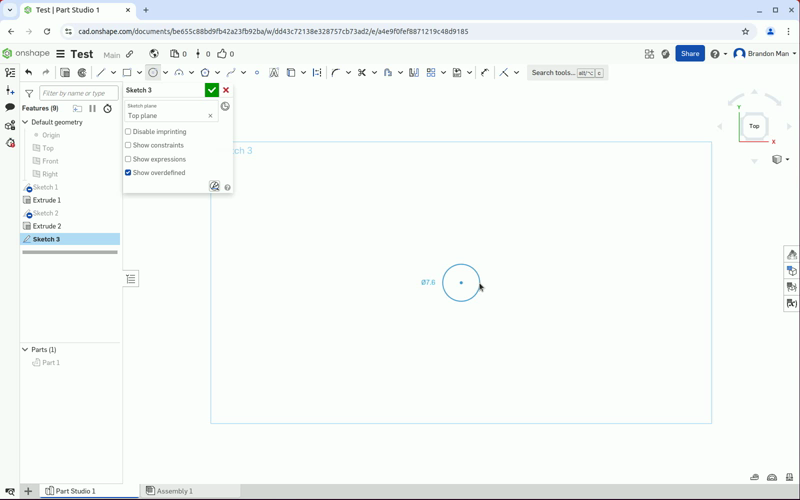
key(c)
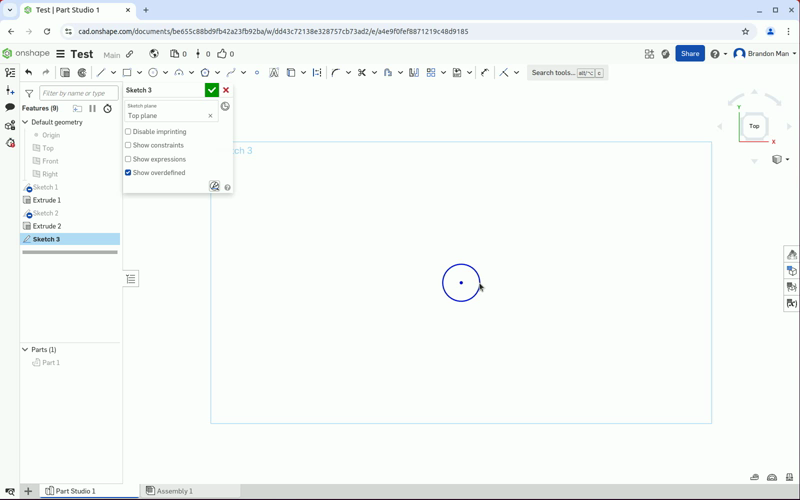
key_down(shift)
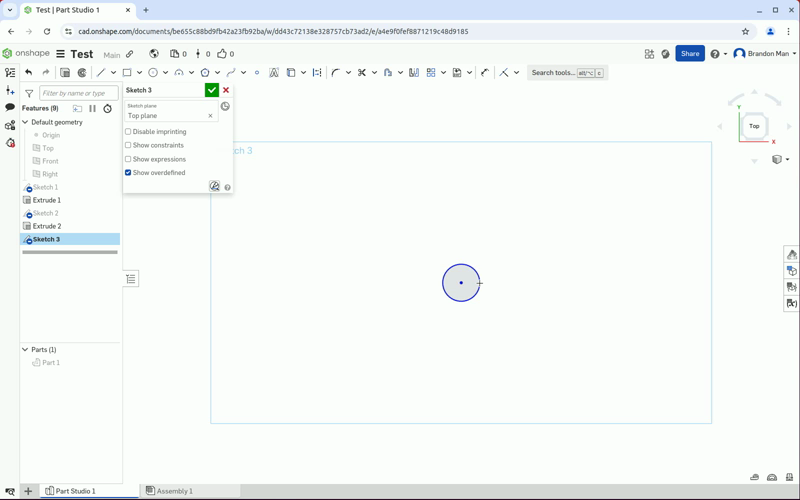
mouse_move(461, 282)
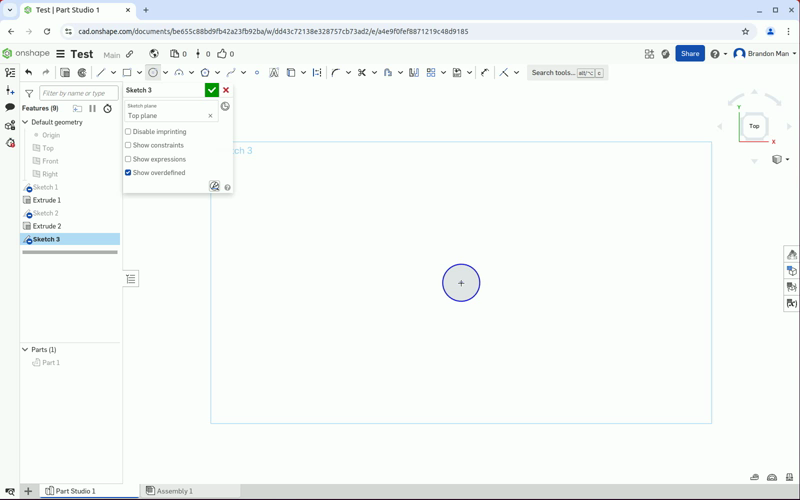
click(461, 282)
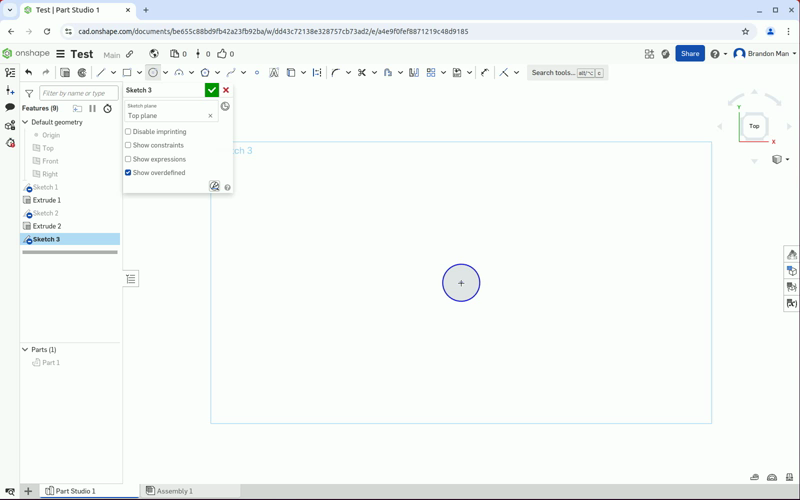
key_up(shift)
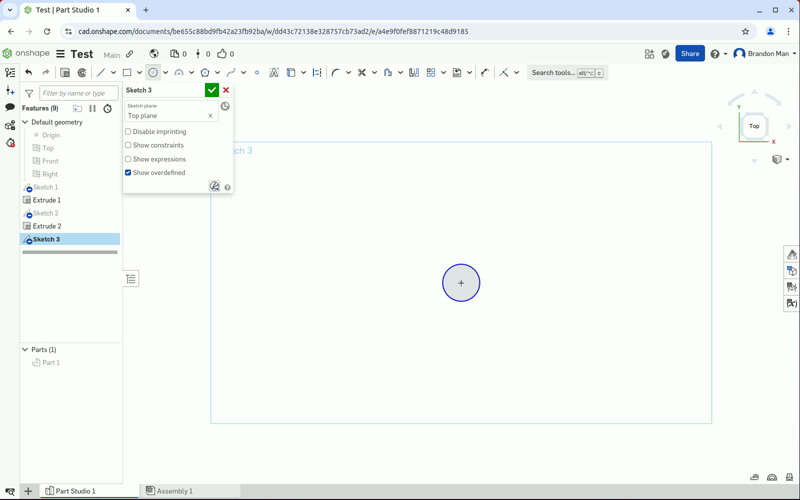
mouse_move(476, 282)
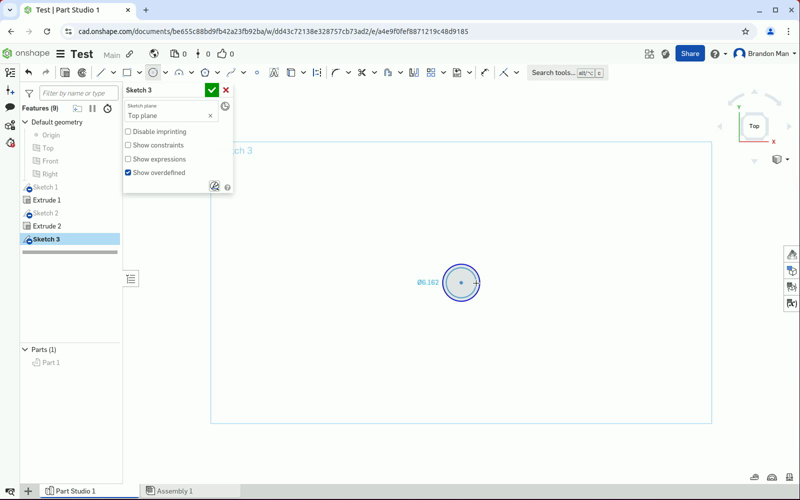
scroll(6)
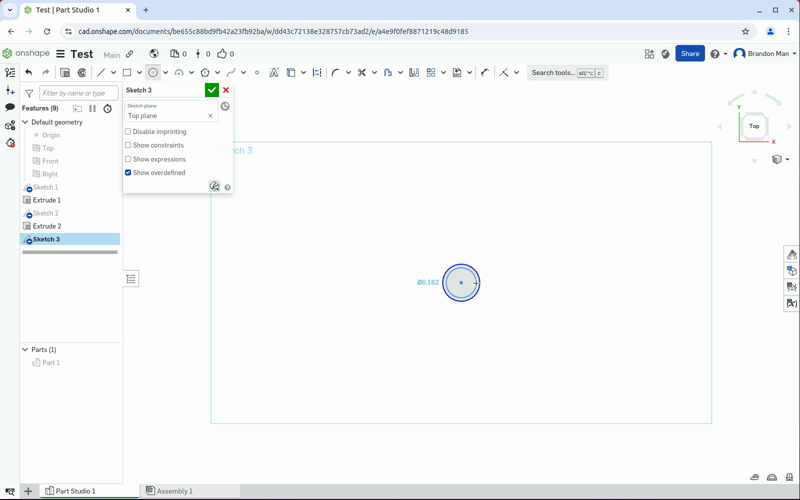
scroll(6)
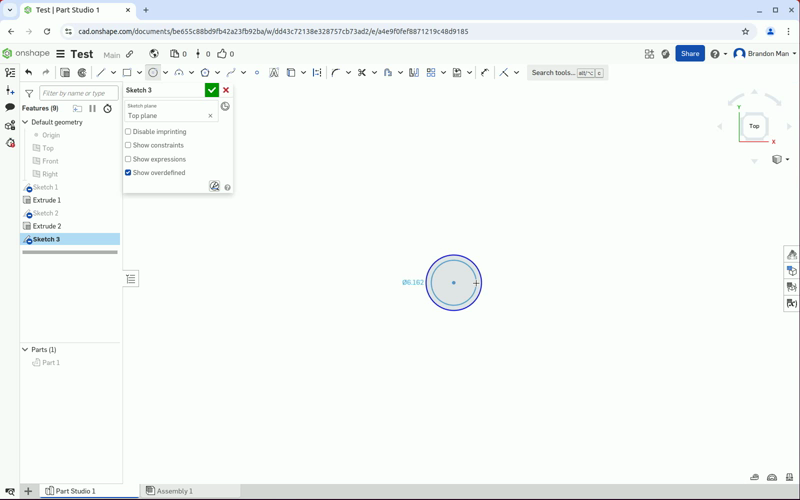
scroll(6)
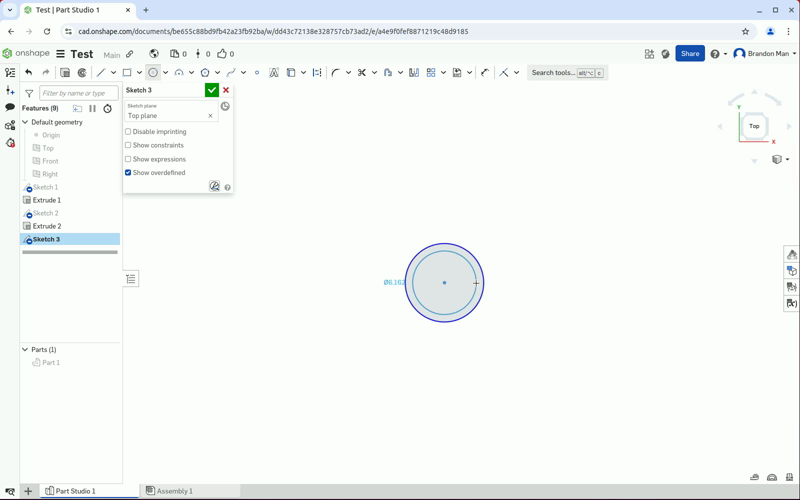
scroll(6)
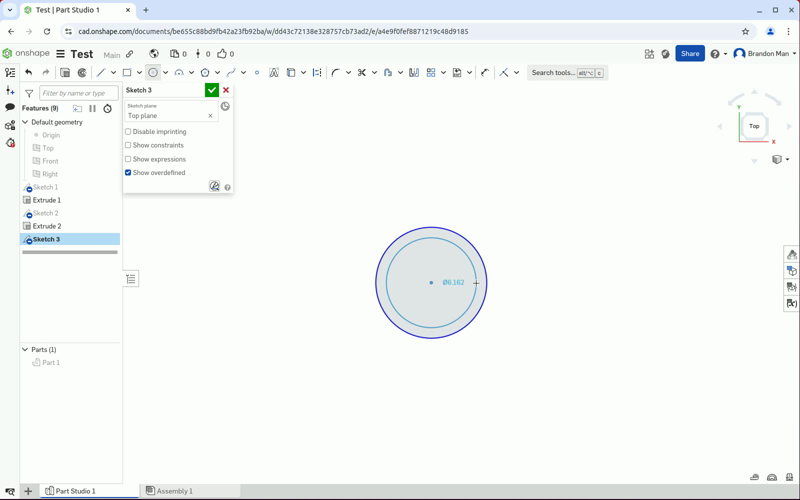
scroll(6)
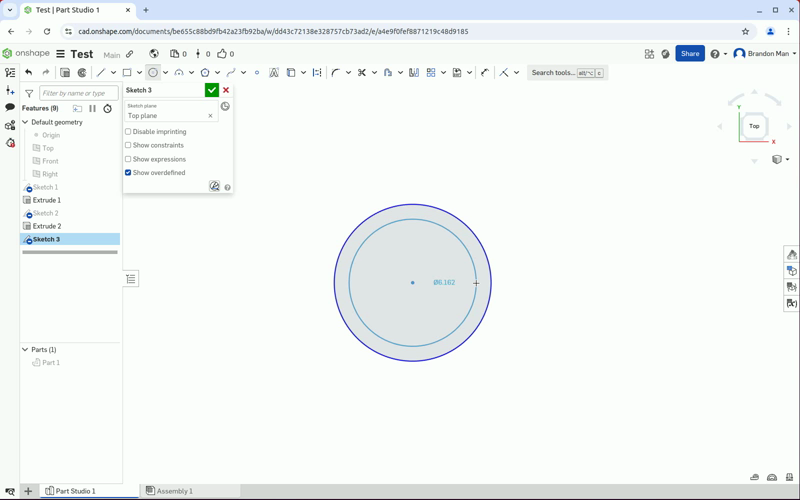
scroll(6)
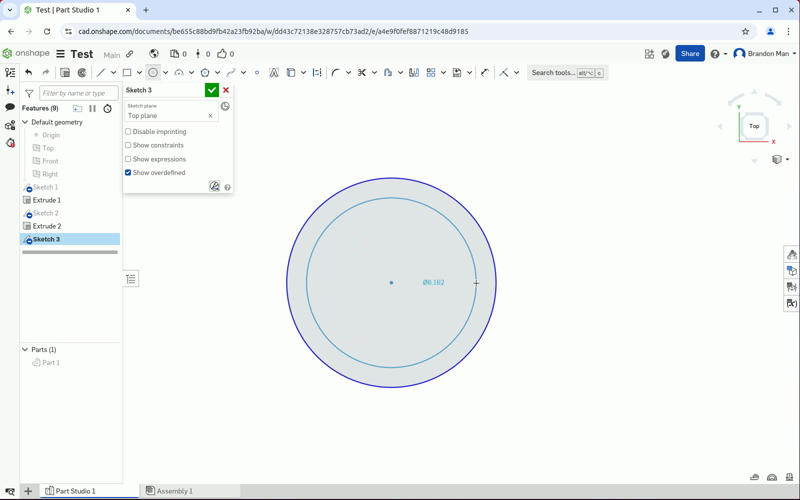
scroll(6)
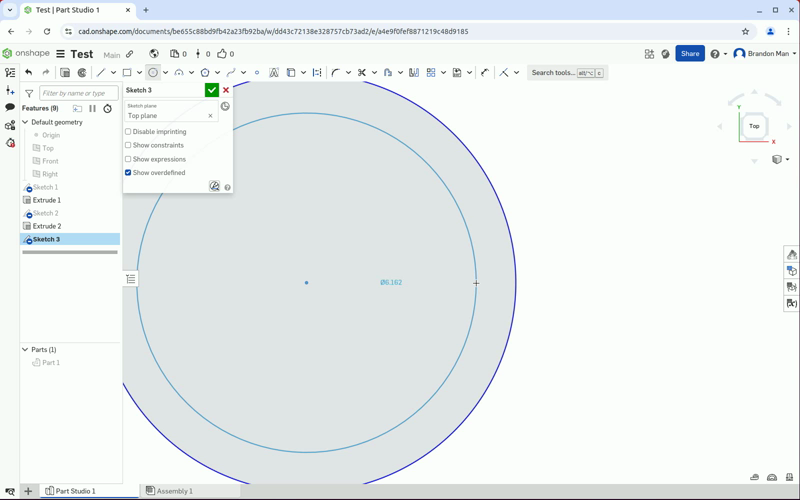
click(476, 282)
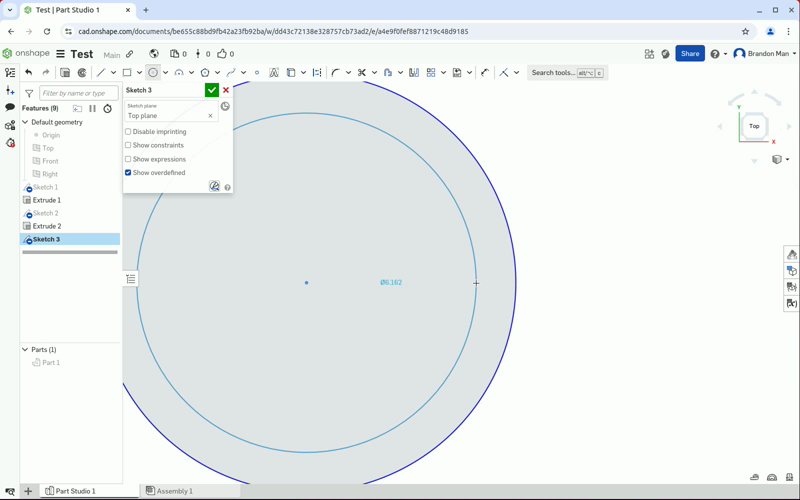
scroll(-6)
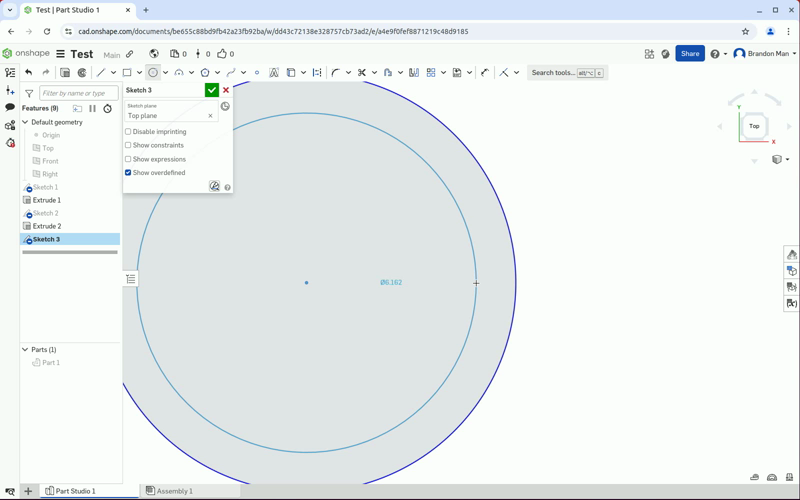
scroll(-6)
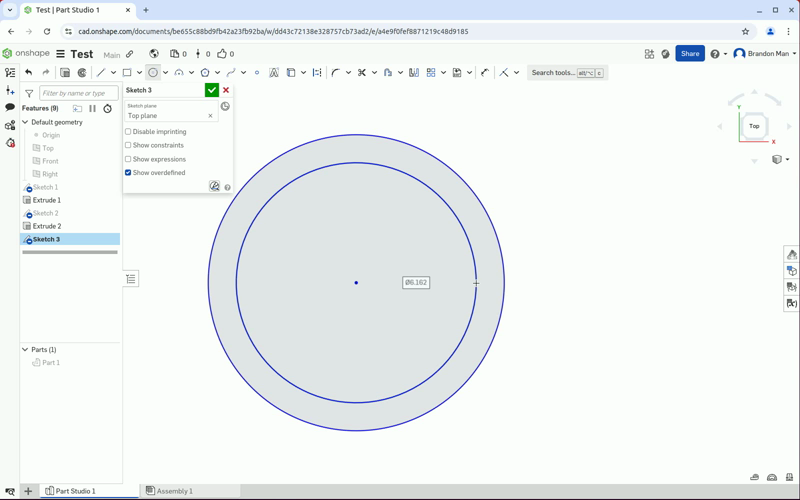
scroll(-6)
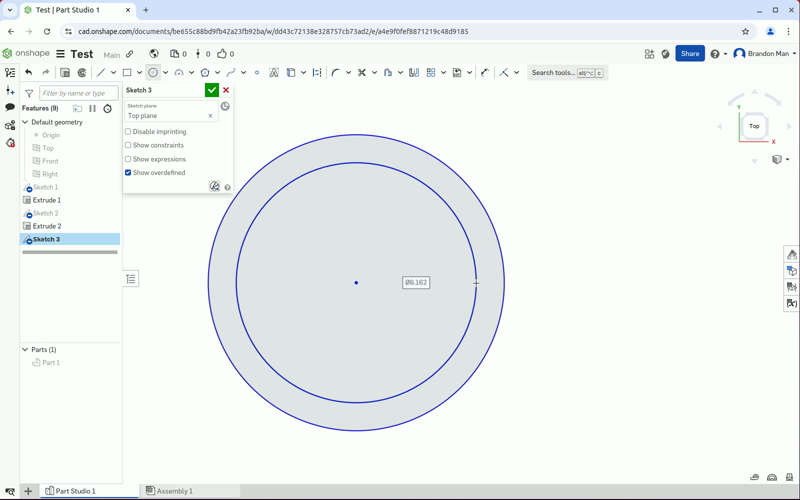
scroll(-6)
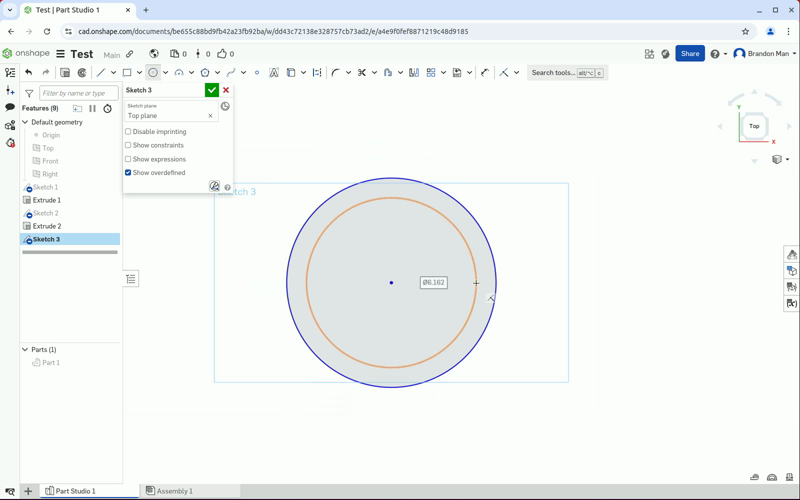
scroll(-6)
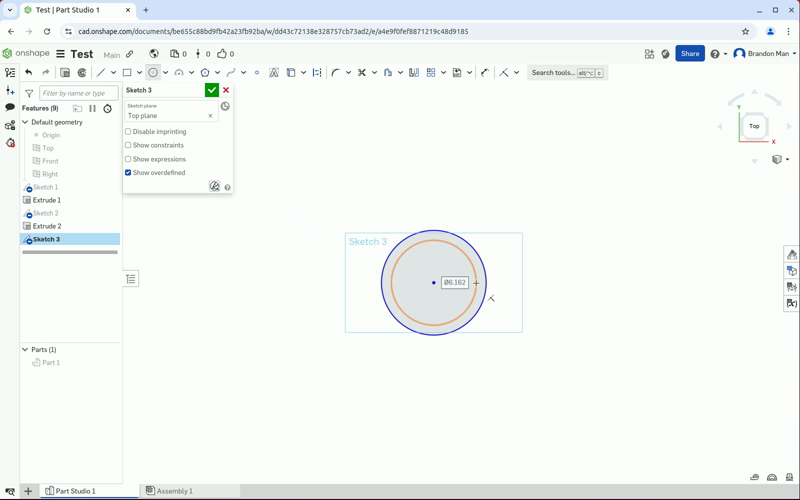
scroll(-6)
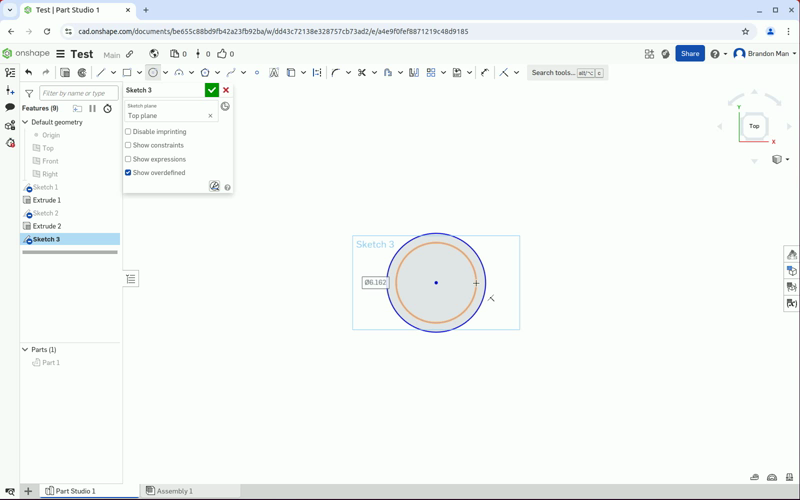
scroll(-6)
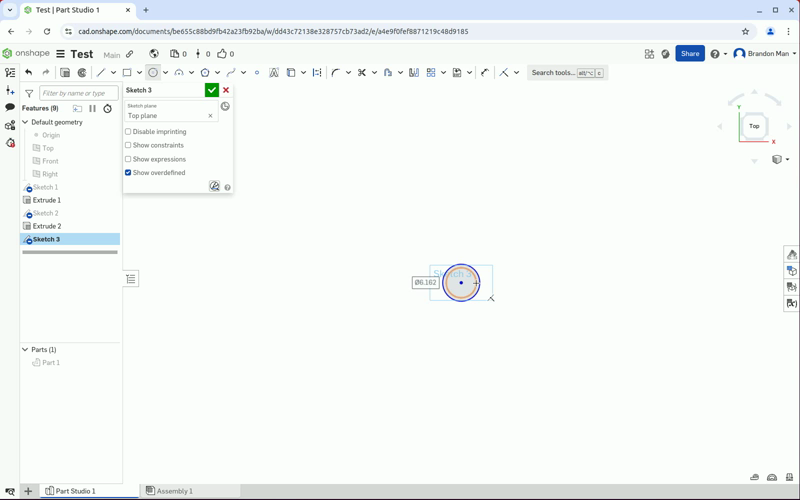
key(esc)
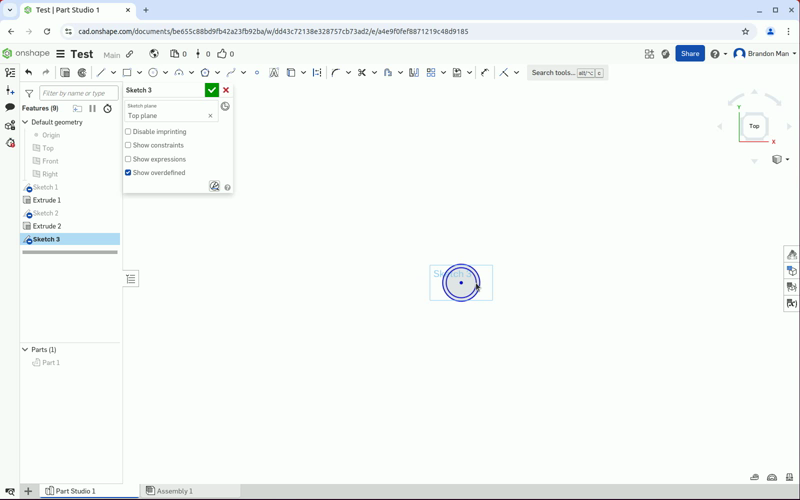
mouse_move(460, 299)
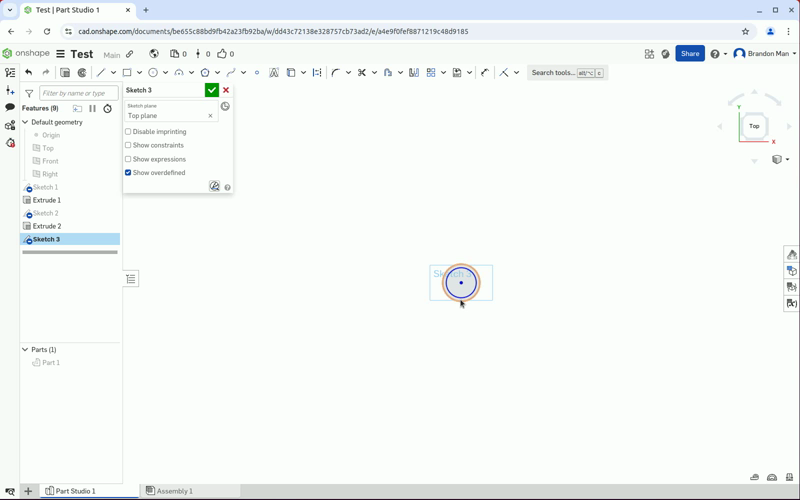
scroll(6)
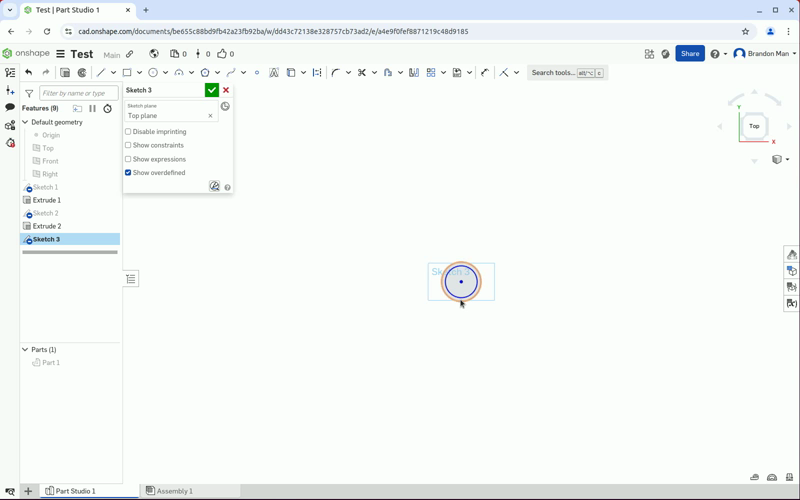
scroll(6)
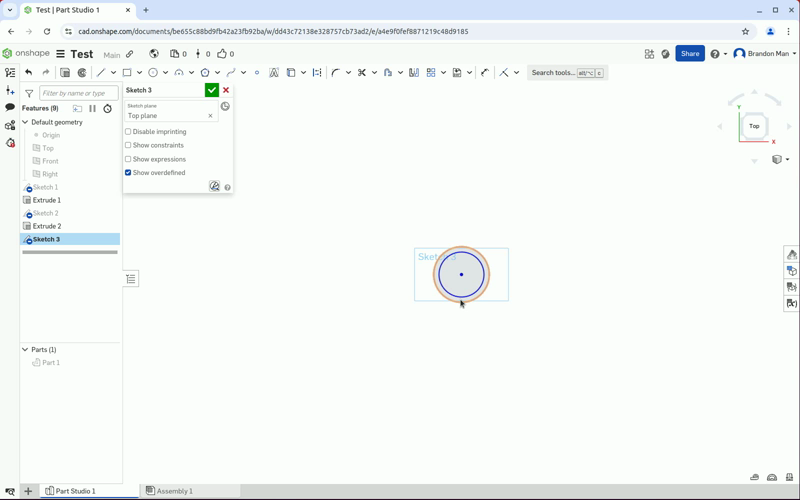
scroll(6)
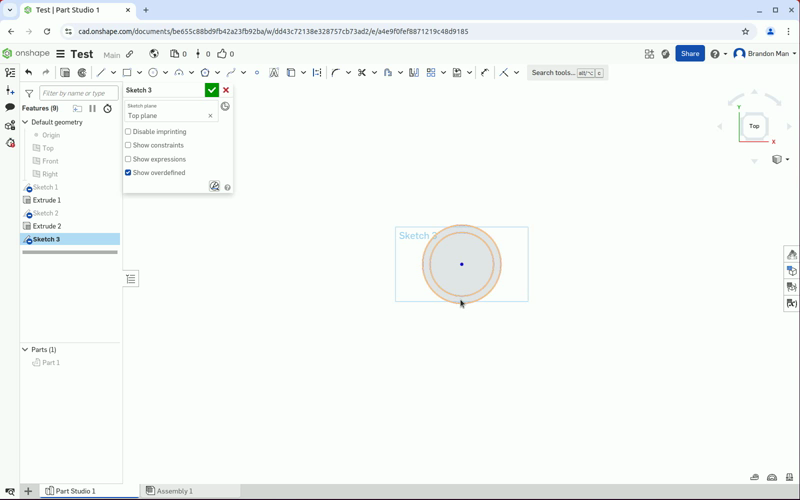
scroll(6)
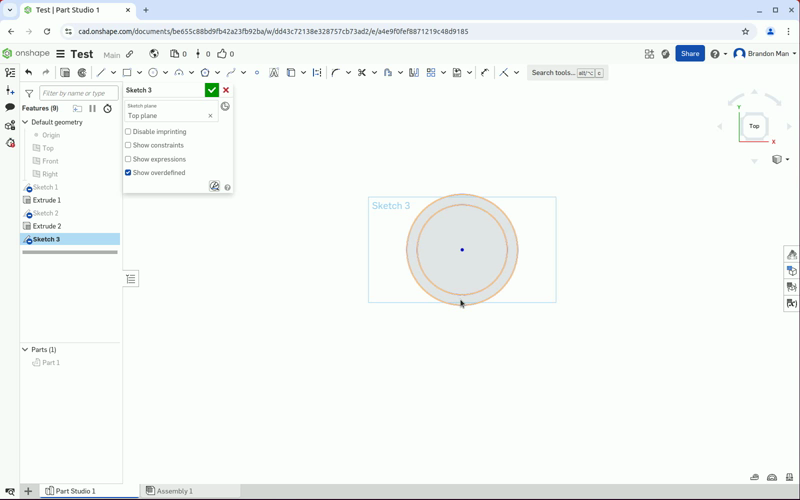
scroll(6)
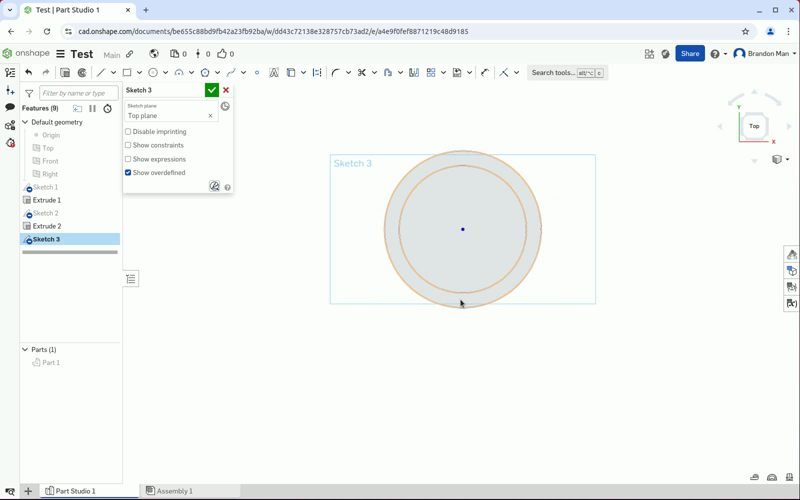
scroll(6)
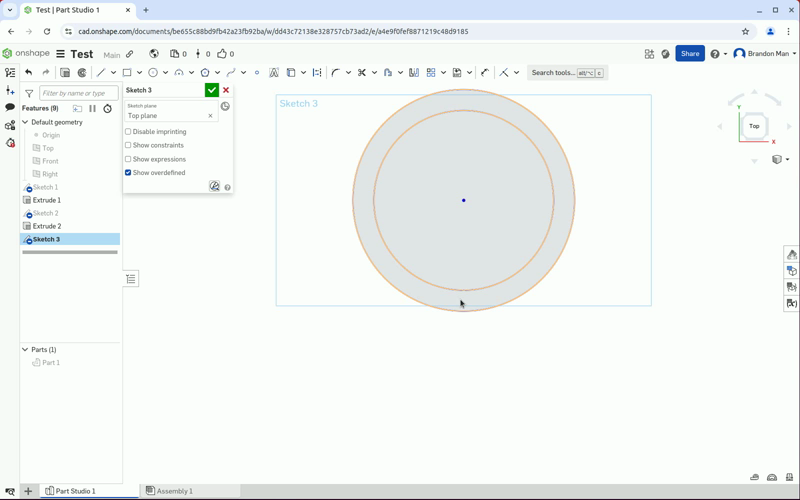
scroll(6)
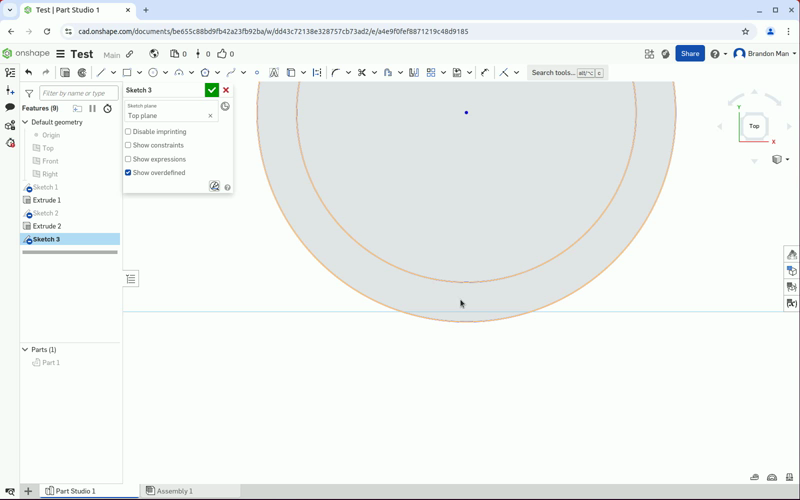
click(460, 299)
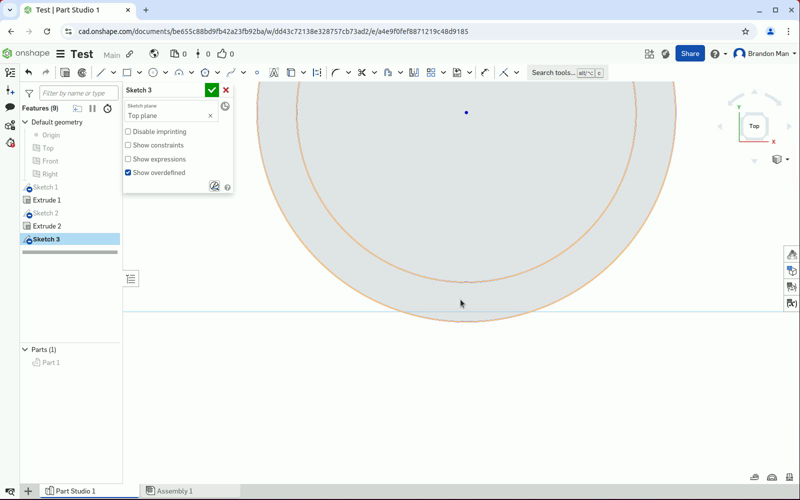
scroll(-6)
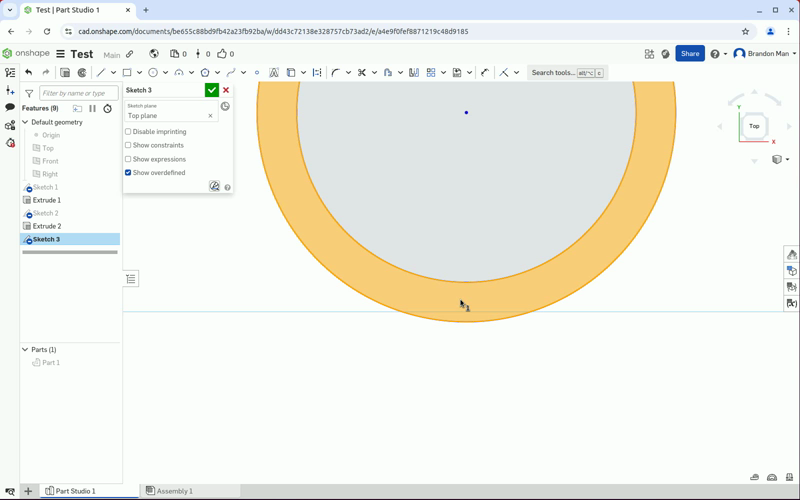
scroll(-6)
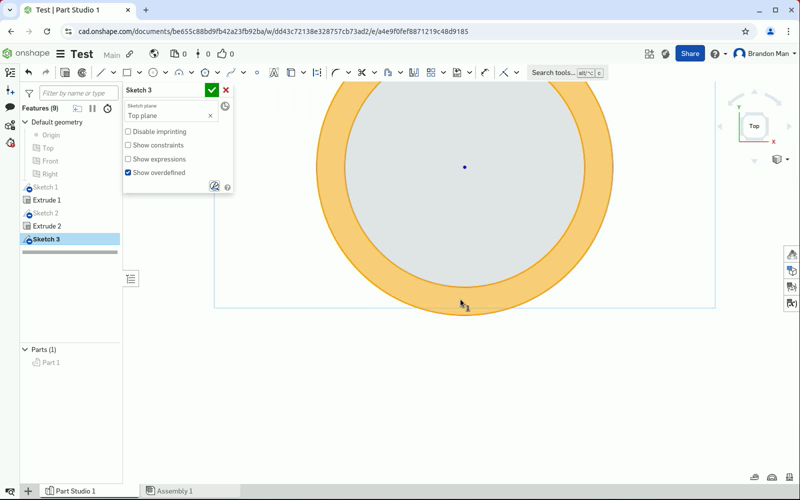
scroll(-6)
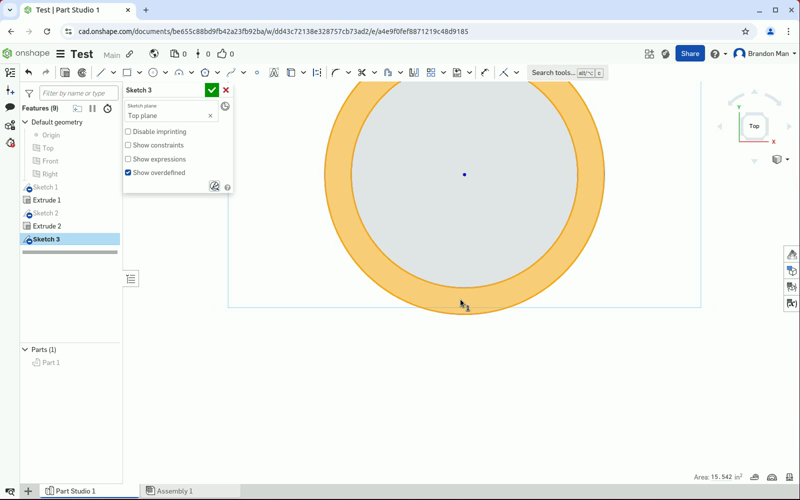
scroll(-6)
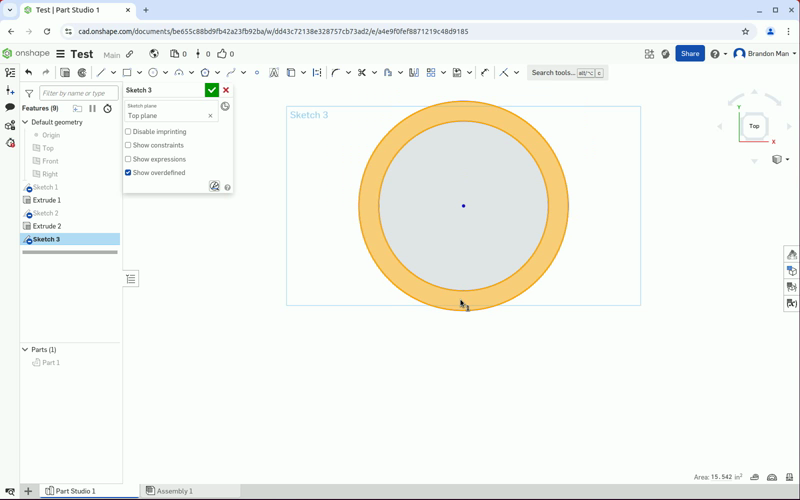
scroll(-6)
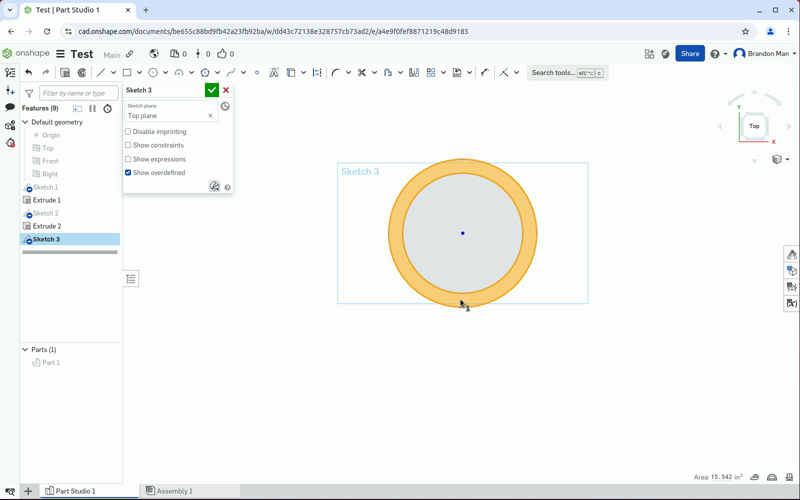
scroll(-6)
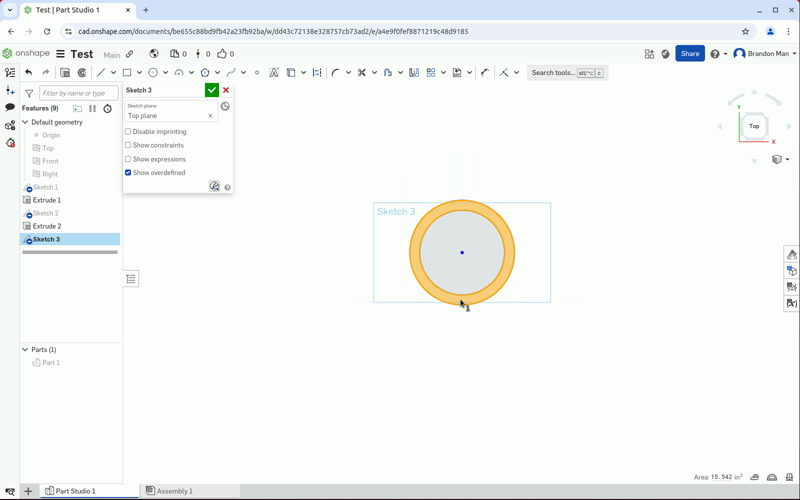
scroll(-6)
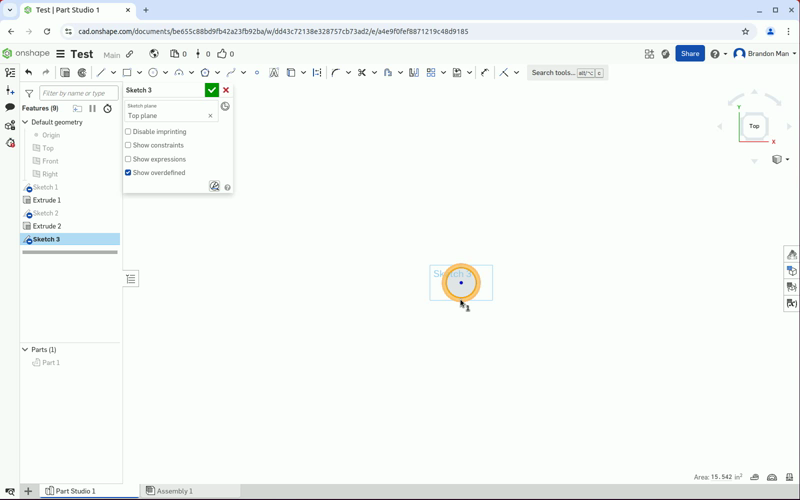
mouse_move(73, 352)
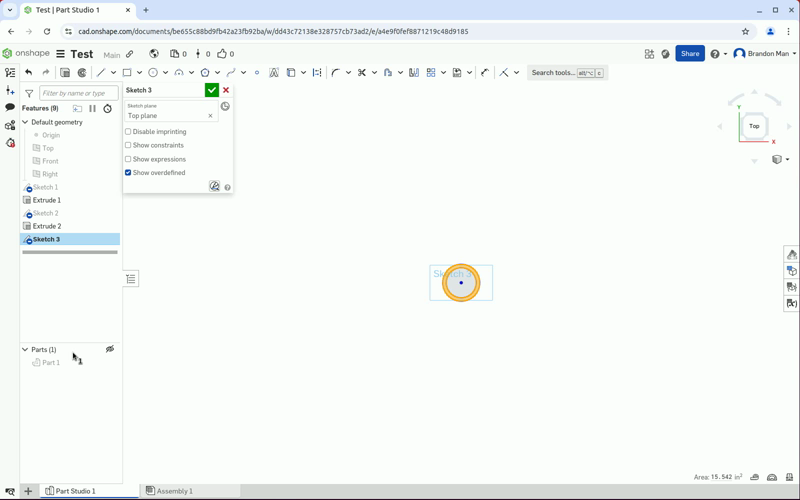
key(shift+y)
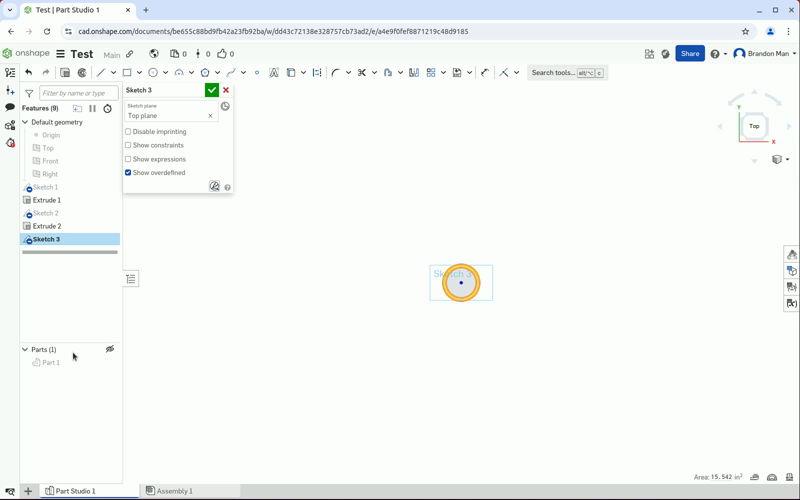
key(shift+e)
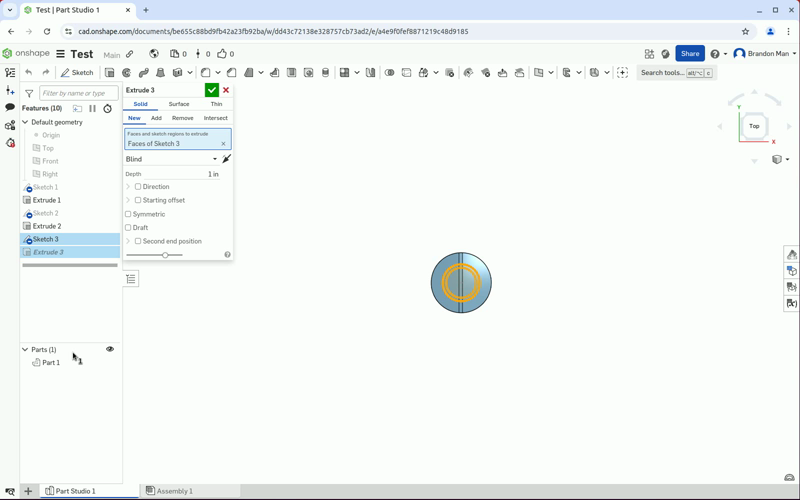
mouse_move(143, 106)
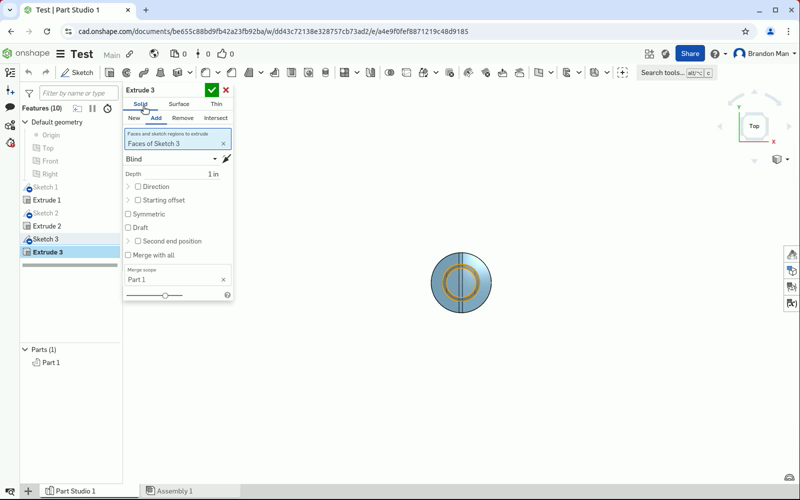
click(143, 106)
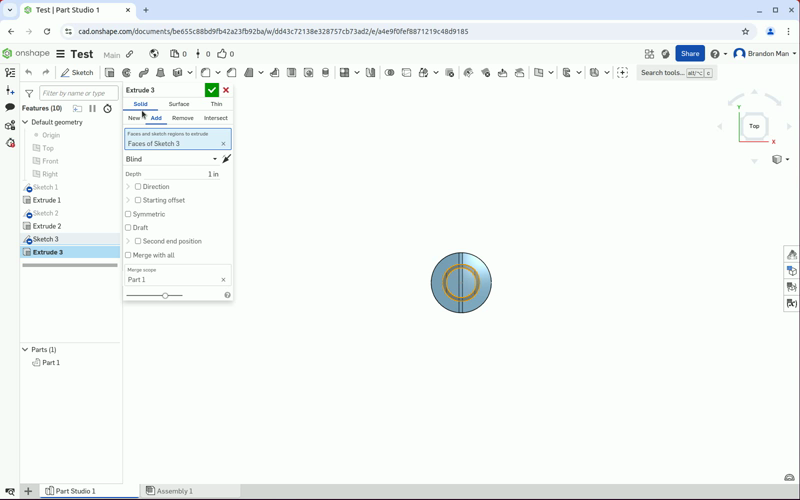
mouse_move(137, 120)
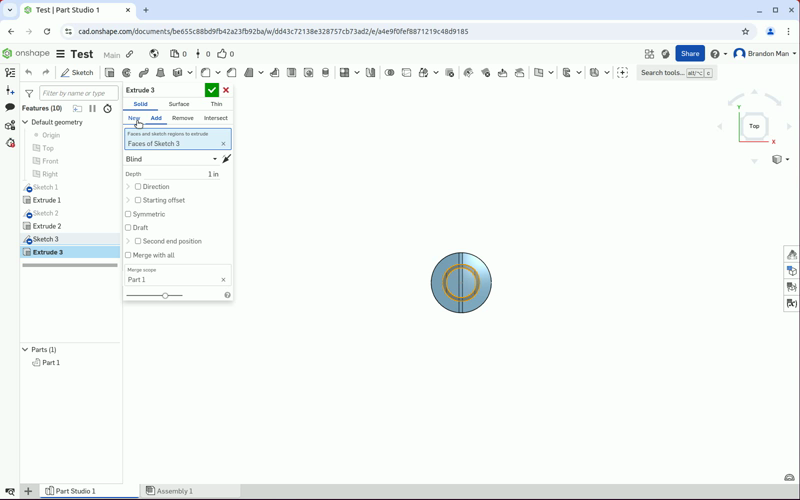
click(137, 120)
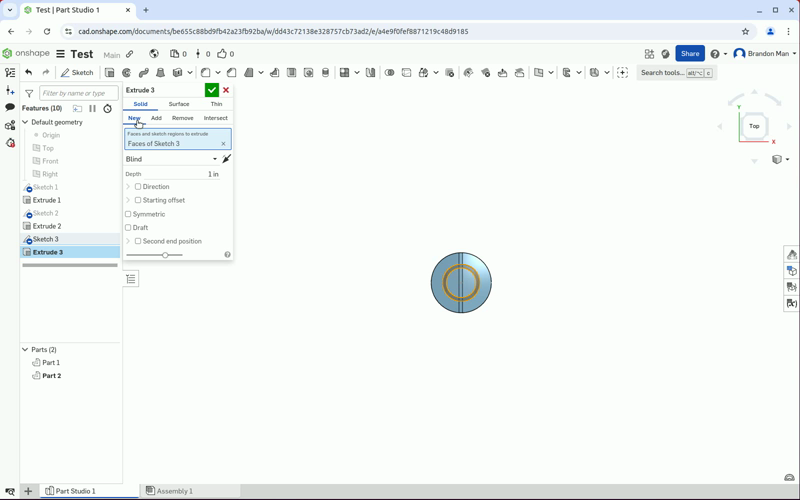
key(tab, 4)
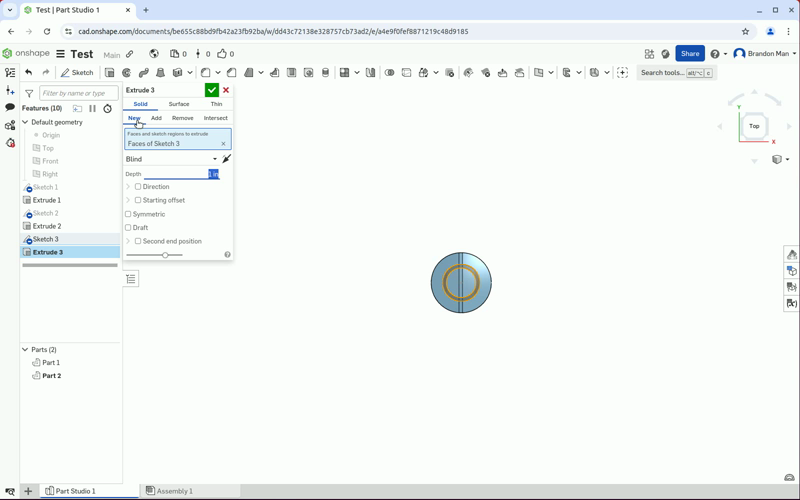
text(7.221)
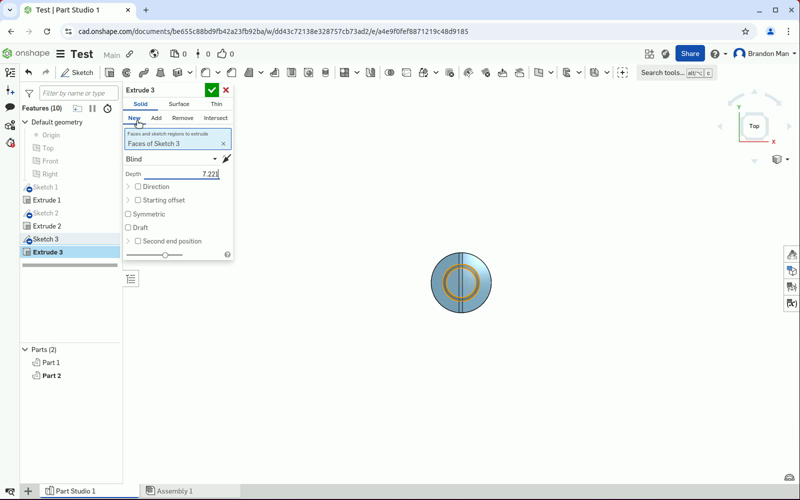
key(enter)
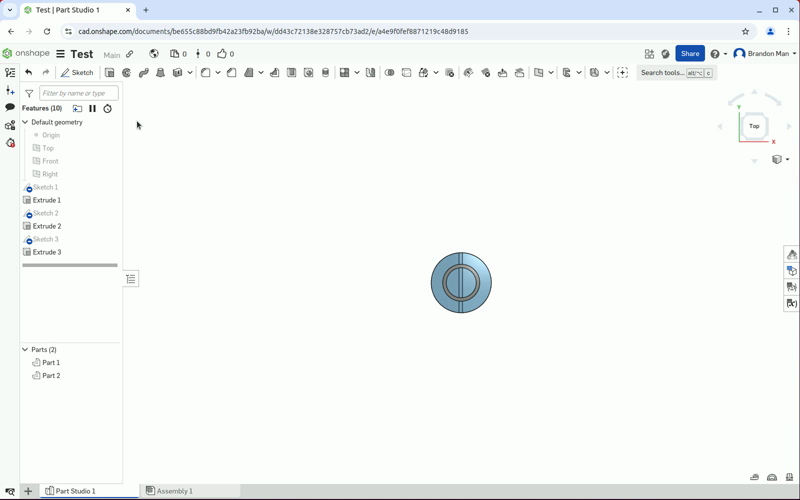
key(shift+h)
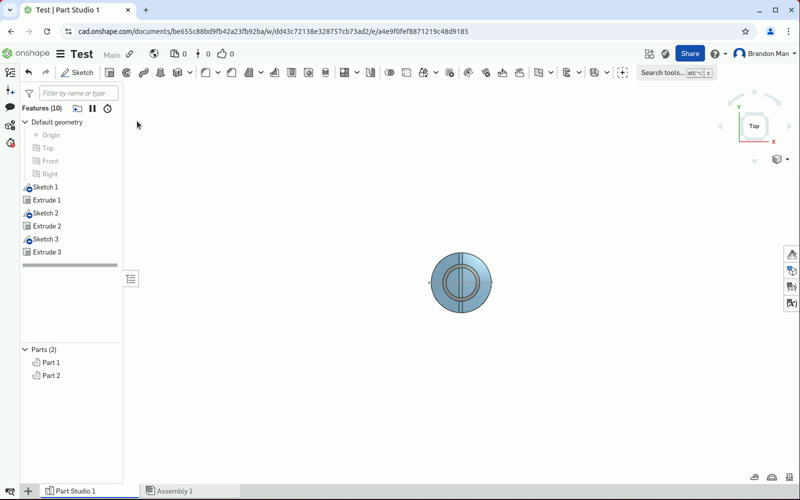
key(shift+h)
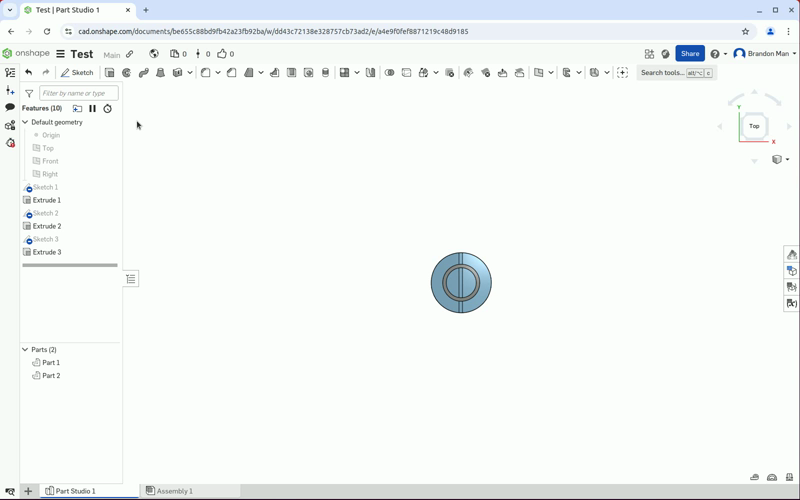
mouse_move(73, 189)
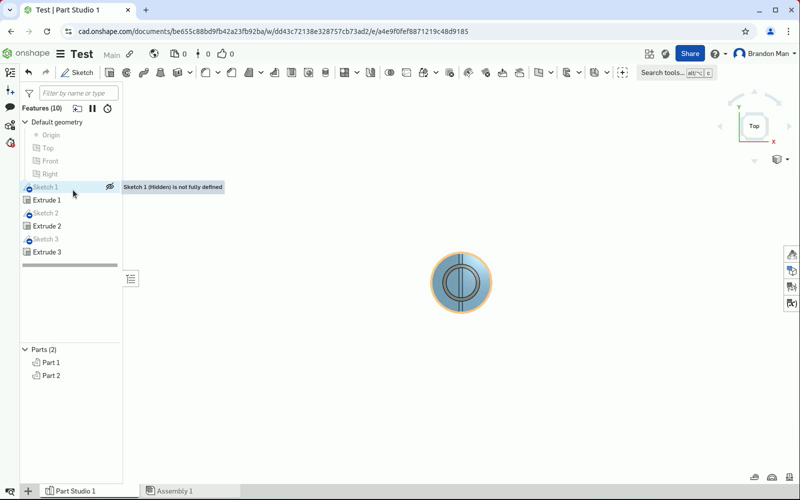
click(73, 189)
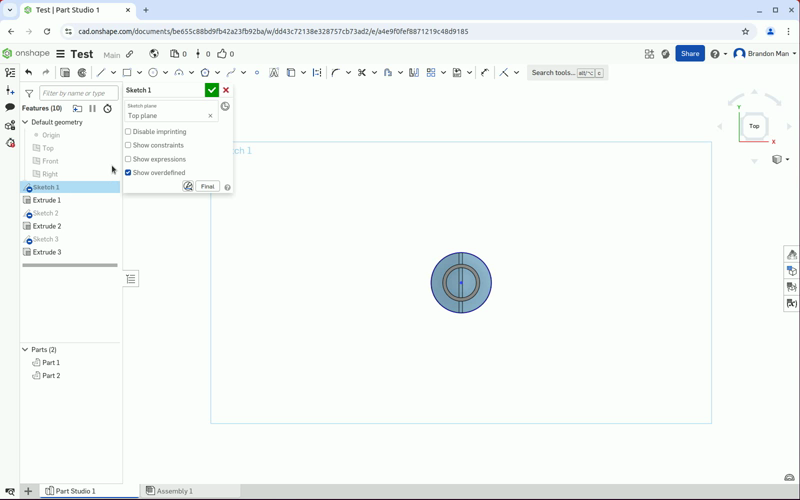
mouse_move(229, 92)
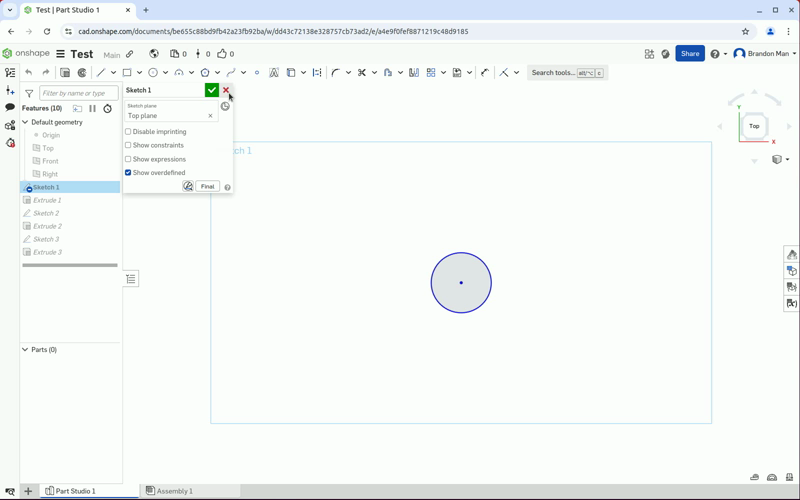
click(229, 92)
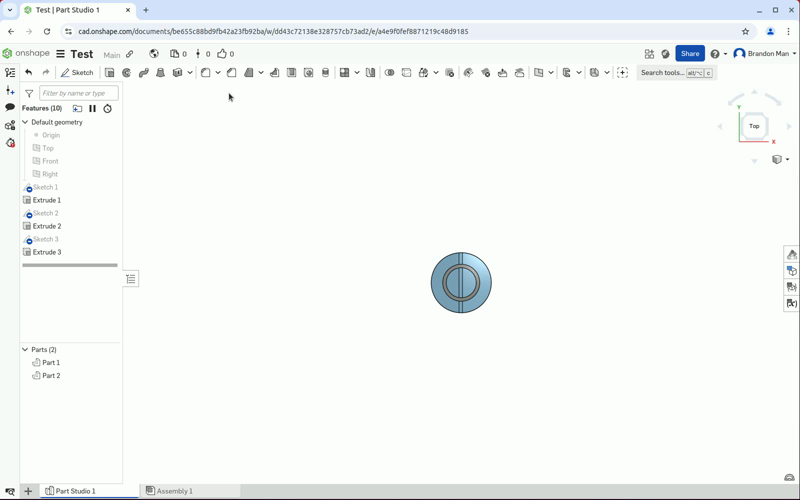
mouse_move(73, 352)
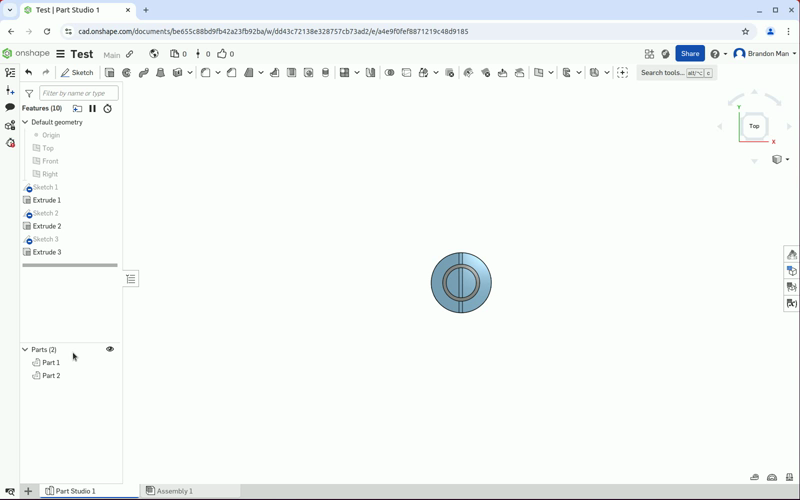
key(y)
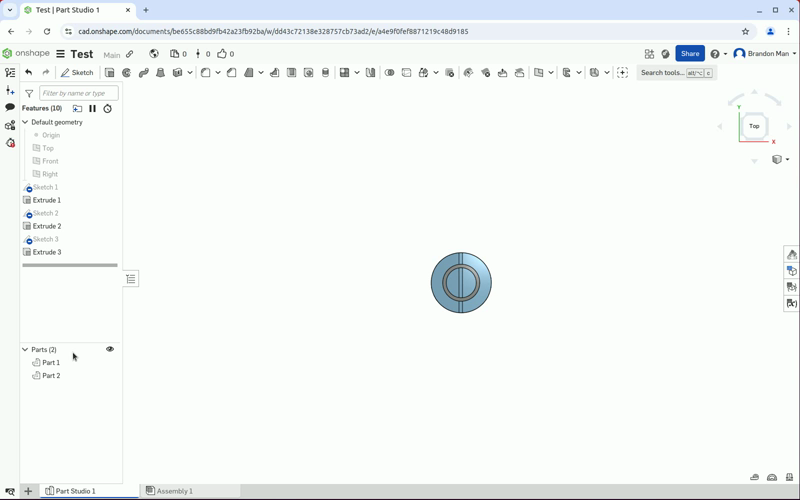
key(shift+p)
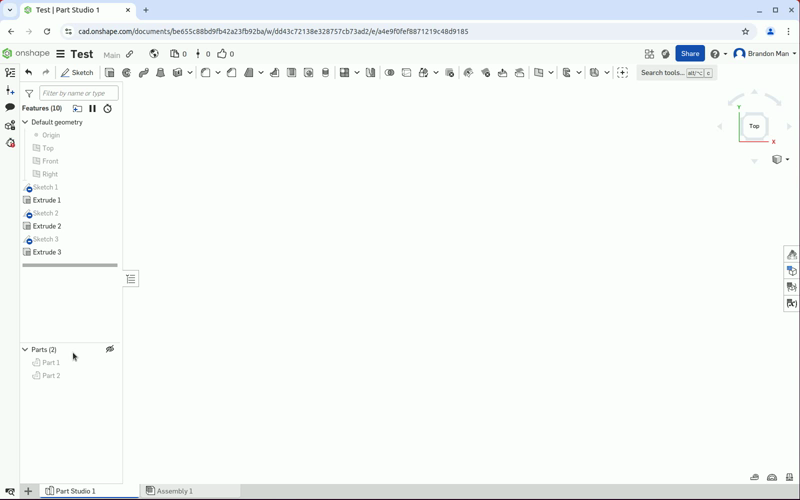
key(space)
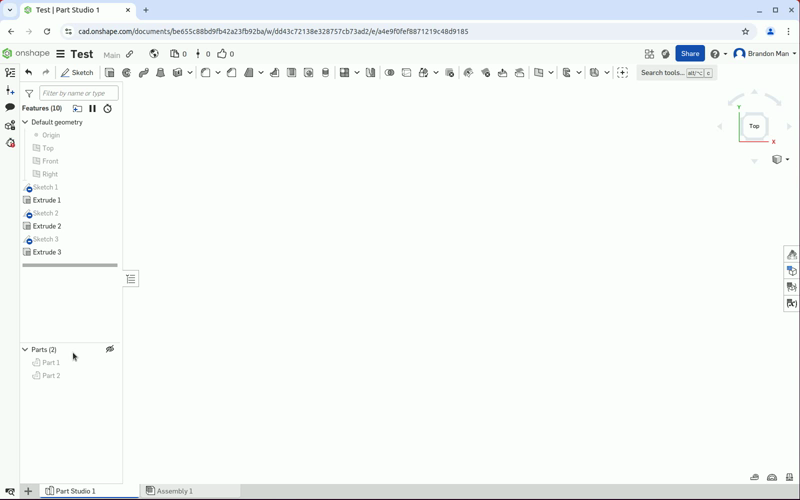
key_down(shift)
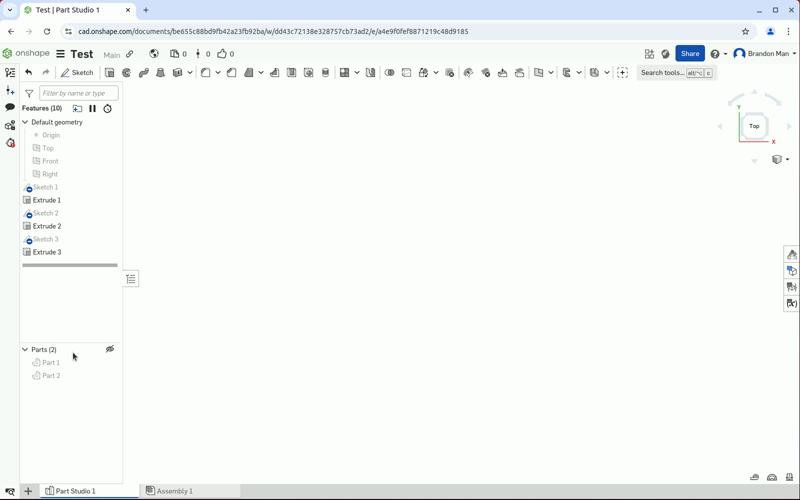
key(up)
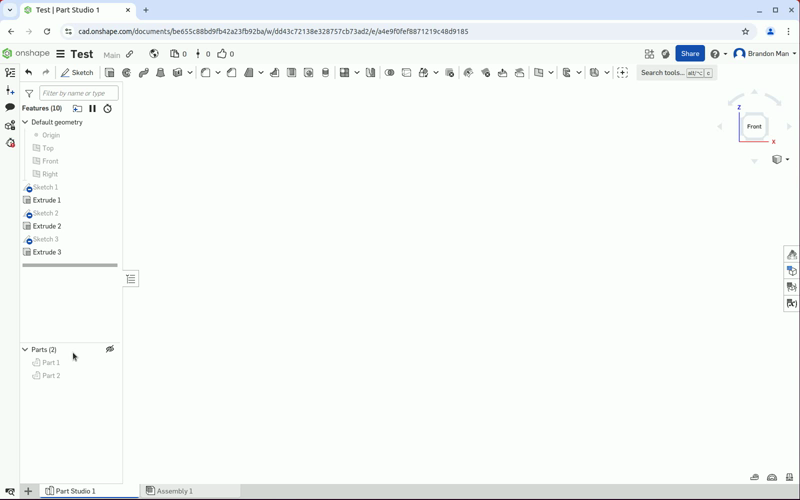
key_up(shift)
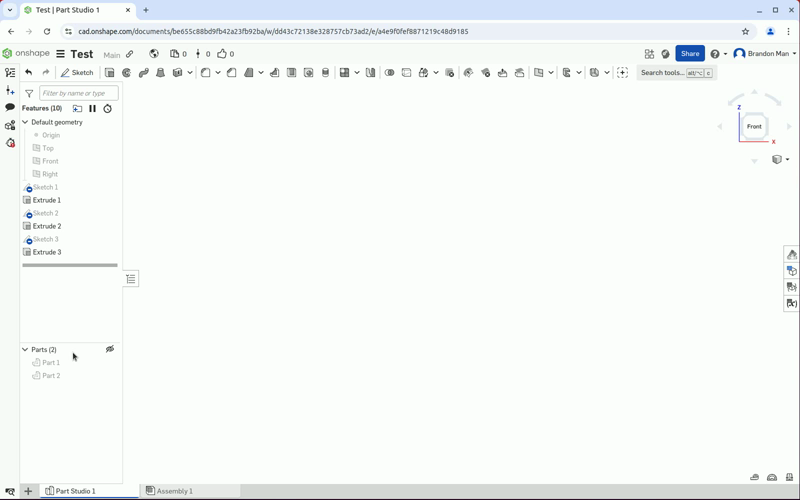
mouse_move(73, 352)
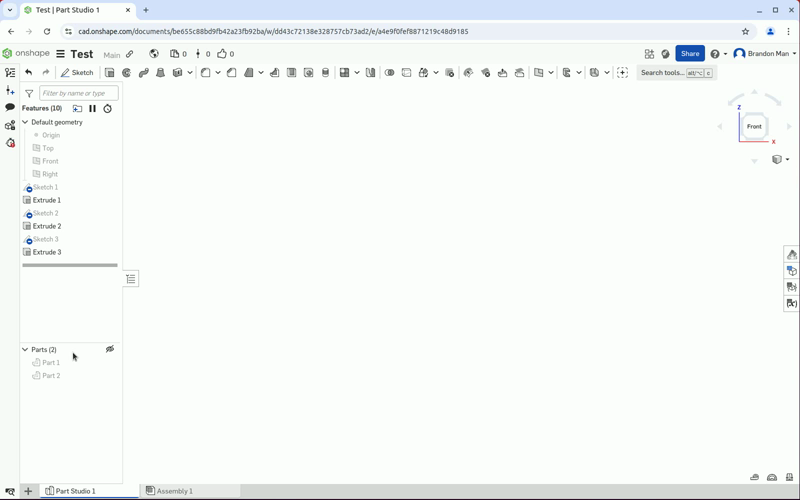
key(shift+y)
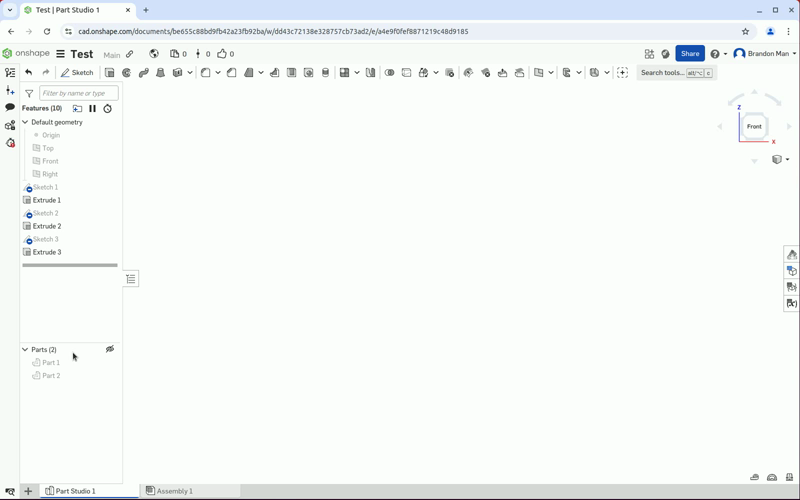
key(shift+s)
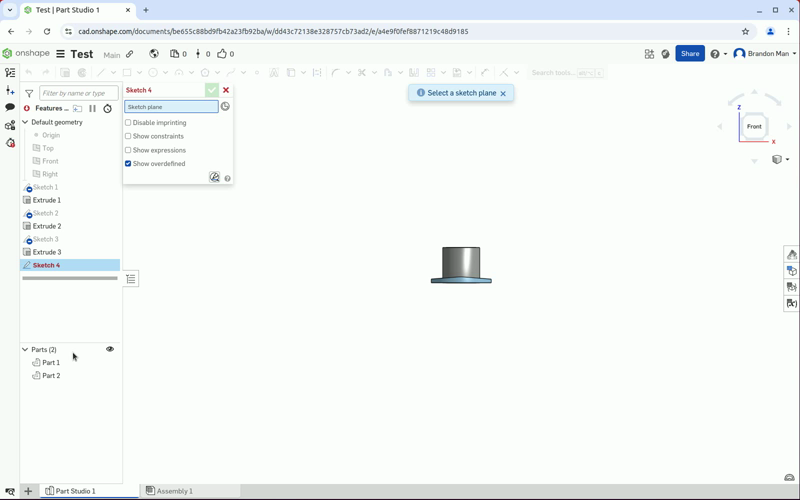
mouse_move(73, 163)
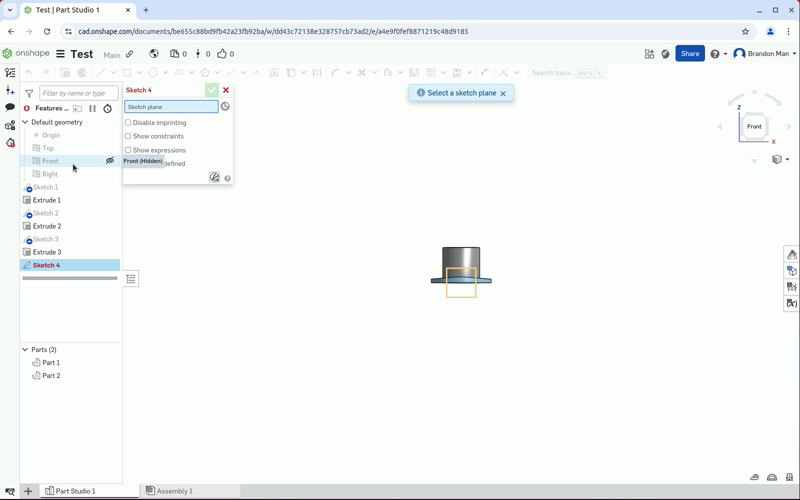
click(73, 163)
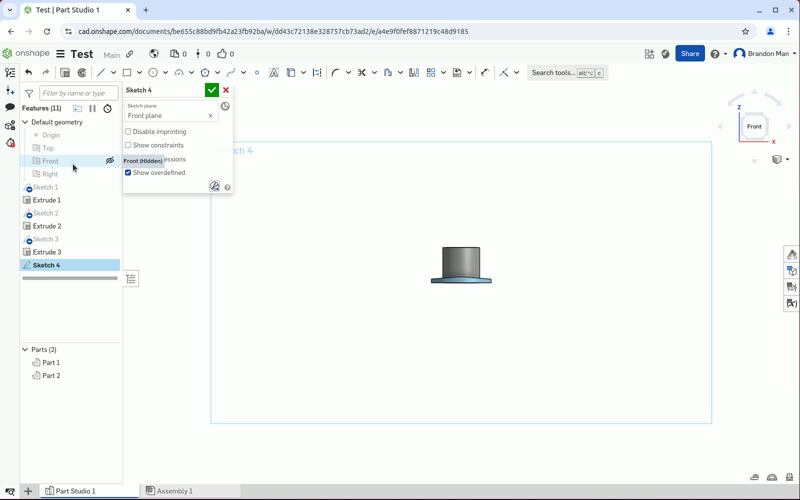
mouse_move(73, 352)
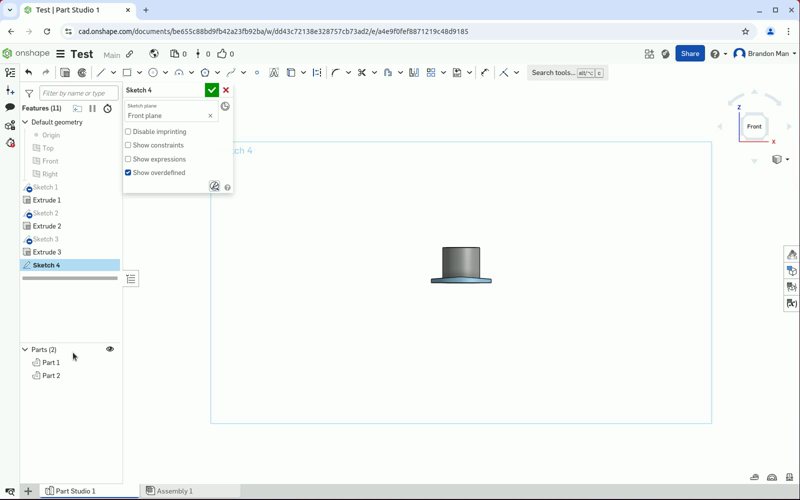
key(y)
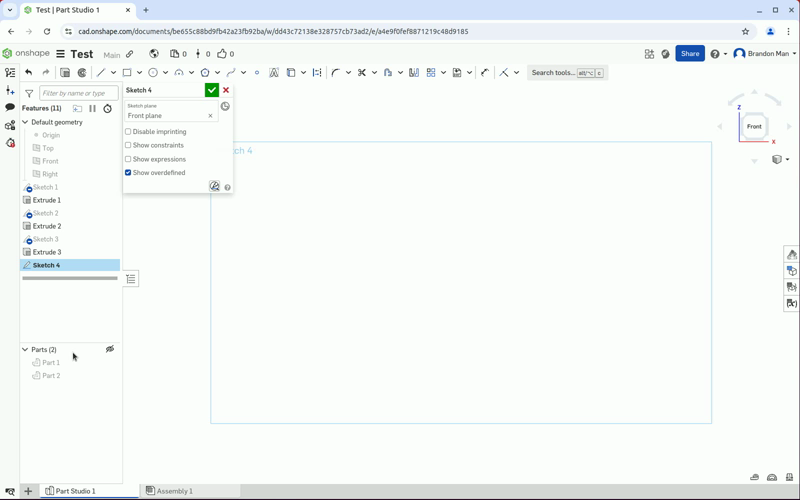
key(l)
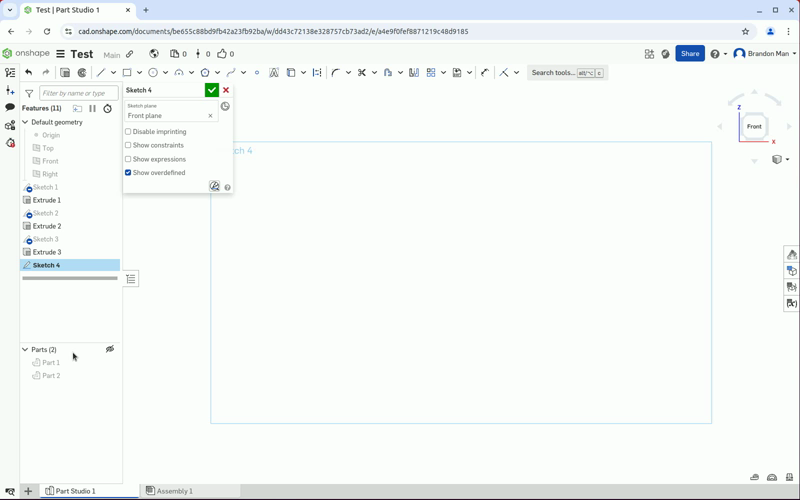
key_down(shift)
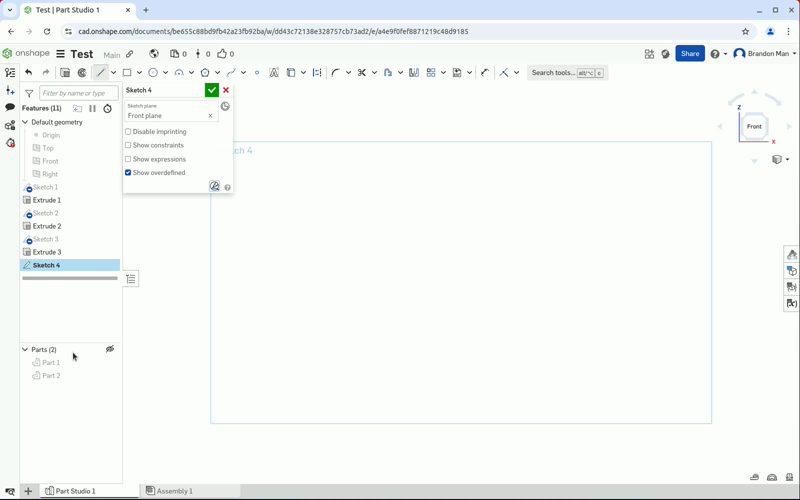
mouse_move(427, 243)
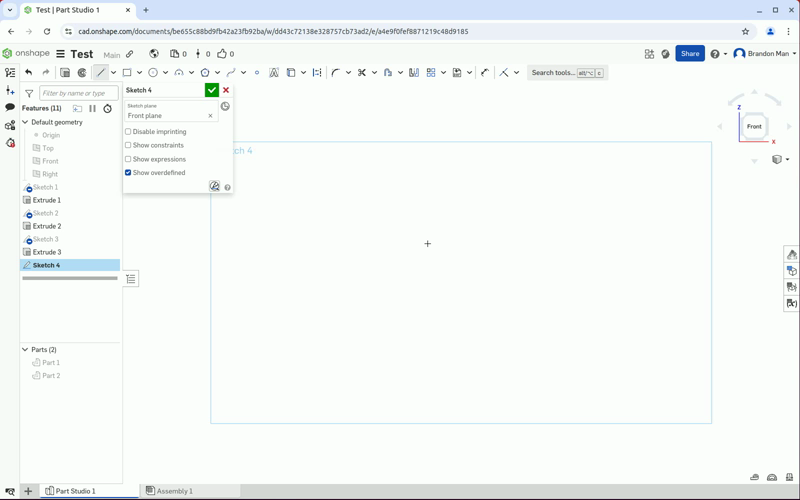
click(427, 243)
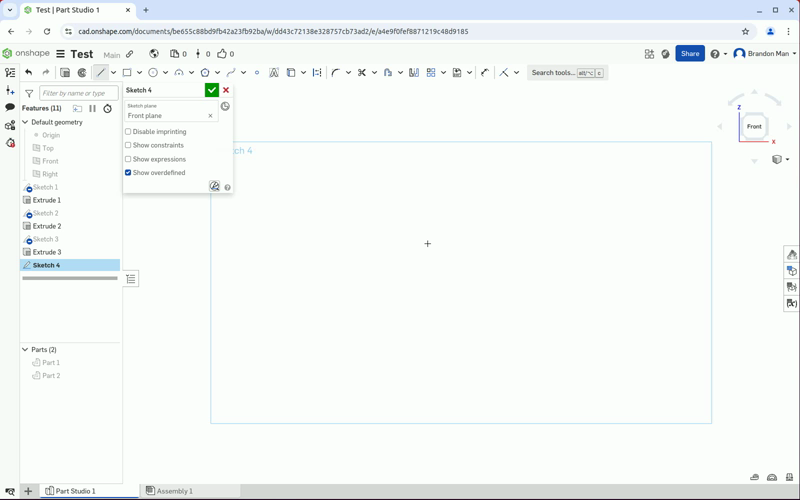
key_up(shift)
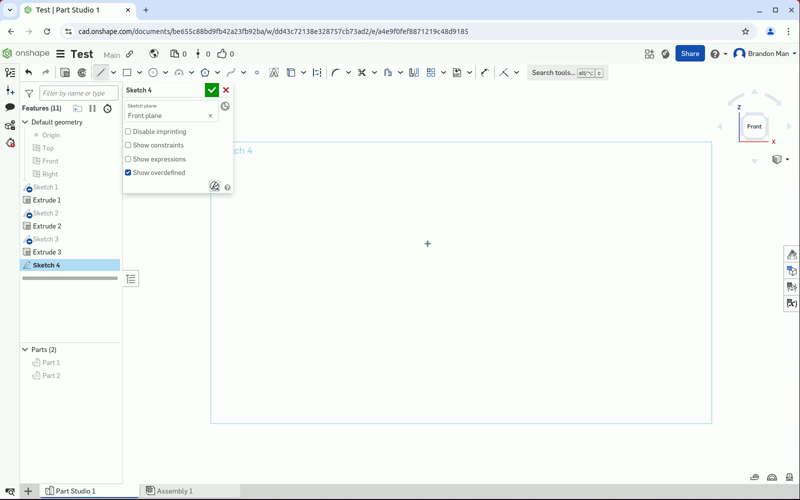
key_down(shift)
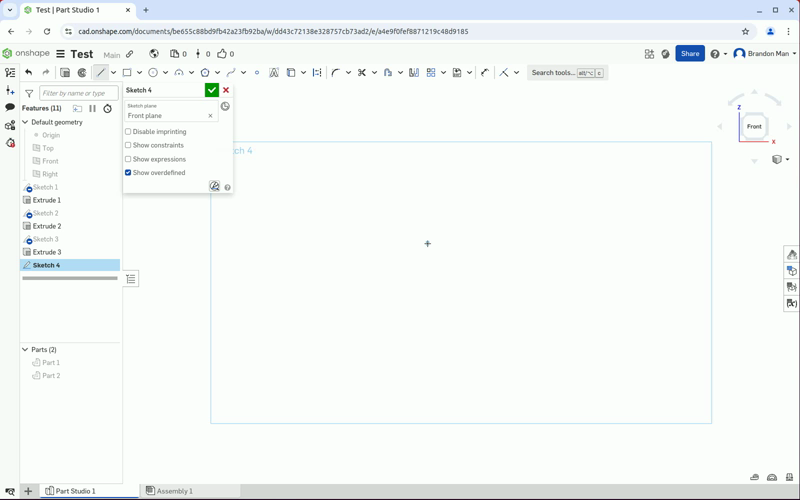
mouse_move(457, 243)
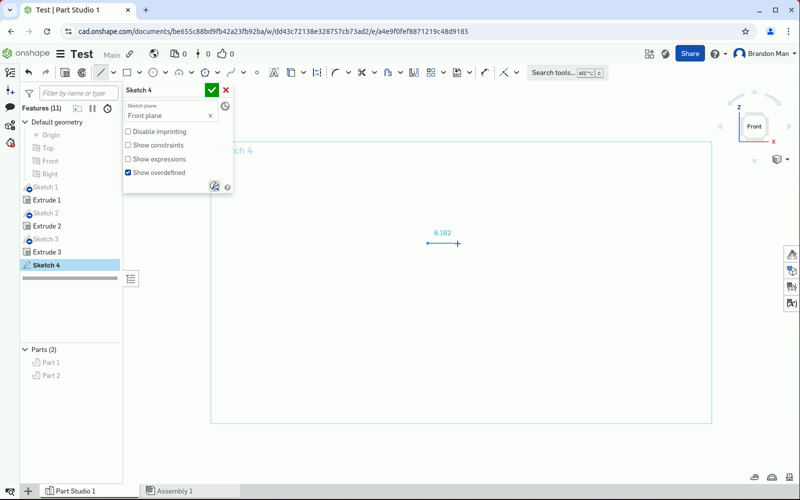
mouse_move(428, 279)
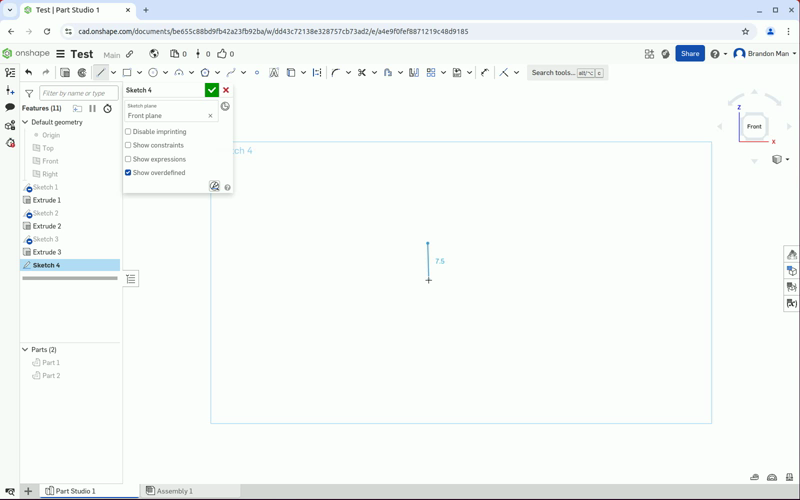
click(428, 279)
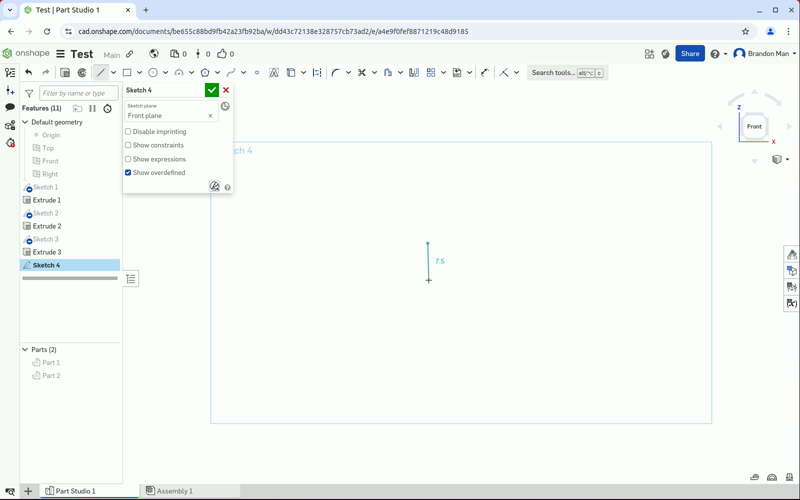
key_up(shift)
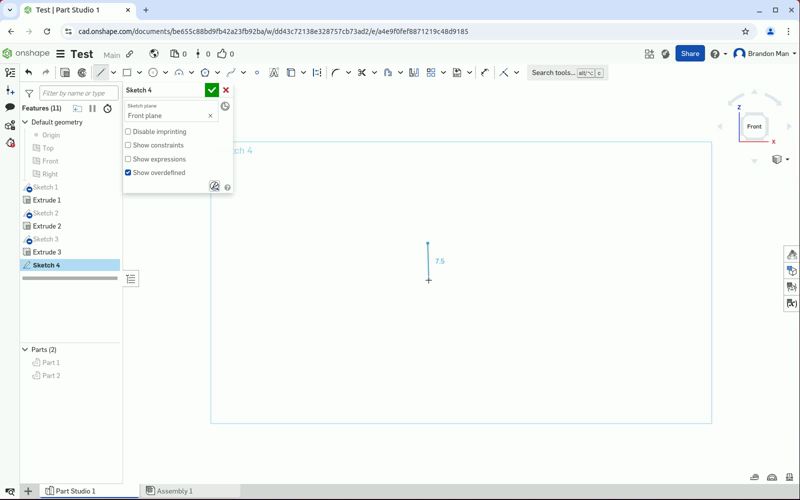
key_down(shift)
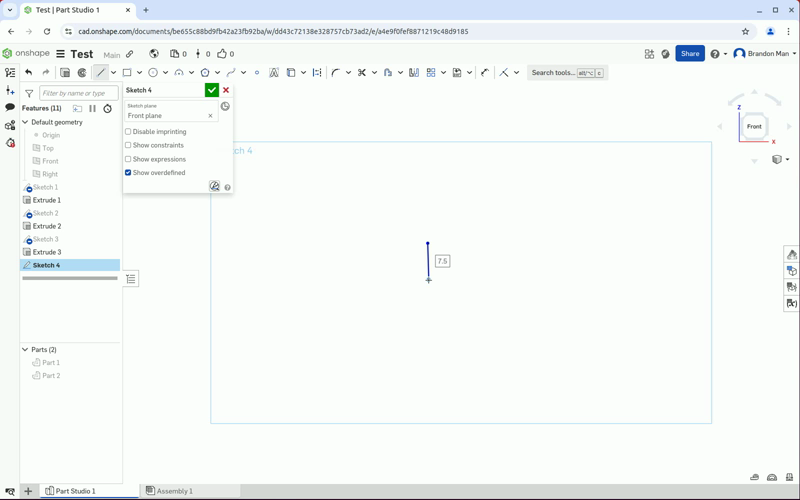
mouse_move(458, 279)
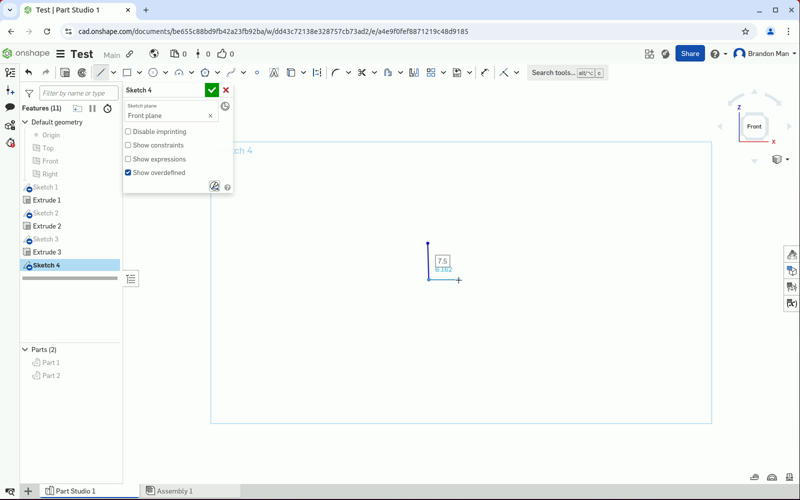
mouse_move(460, 277)
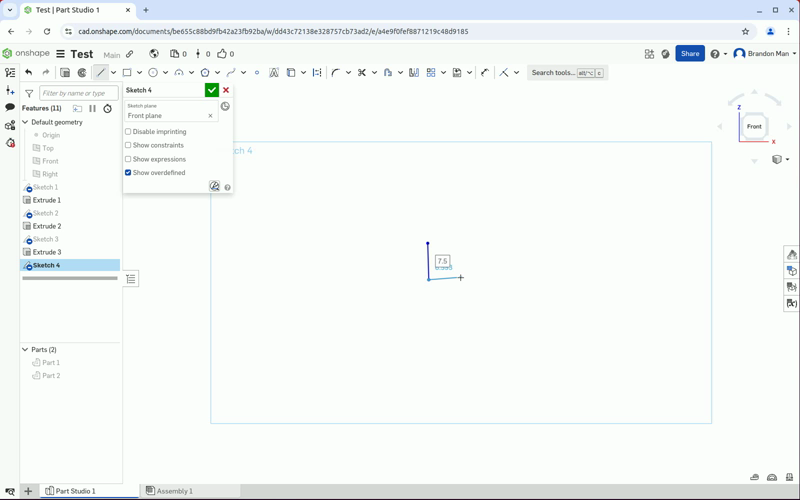
click(460, 277)
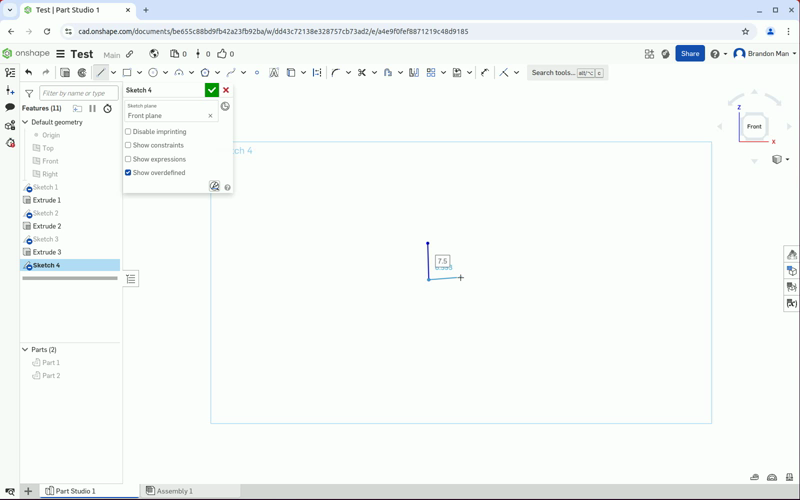
key_up(shift)
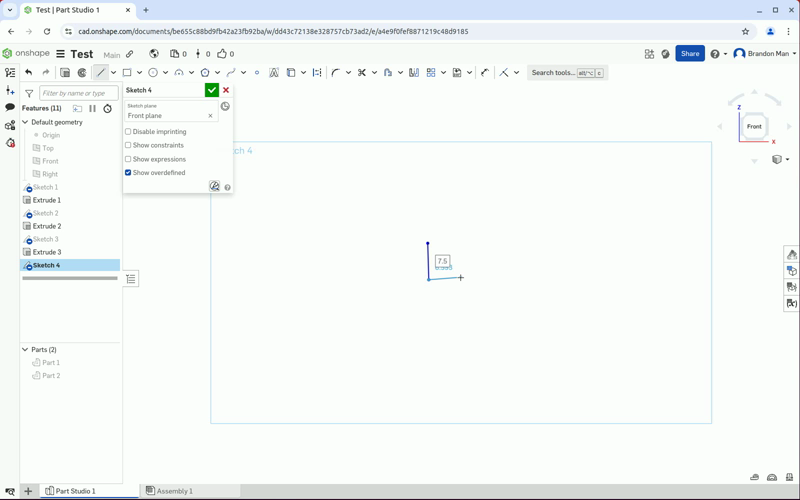
key_down(shift)
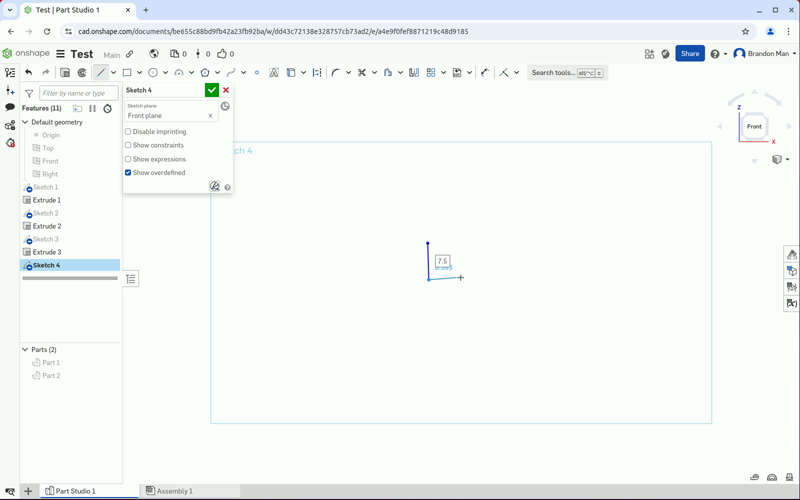
mouse_move(490, 277)
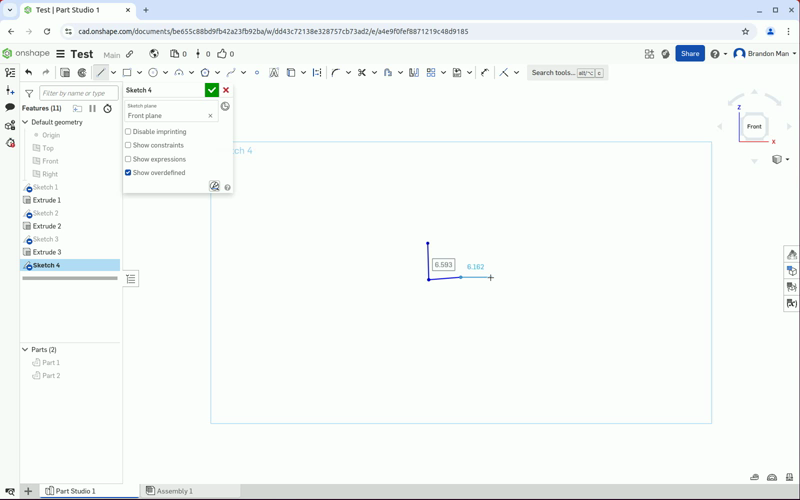
mouse_move(492, 279)
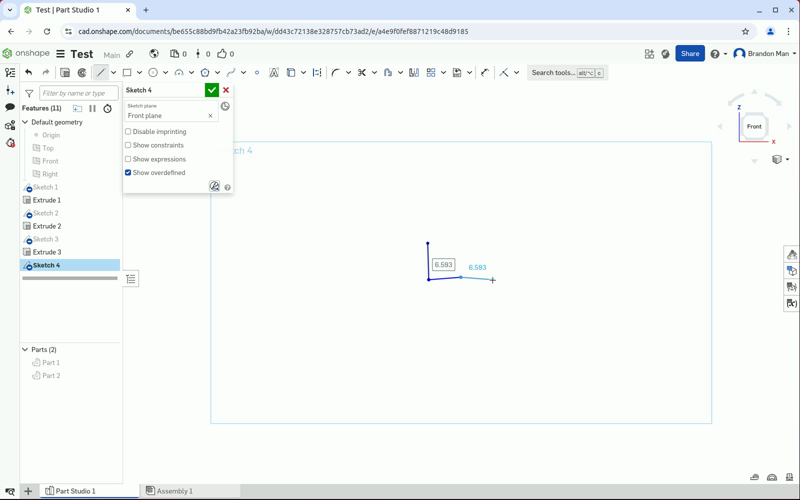
click(492, 279)
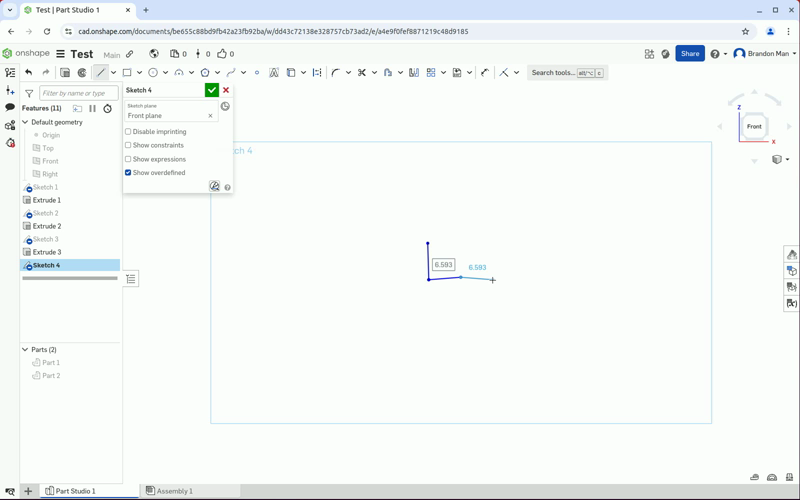
key_up(shift)
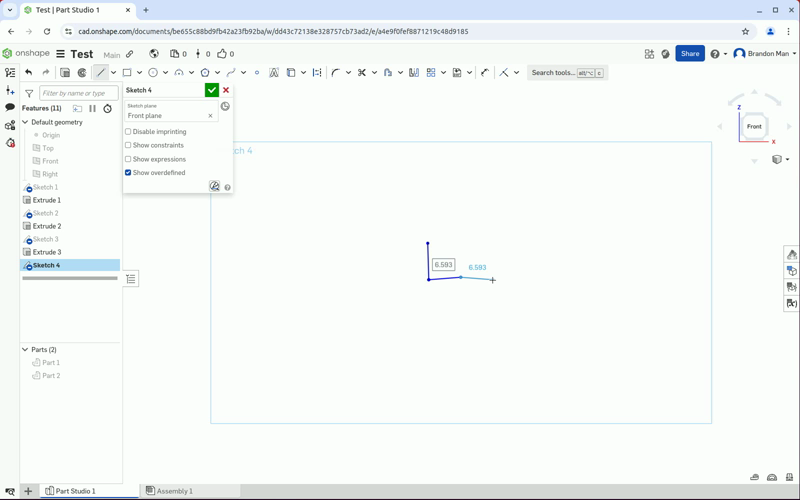
key_down(shift)
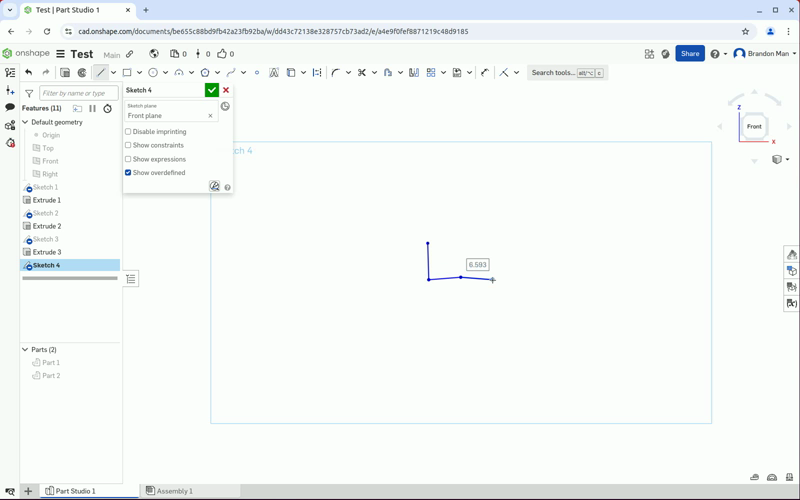
mouse_move(522, 279)
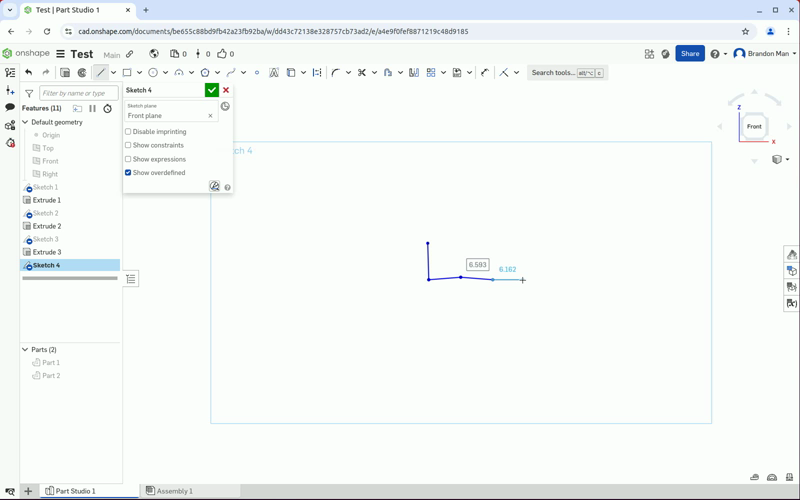
mouse_move(492, 243)
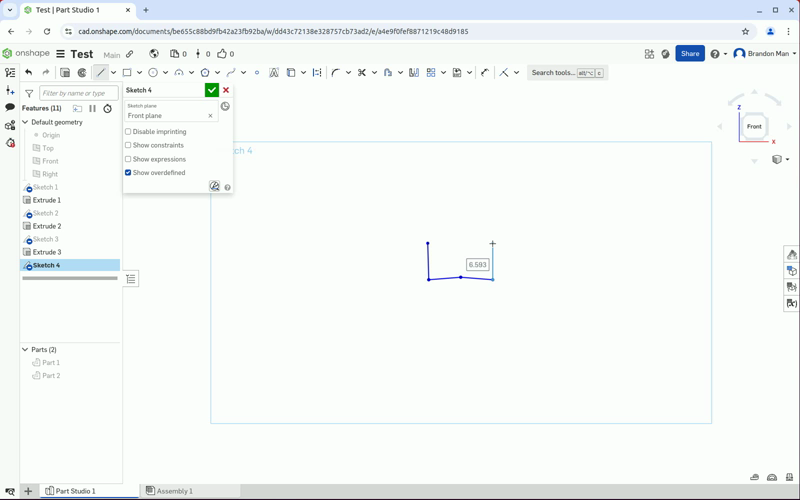
click(492, 243)
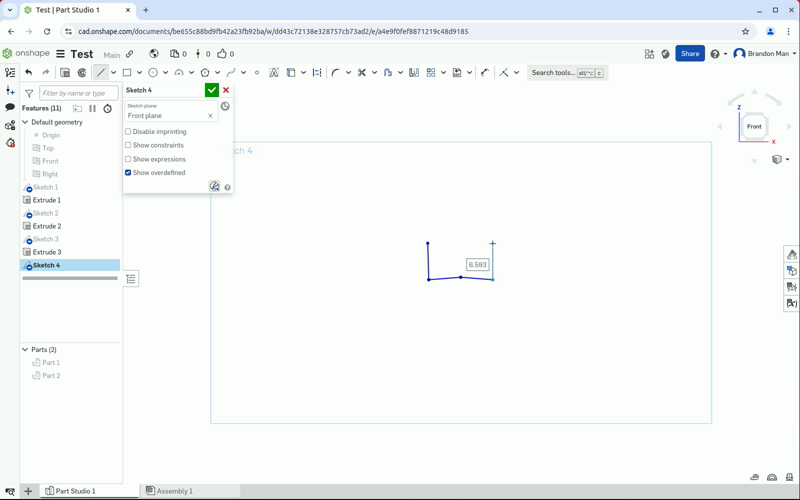
key_up(shift)
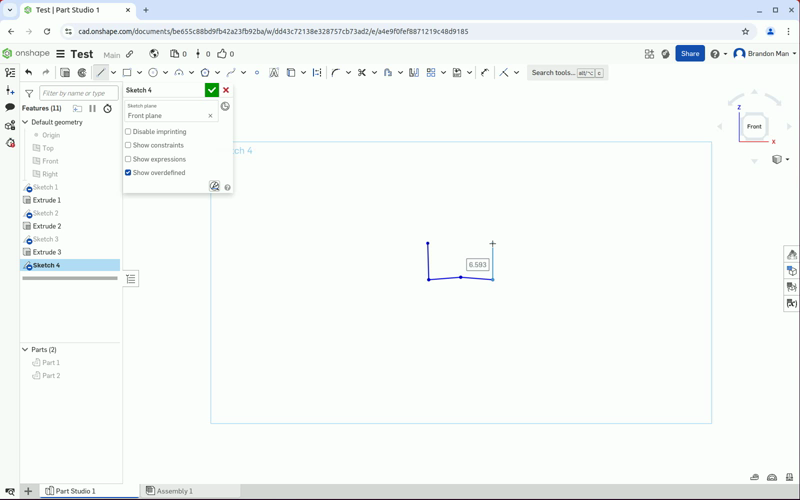
key_down(shift)
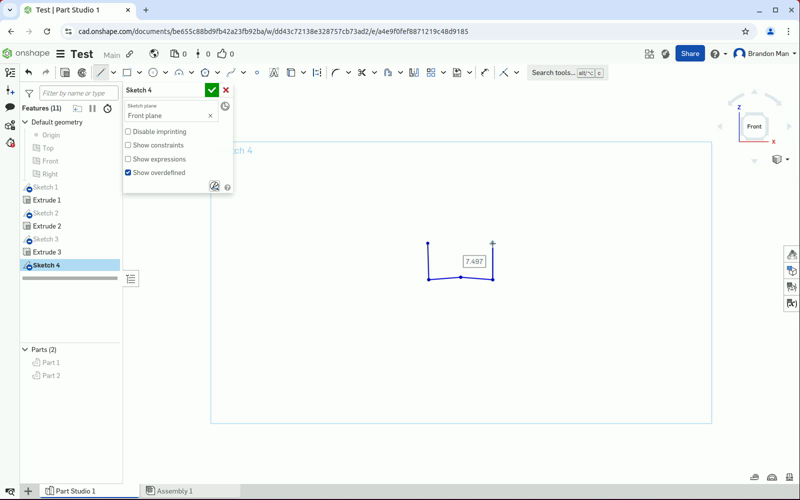
mouse_move(427, 243)
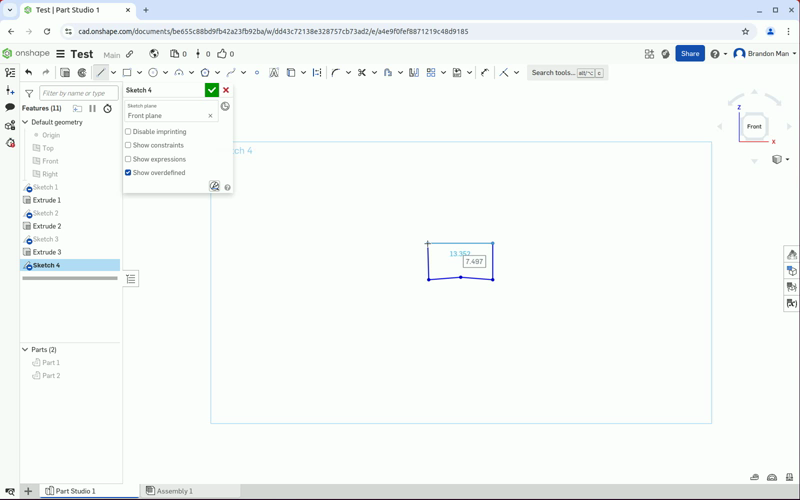
key_up(shift)
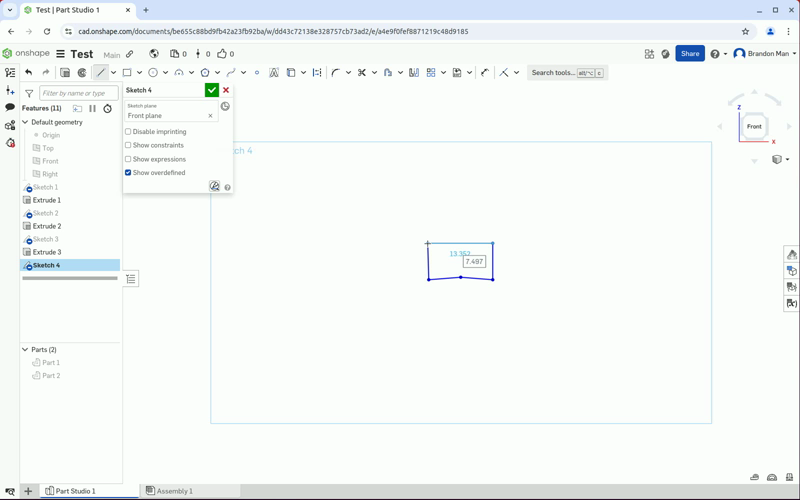
click(427, 243)
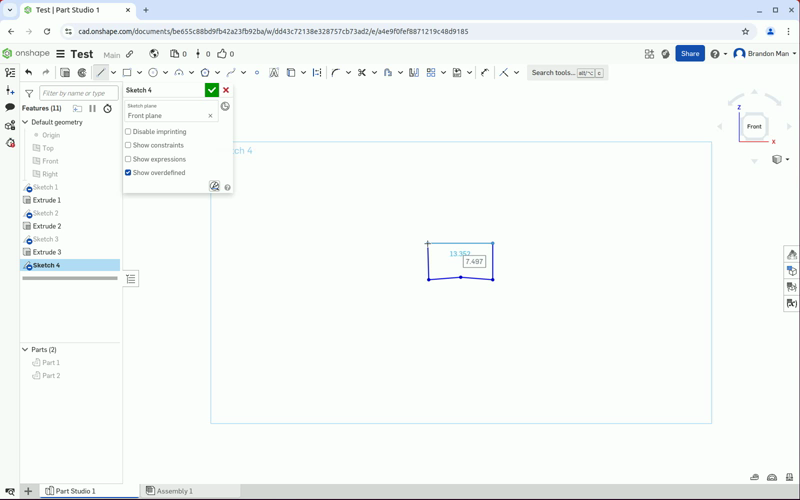
key(esc)
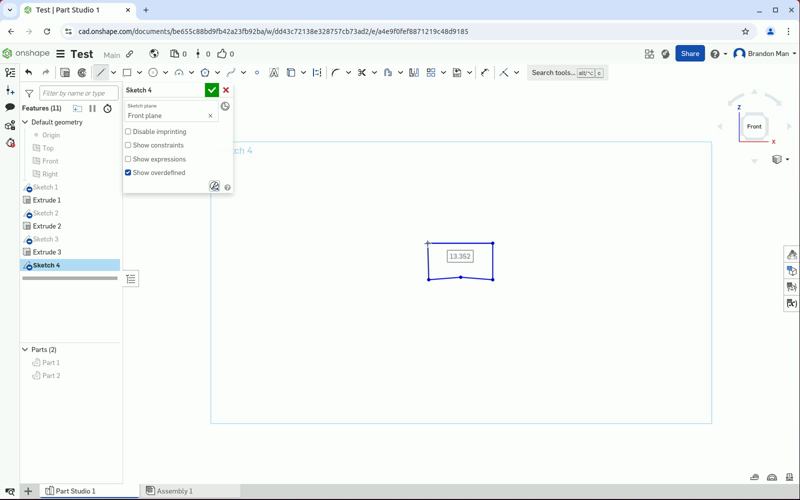
mouse_move(433, 260)
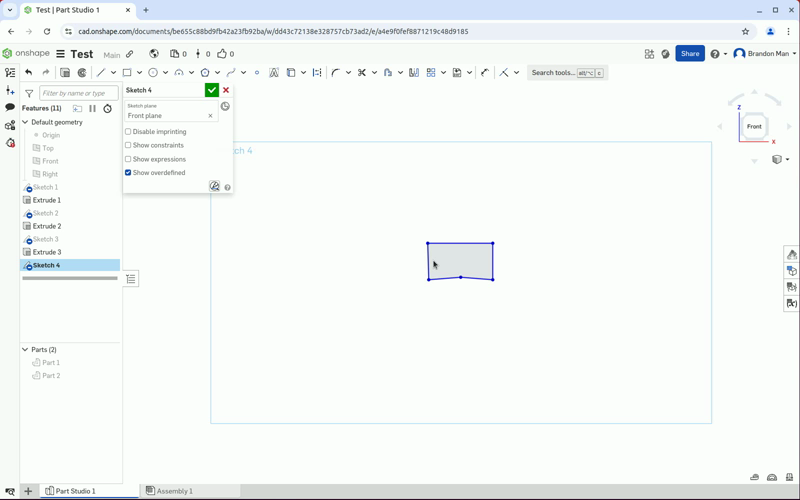
click(433, 260)
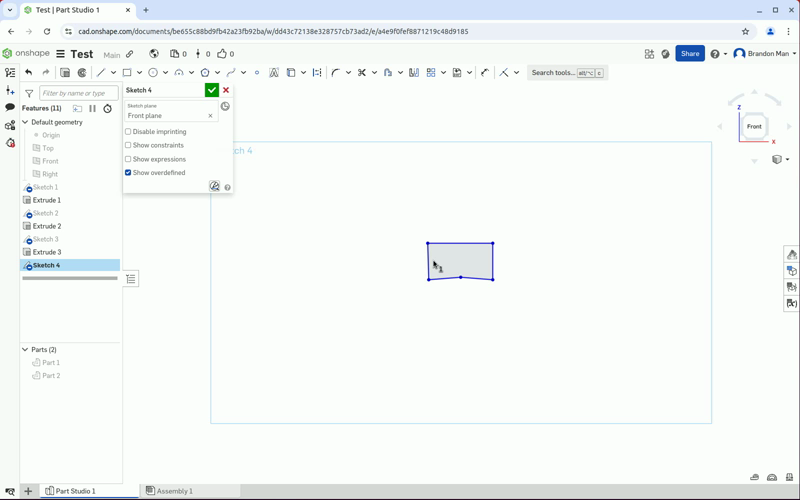
mouse_move(73, 352)
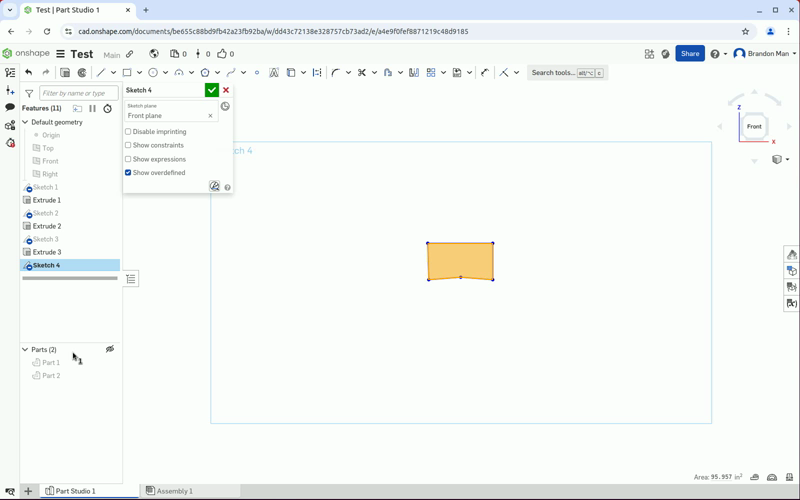
key(shift+y)
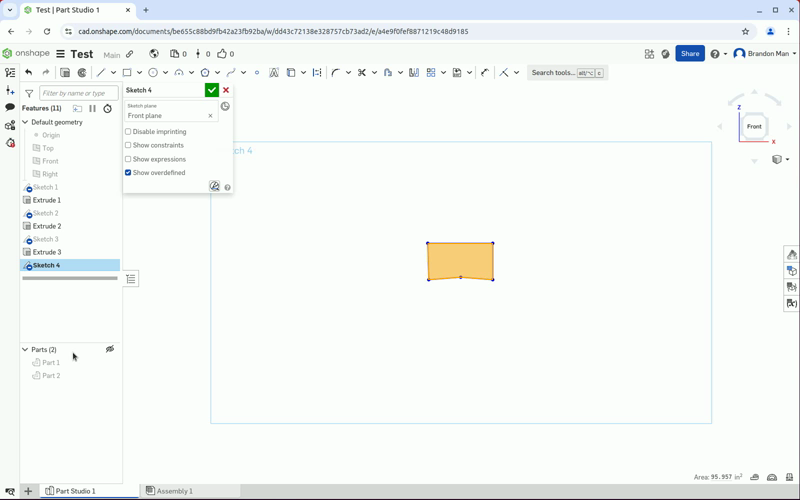
key(shift+e)
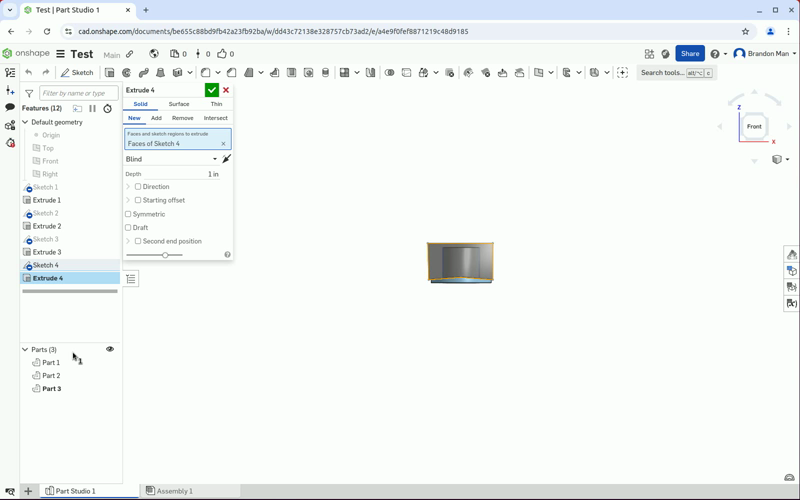
mouse_move(143, 106)
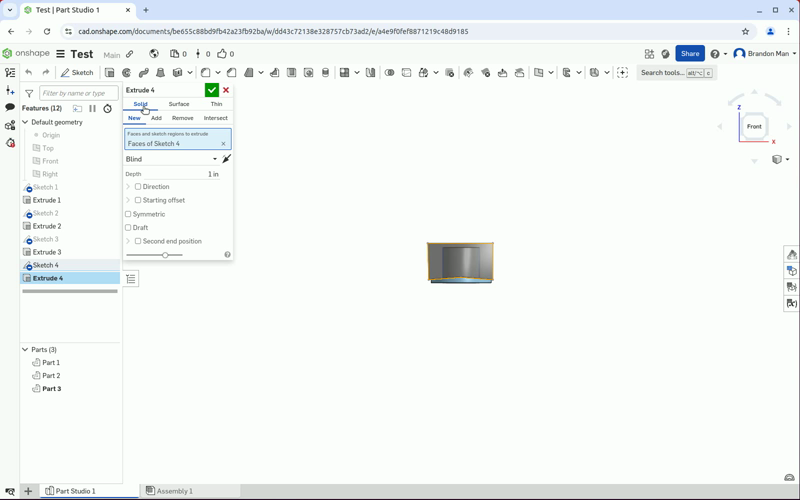
click(143, 106)
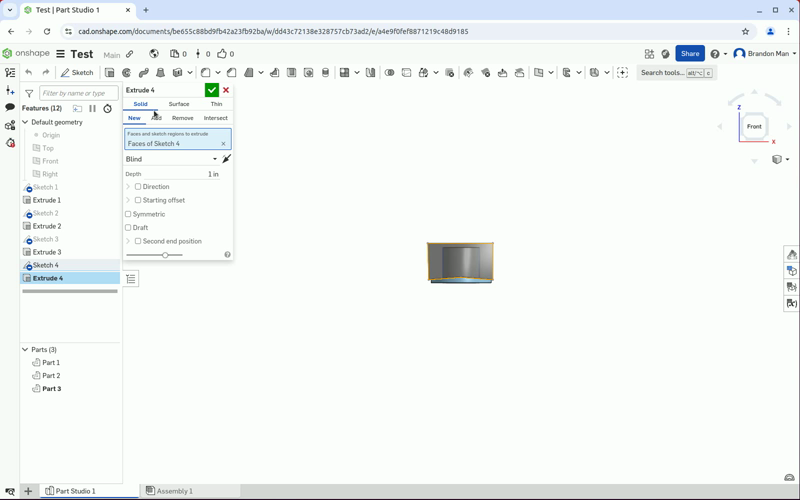
mouse_move(186, 120)
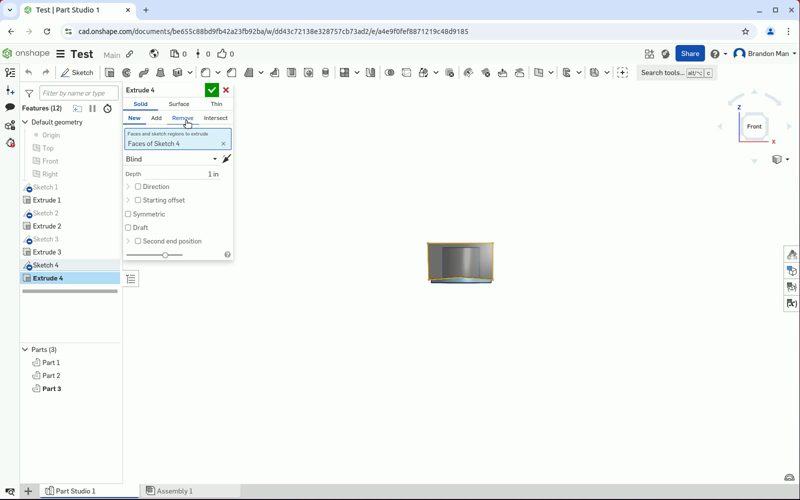
click(186, 120)
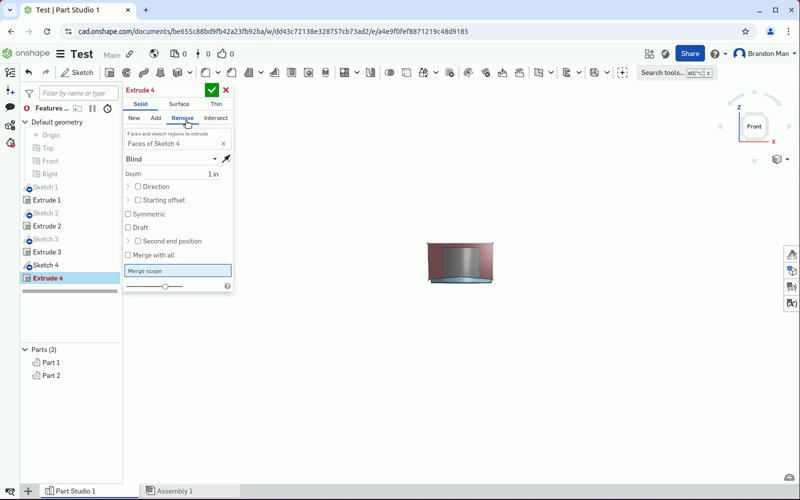
key(tab, 4)
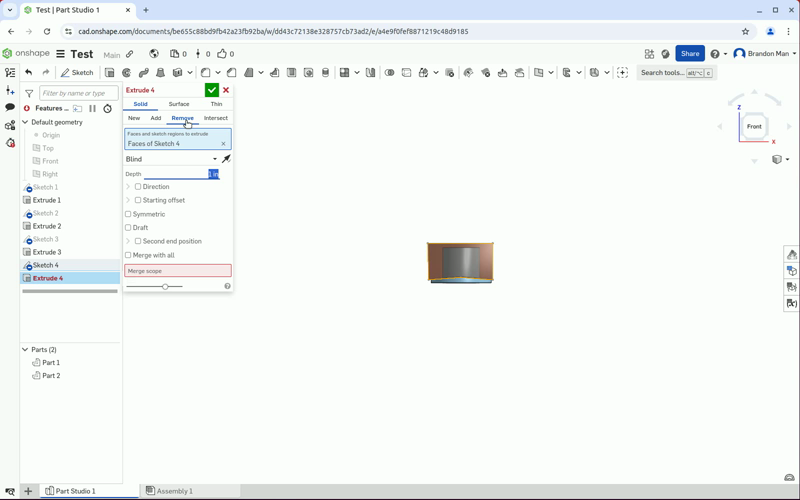
text(2.408)
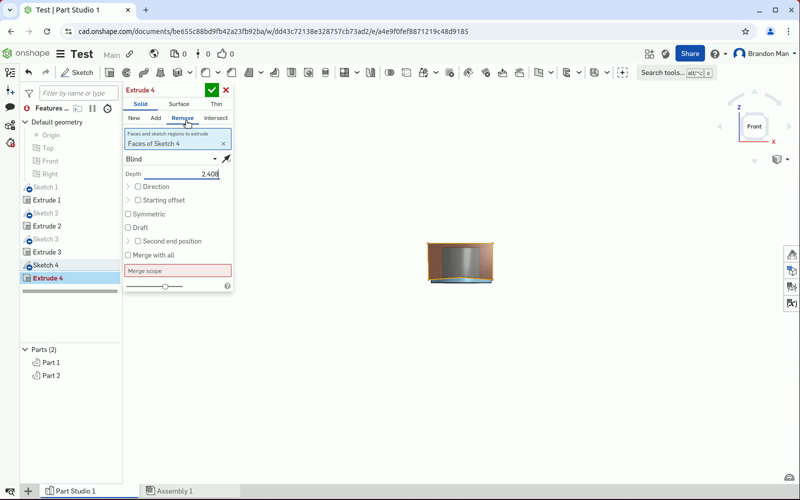
key(tab, 3)
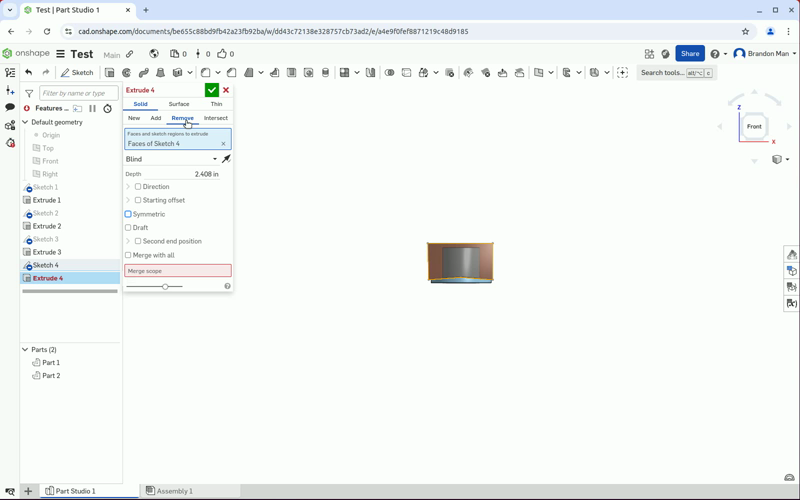
key(space)
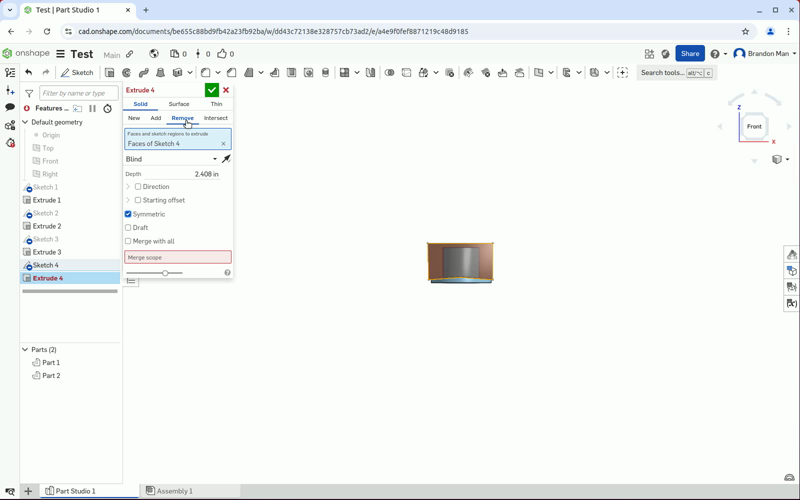
key(tab, 2)
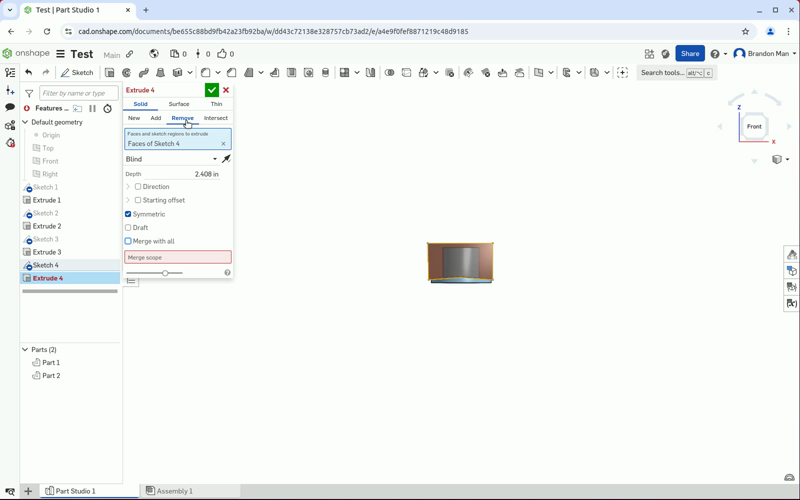
key(space)
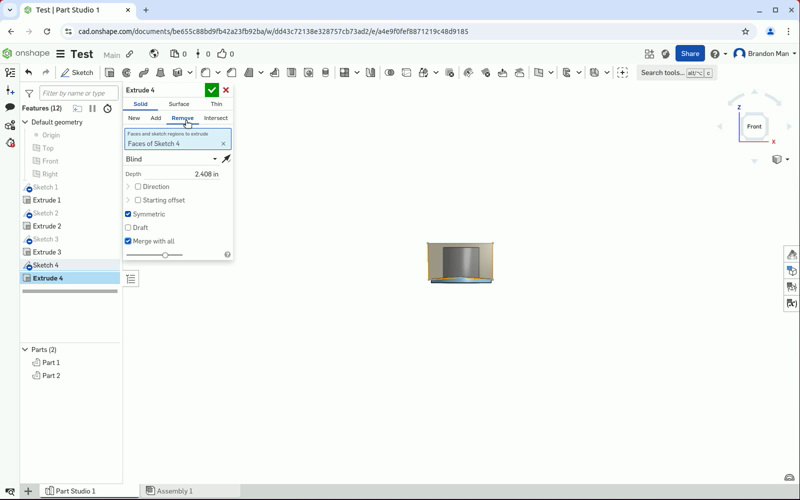
key(enter)
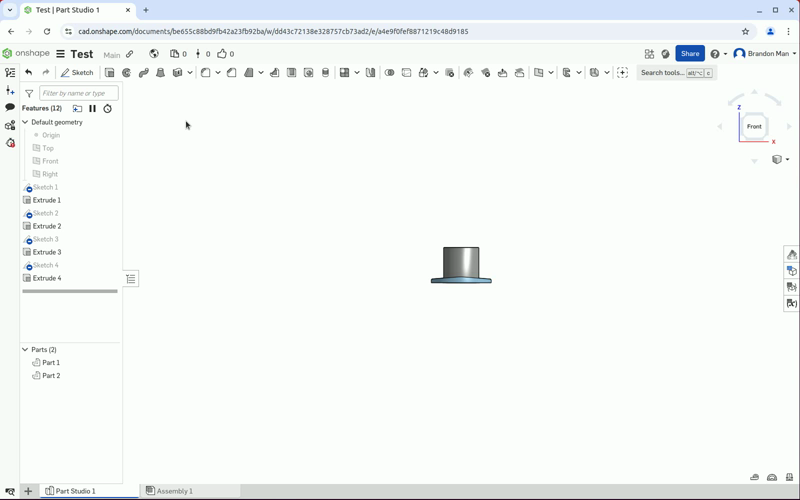
key(shift+h)
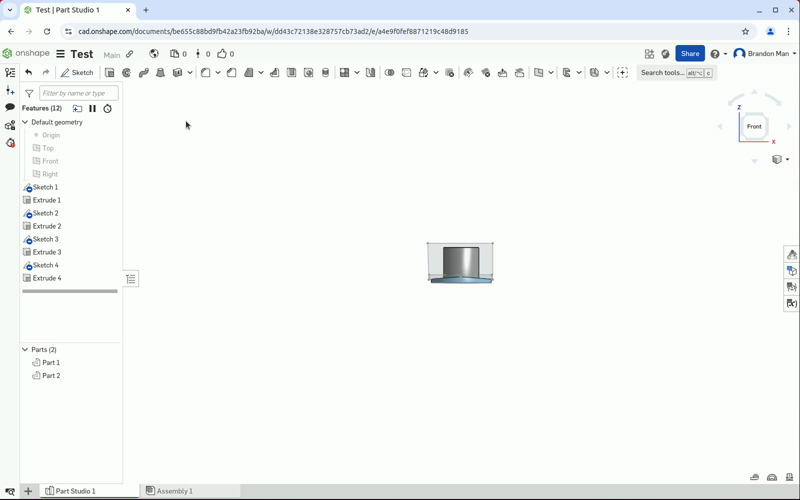
key(shift+h)
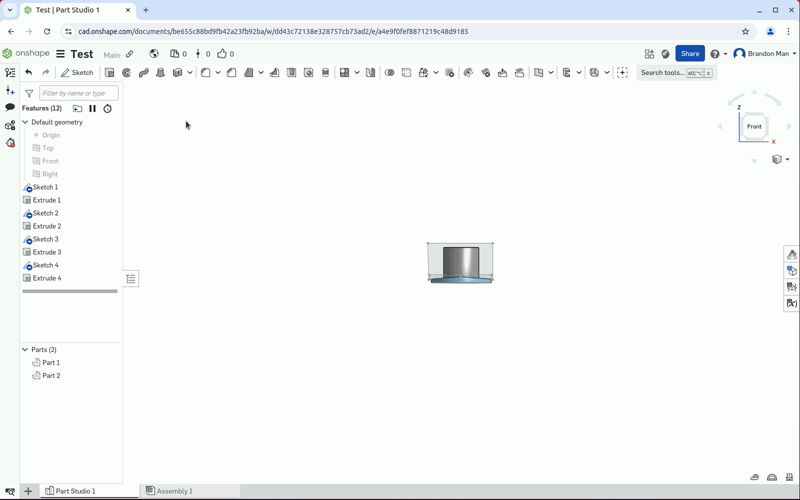
key(shift+7)
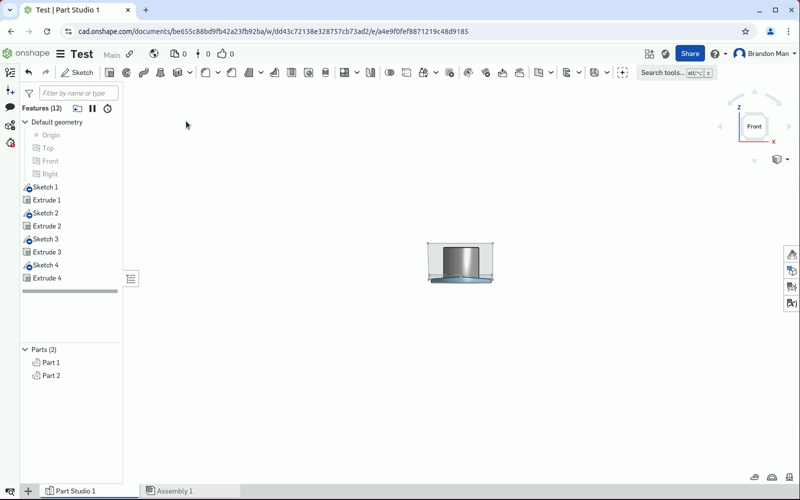
key(left, 2)
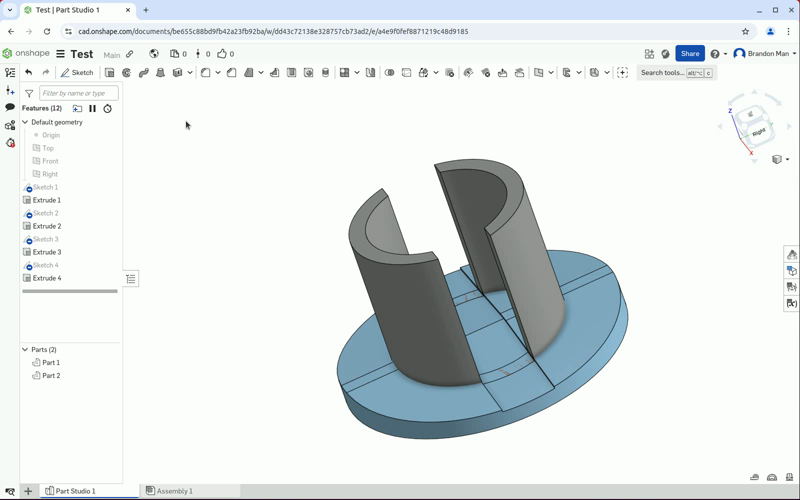
key(down, 2)
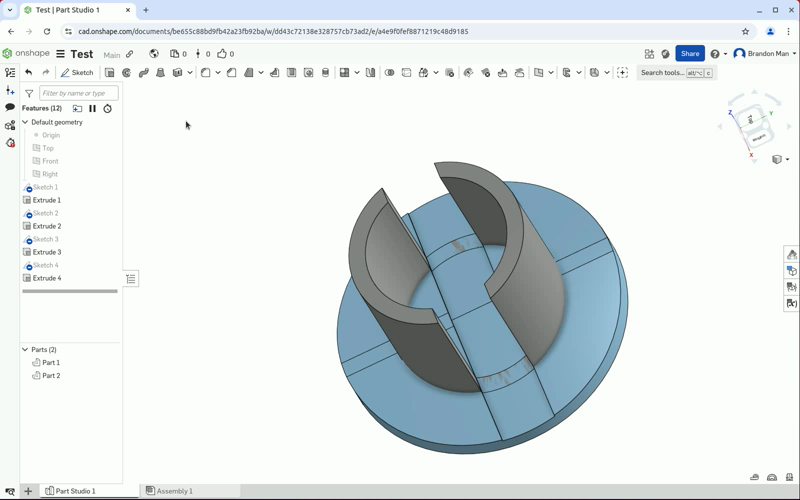
key(up, 2)
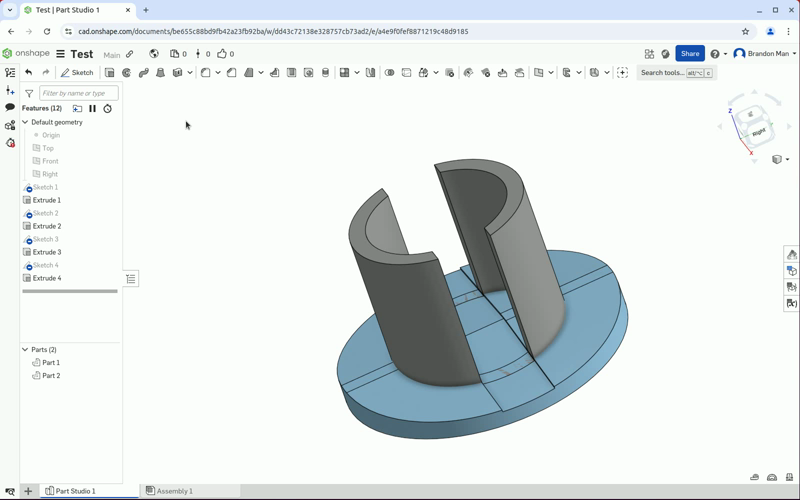
key(right, 2)
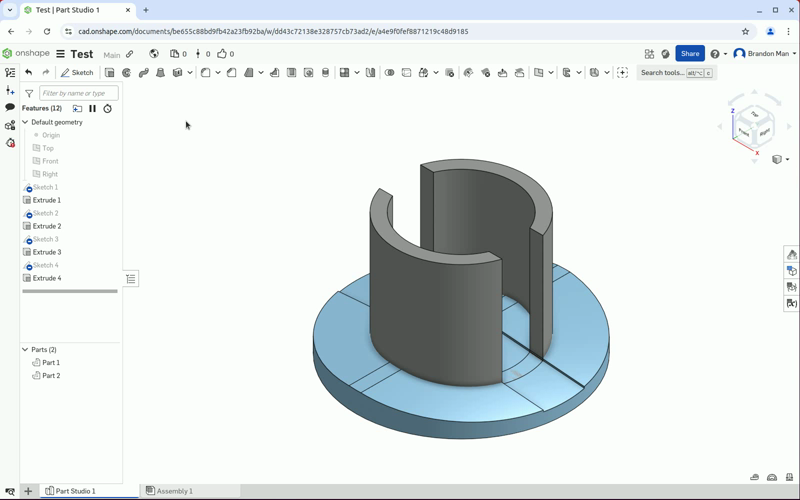
mouse_move(73, 189)
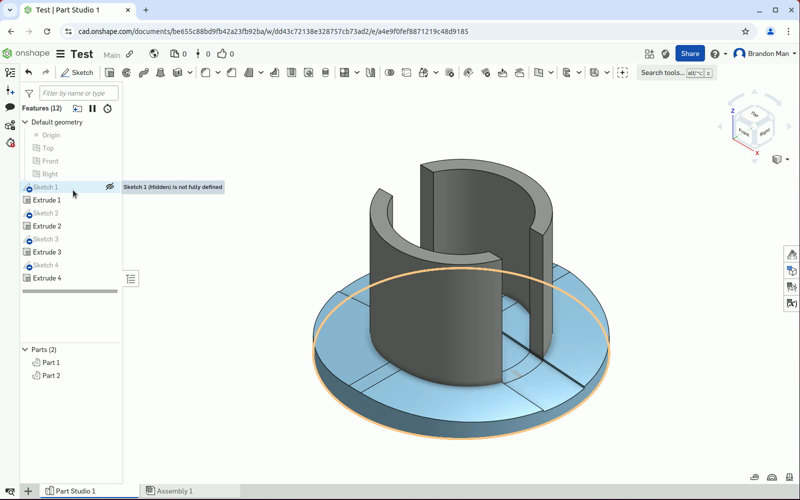
click(73, 189)